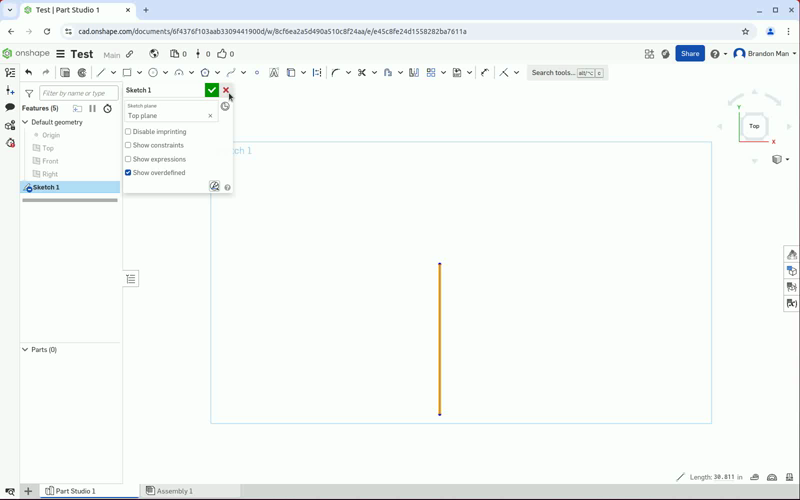
key(shift+h)
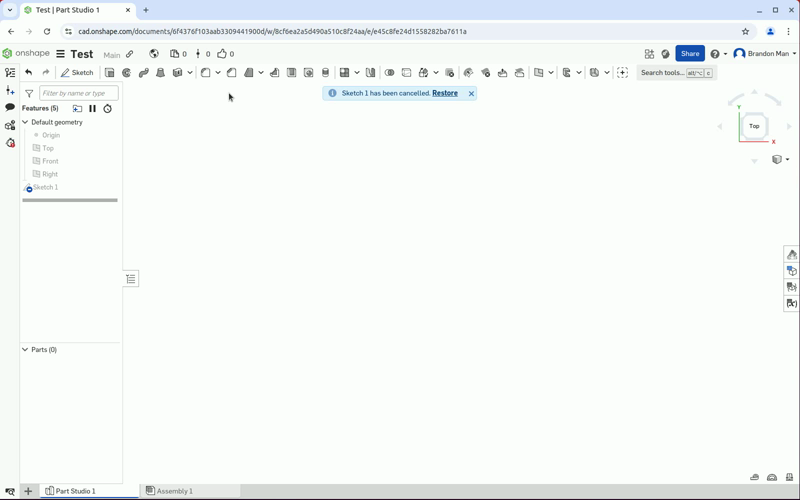
mouse_move(73, 352)
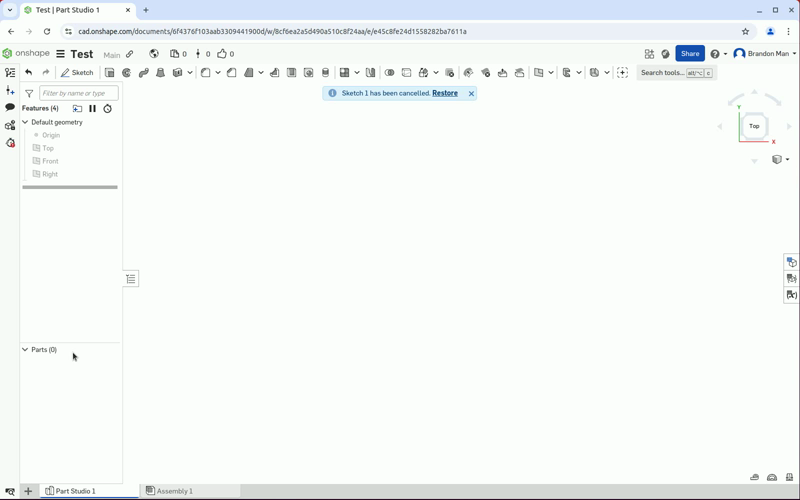
key(y)
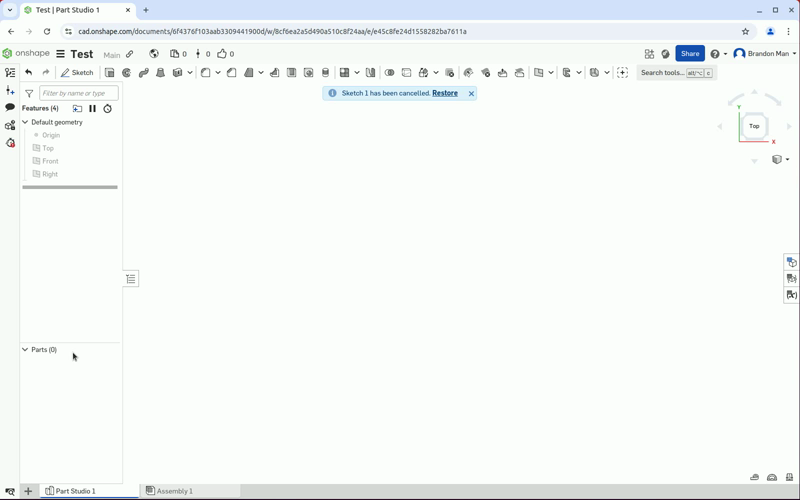
key(shift+p)
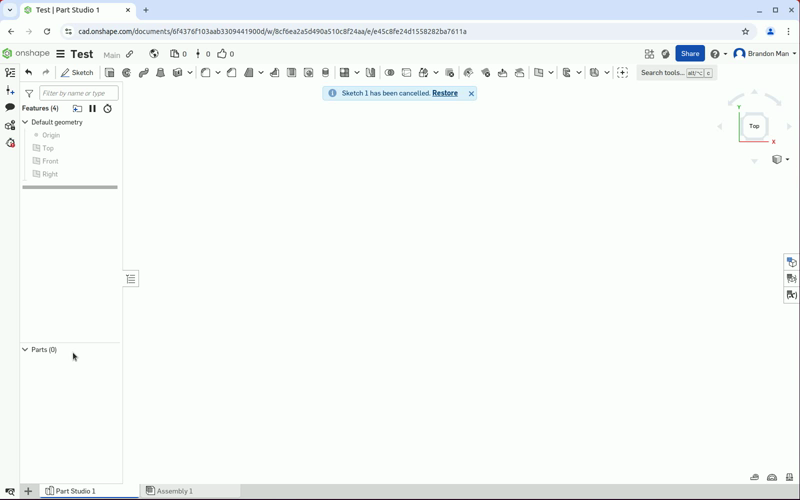
key(space)
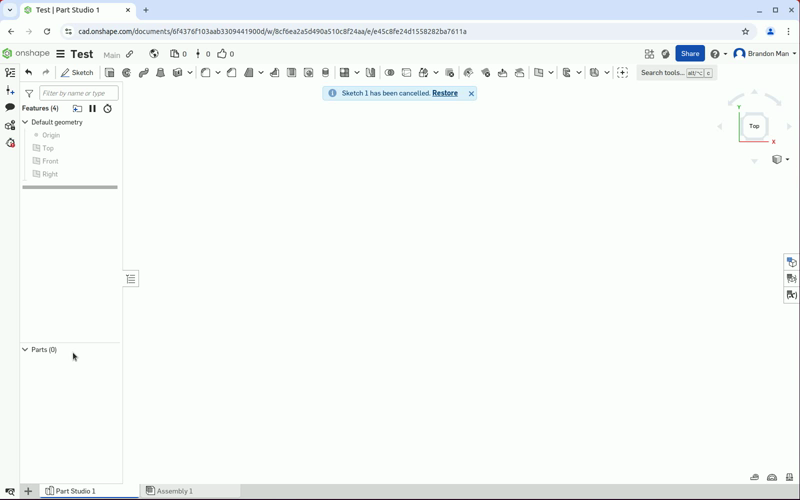
key_down(shift)
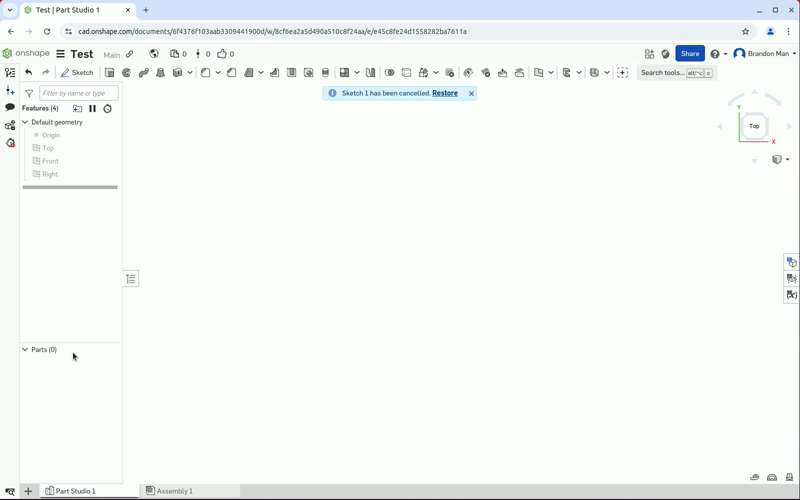
key(up)
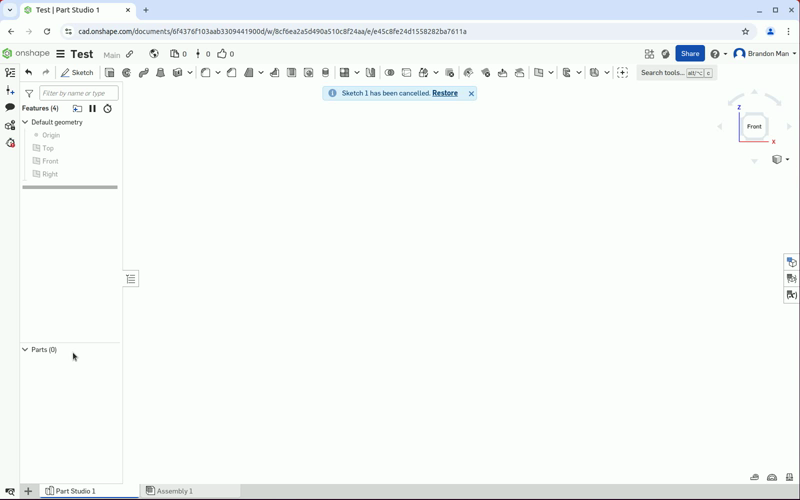
key_up(shift)
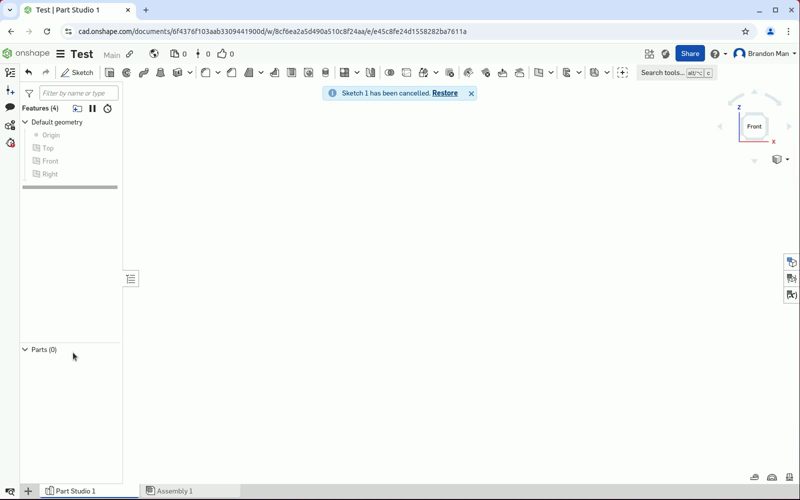
key(space)
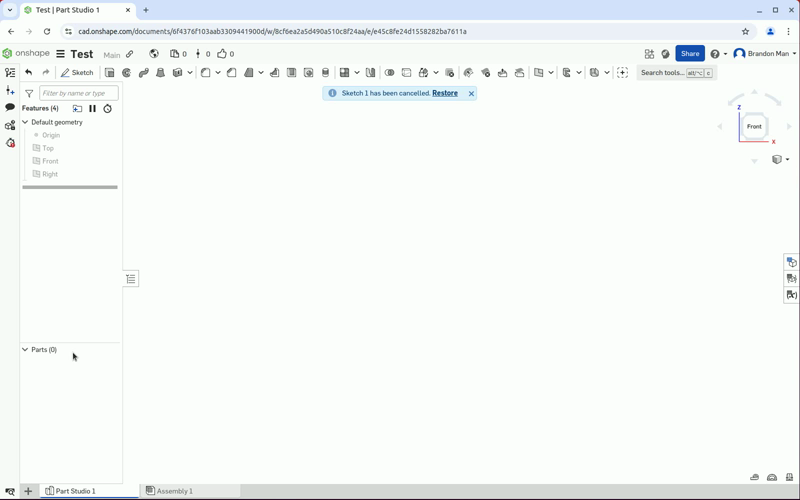
key_down(shift)
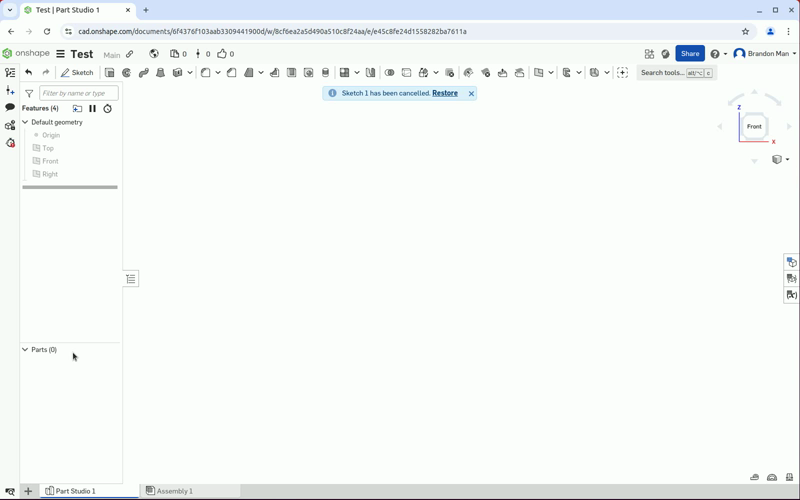
key(left)
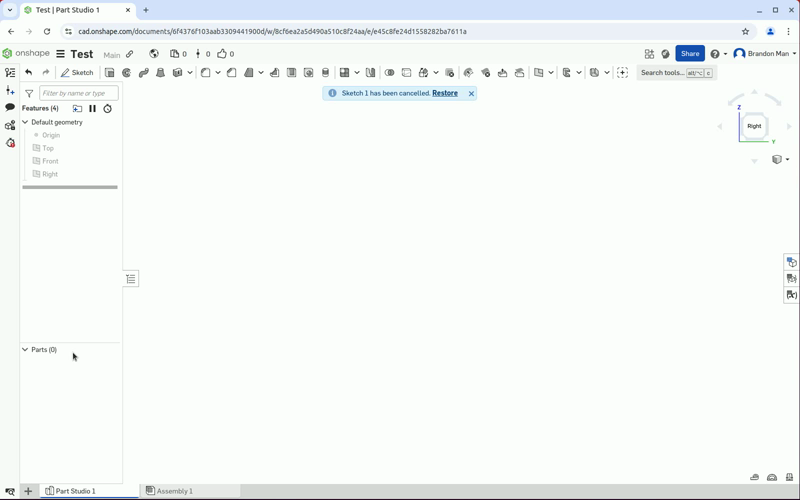
key_up(shift)
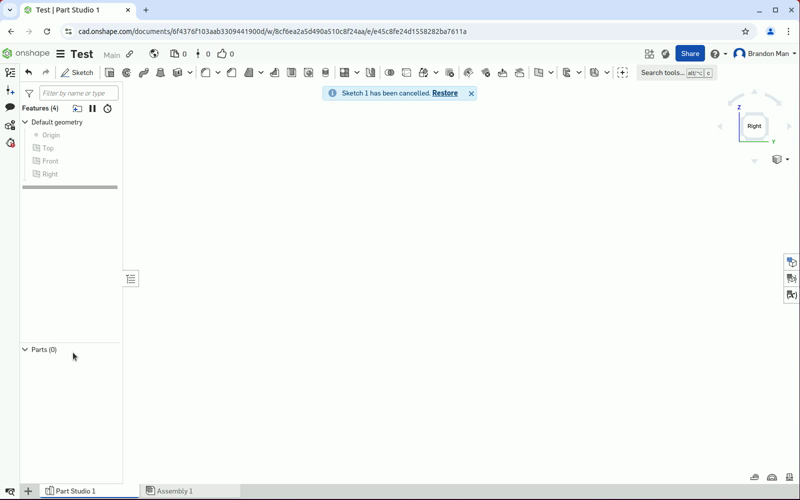
mouse_move(73, 352)
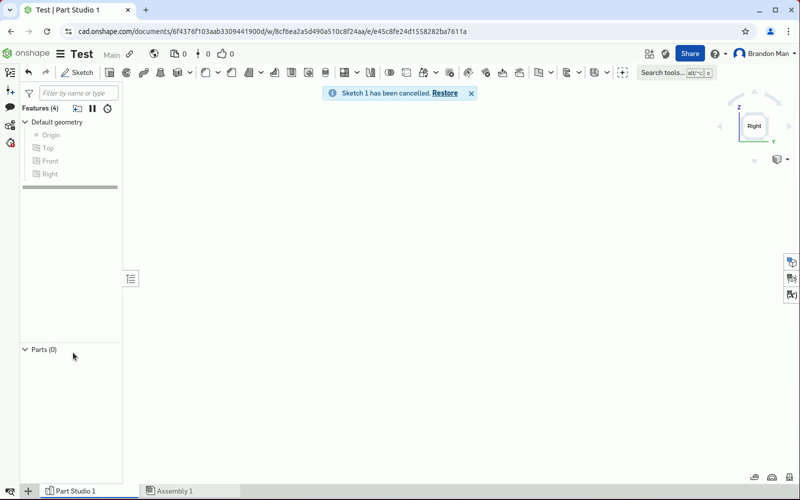
key(shift+y)
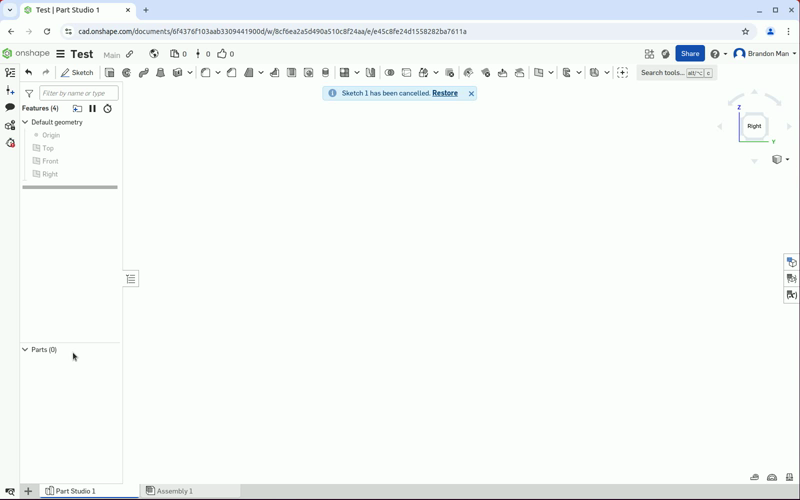
key(shift+s)
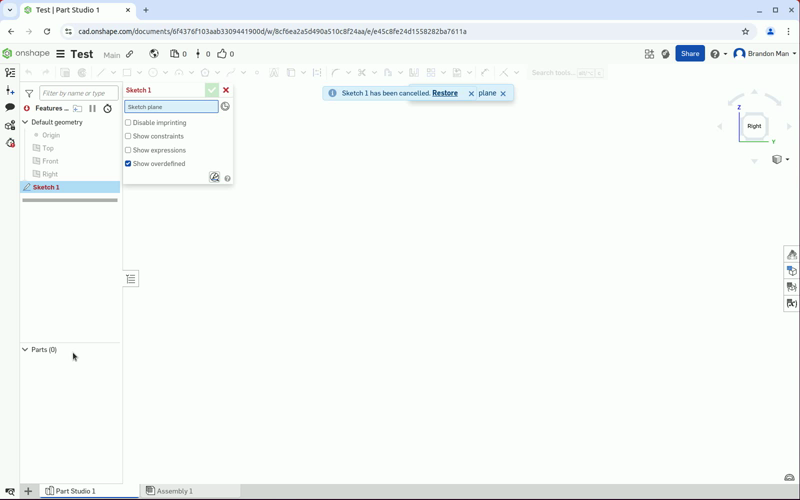
mouse_move(73, 176)
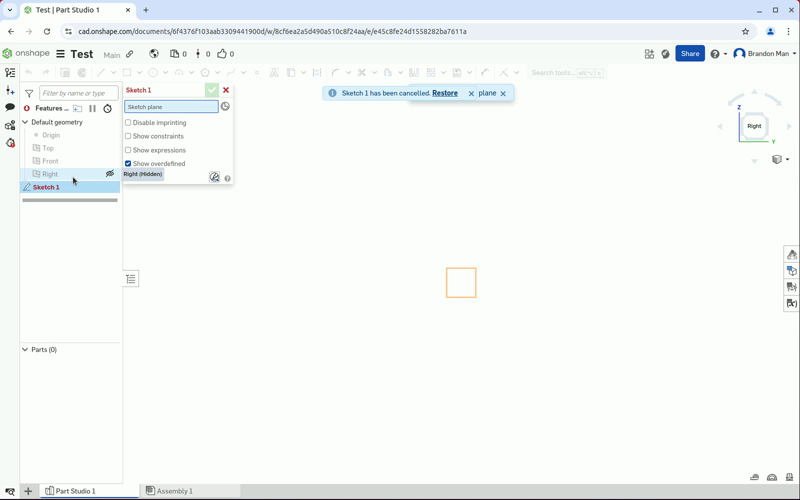
click(73, 176)
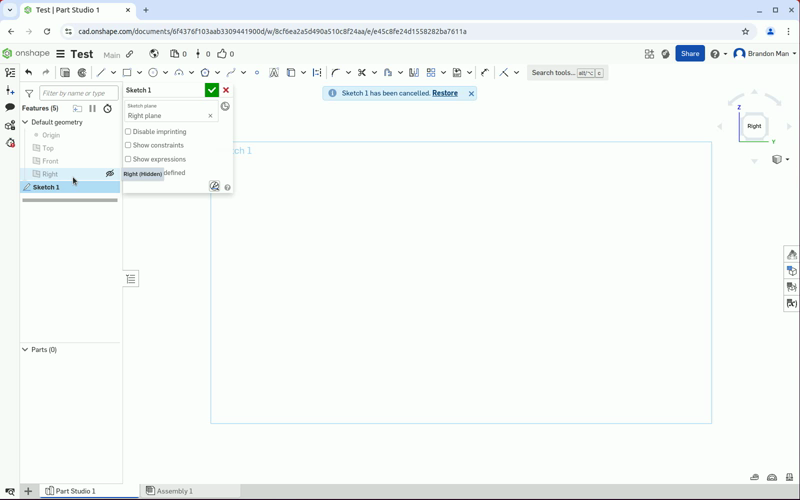
mouse_move(73, 352)
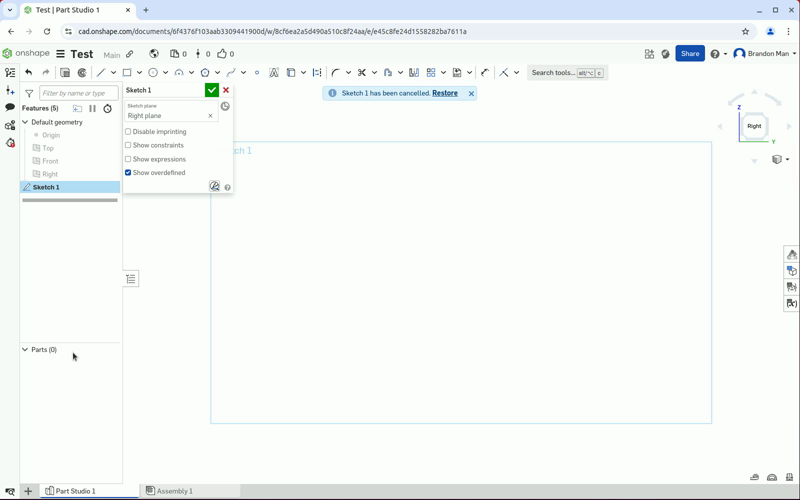
key(y)
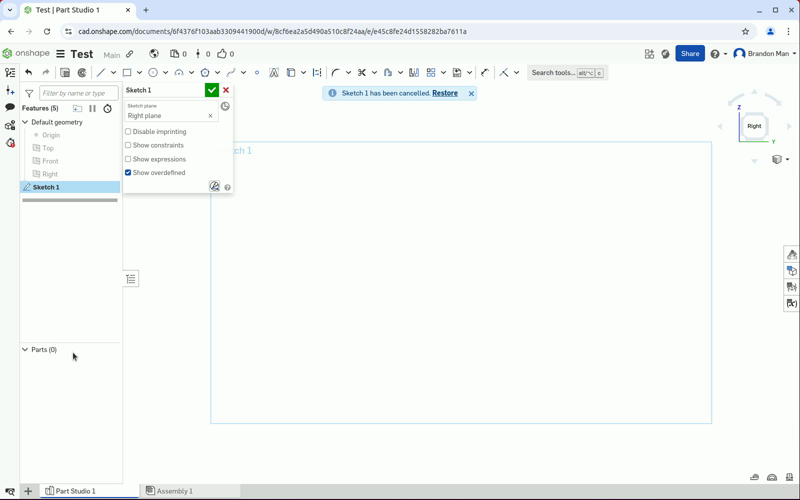
key(l)
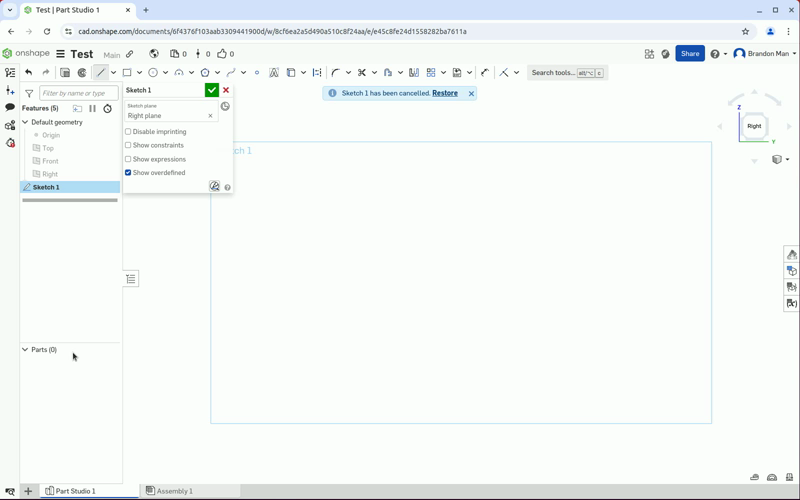
key_down(shift)
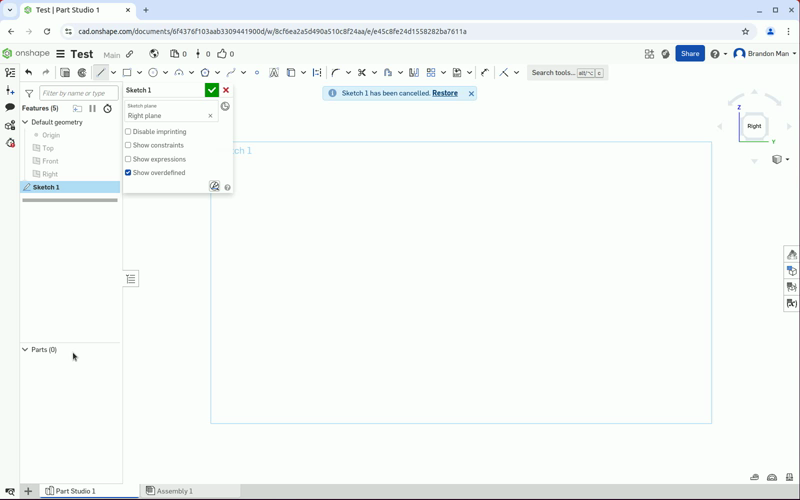
mouse_move(438, 273)
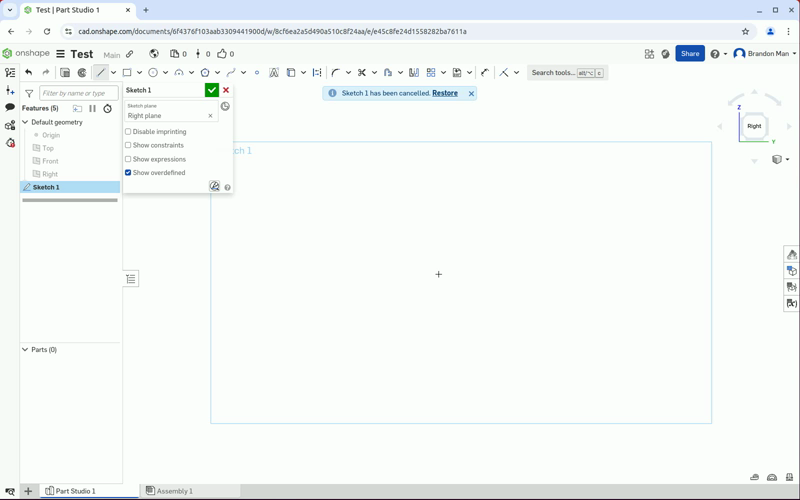
click(438, 273)
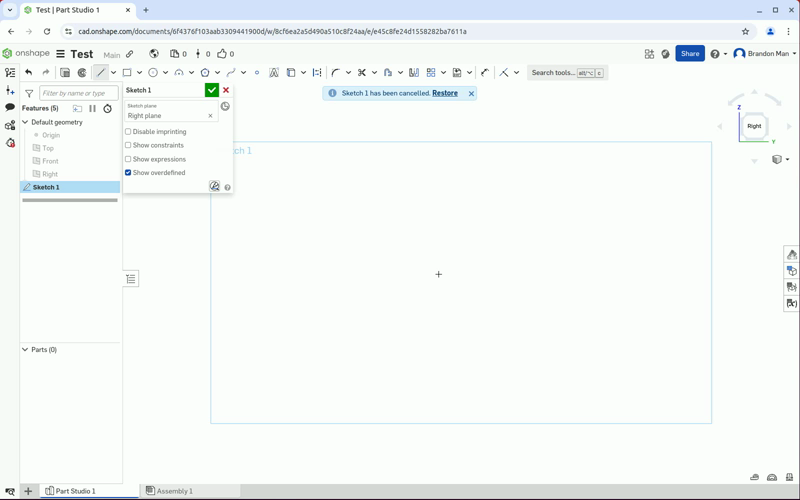
key_up(shift)
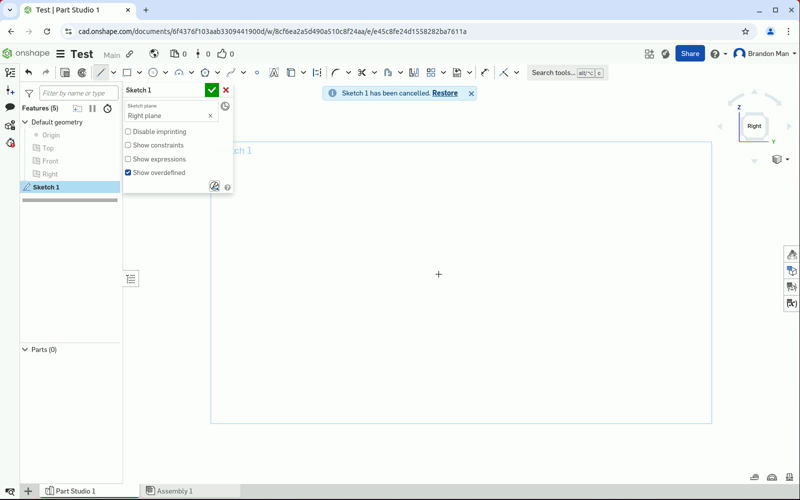
key_down(shift)
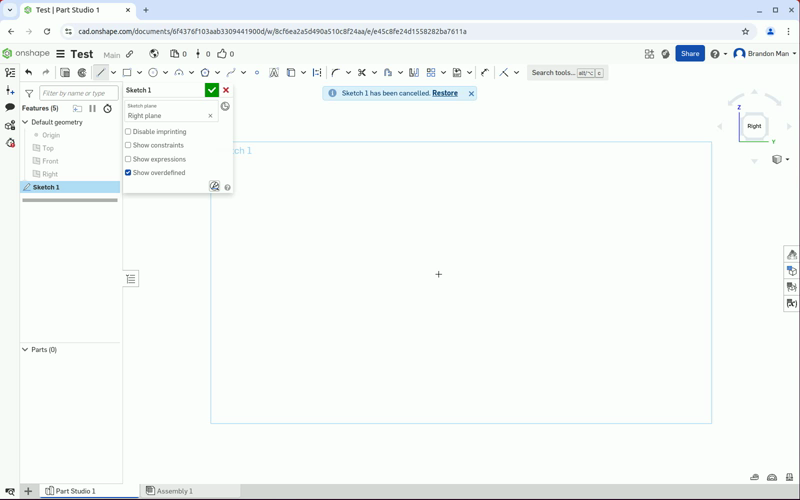
mouse_move(468, 273)
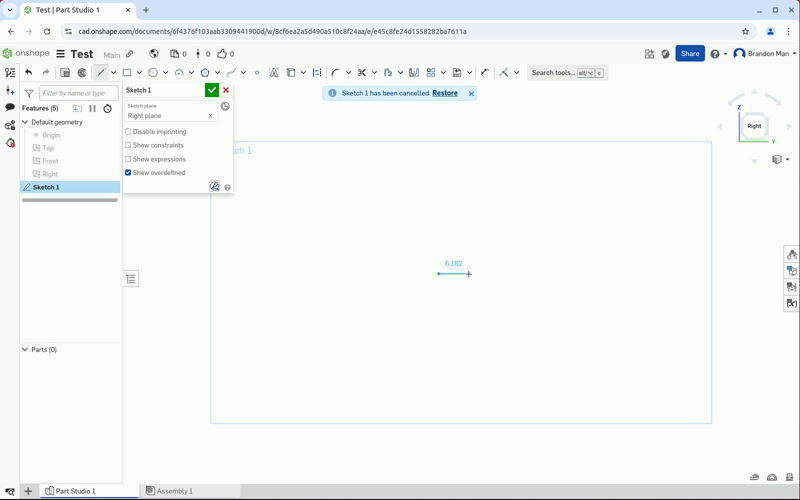
mouse_move(484, 273)
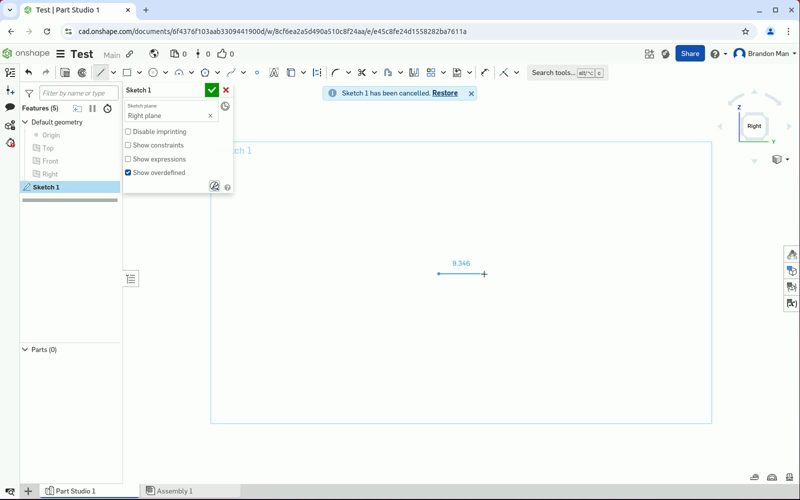
click(484, 273)
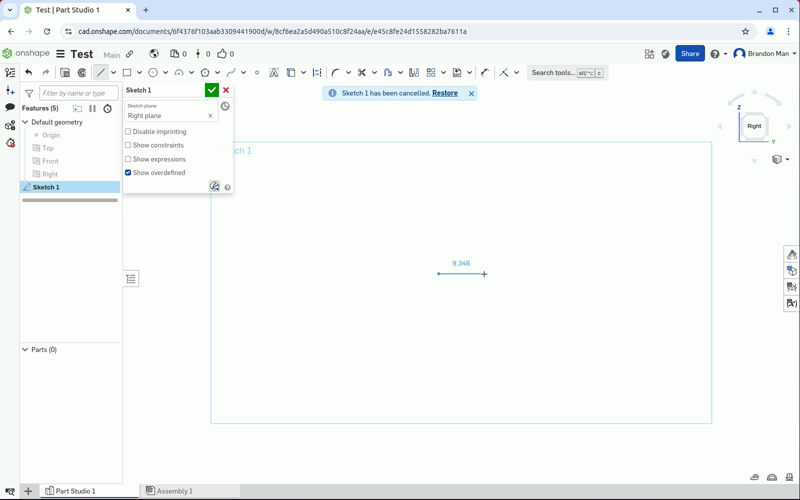
key_up(shift)
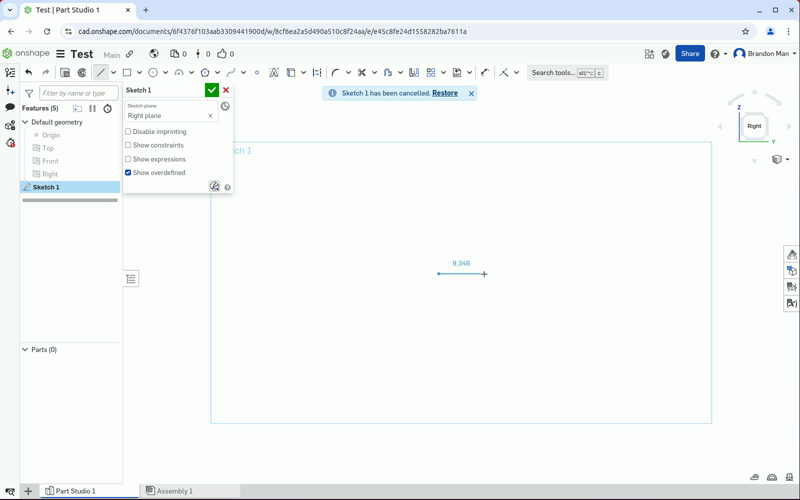
key_down(shift)
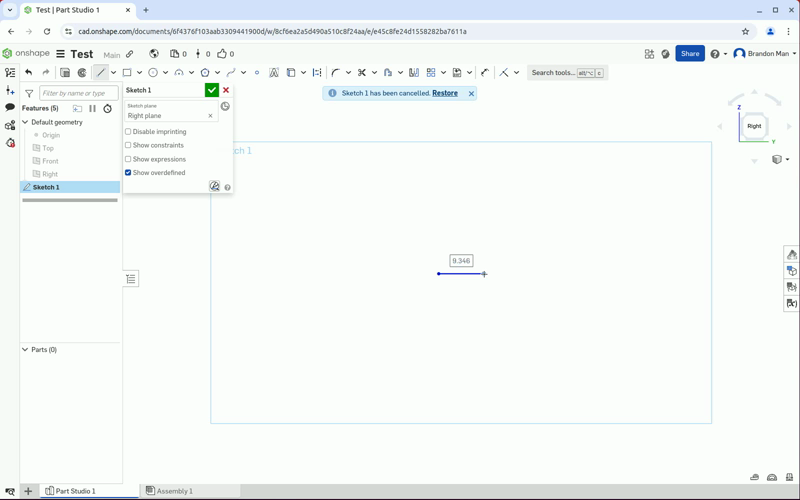
mouse_move(484, 170)
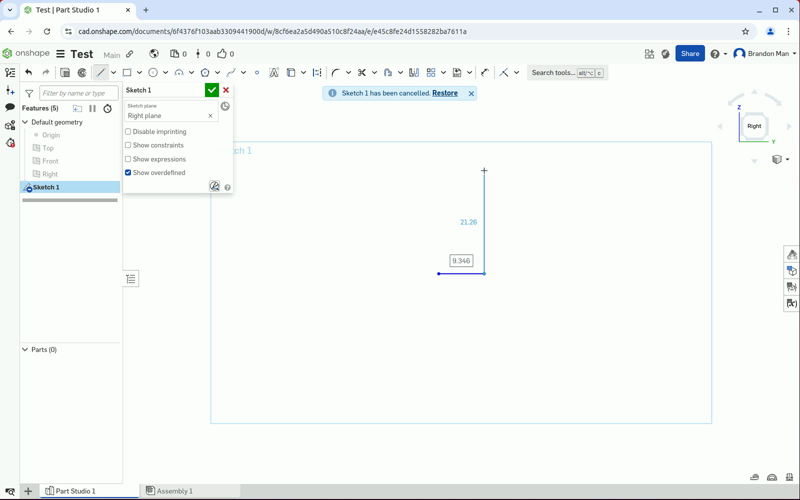
click(484, 170)
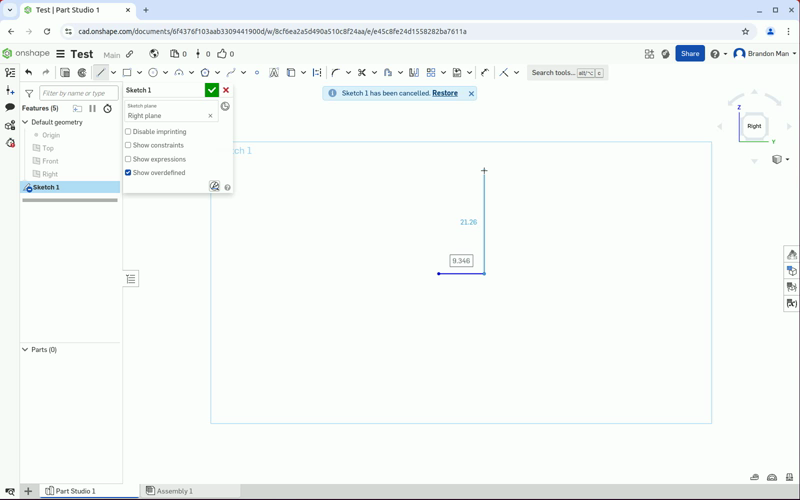
key_up(shift)
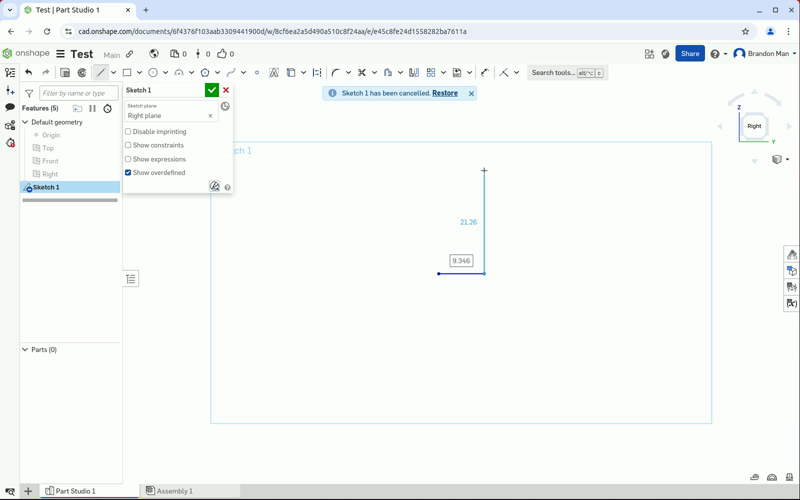
key_down(shift)
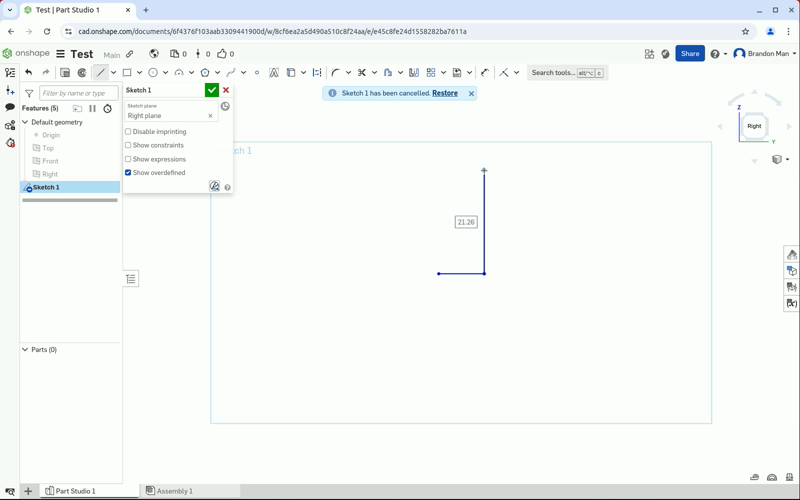
mouse_move(514, 170)
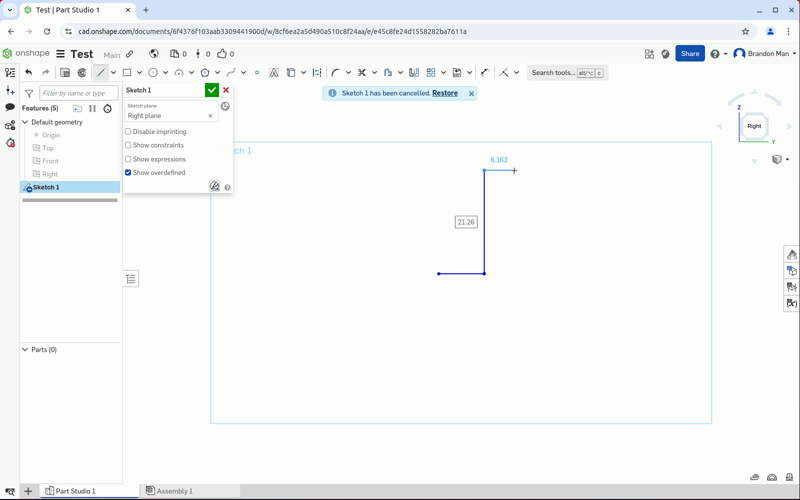
mouse_move(438, 170)
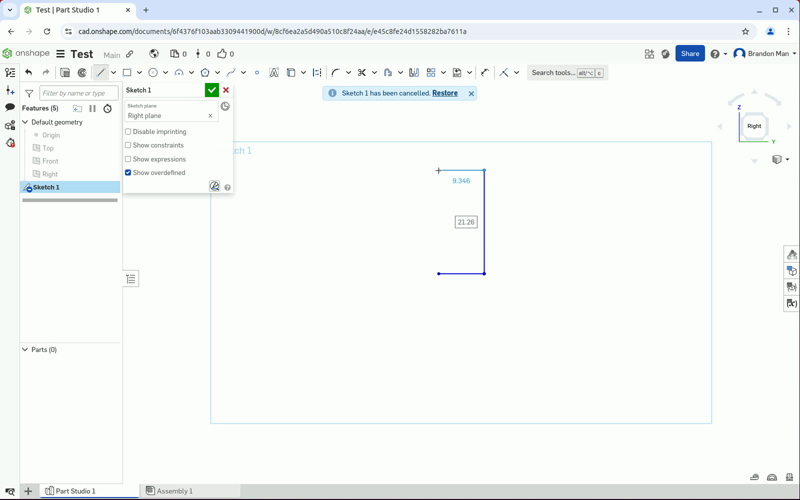
click(438, 170)
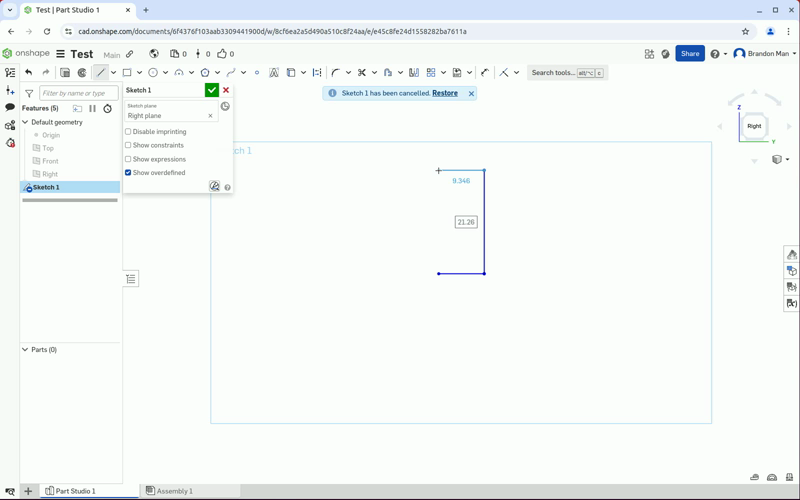
key_up(shift)
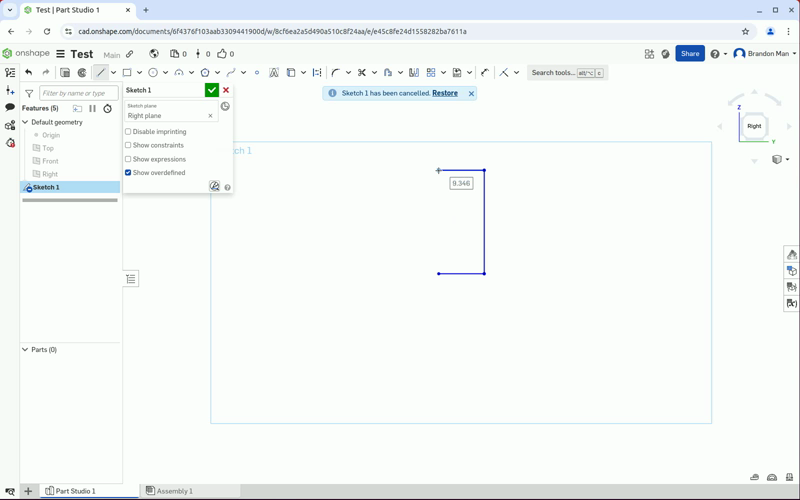
key_down(shift)
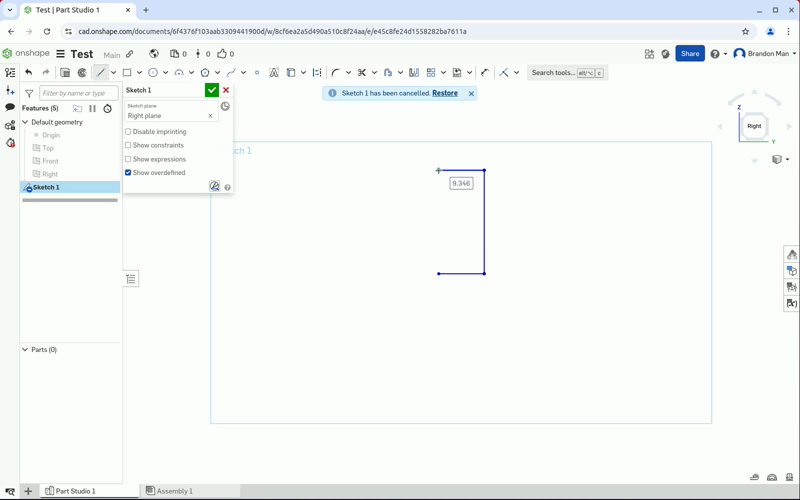
mouse_move(438, 273)
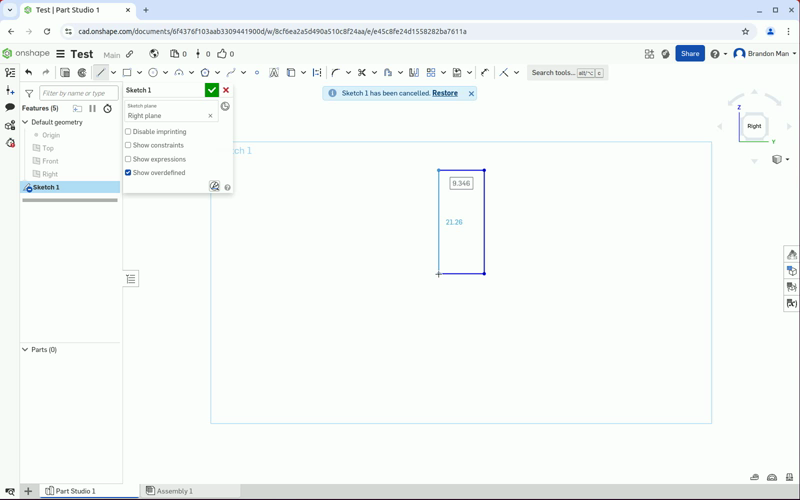
key_up(shift)
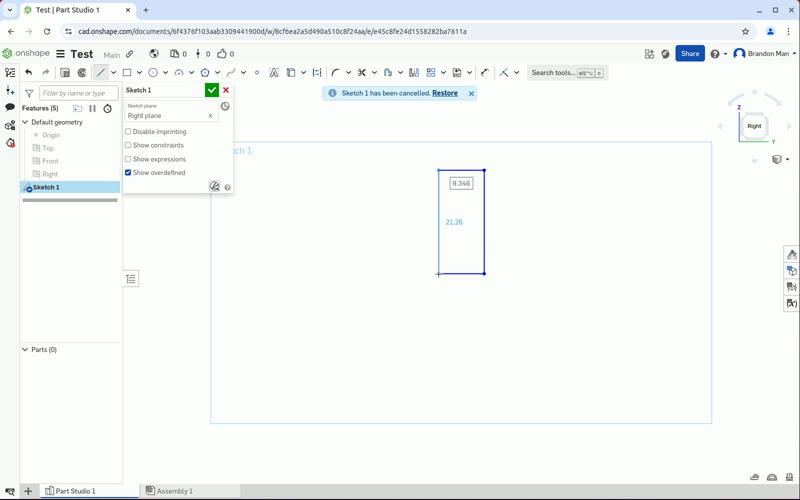
click(438, 273)
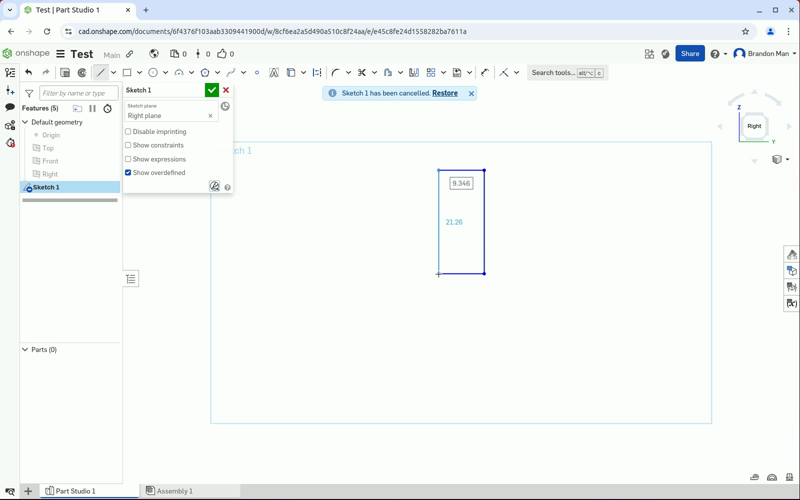
key(esc)
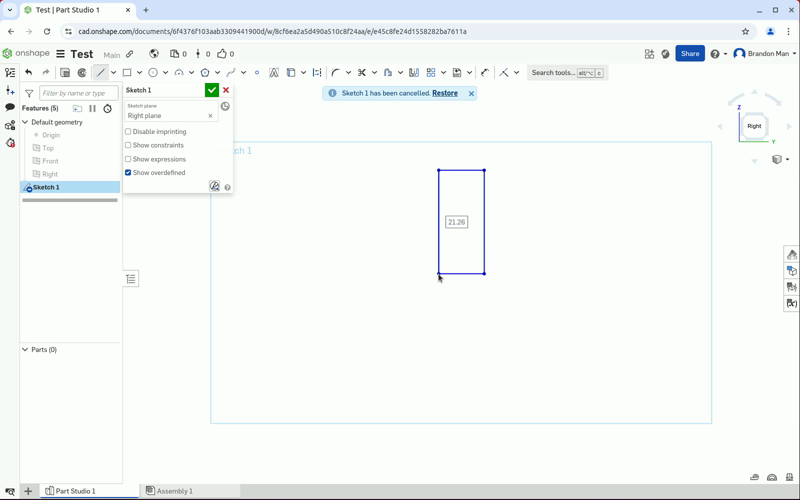
key(l)
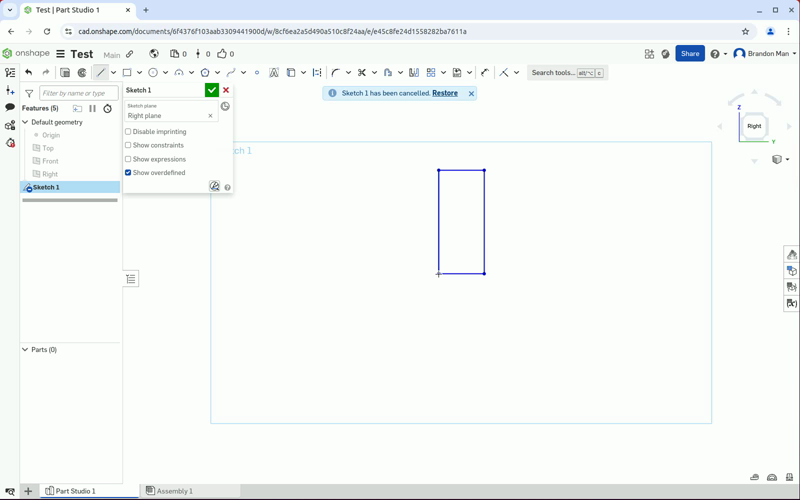
key_down(shift)
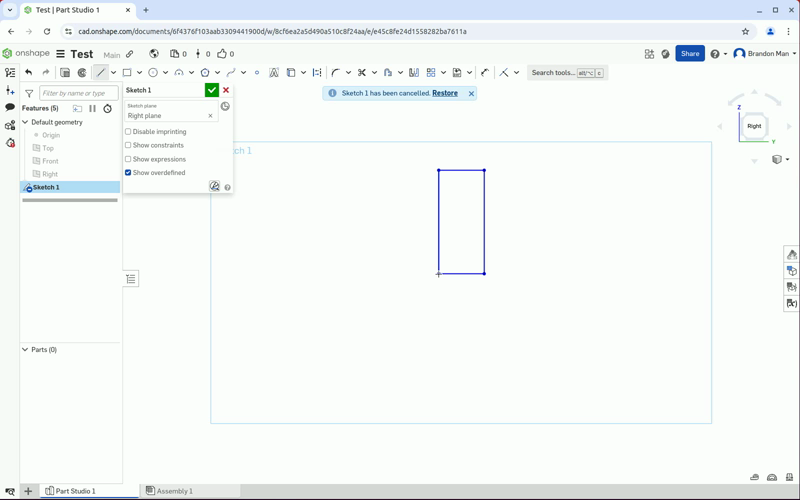
mouse_move(451, 260)
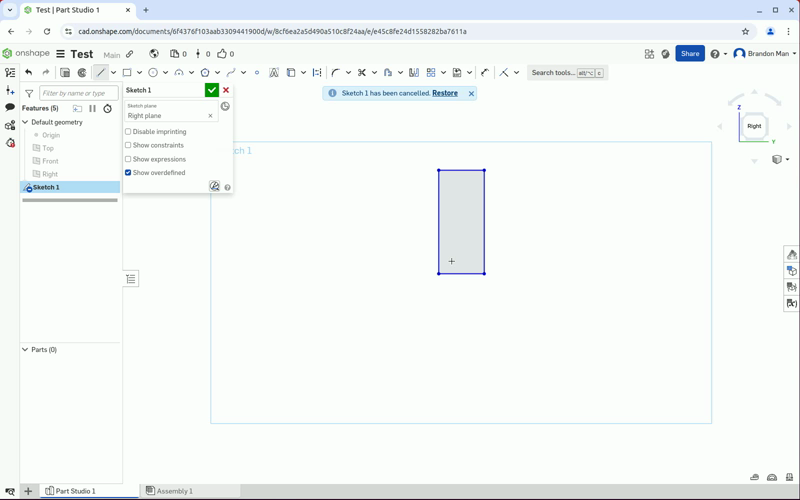
click(451, 260)
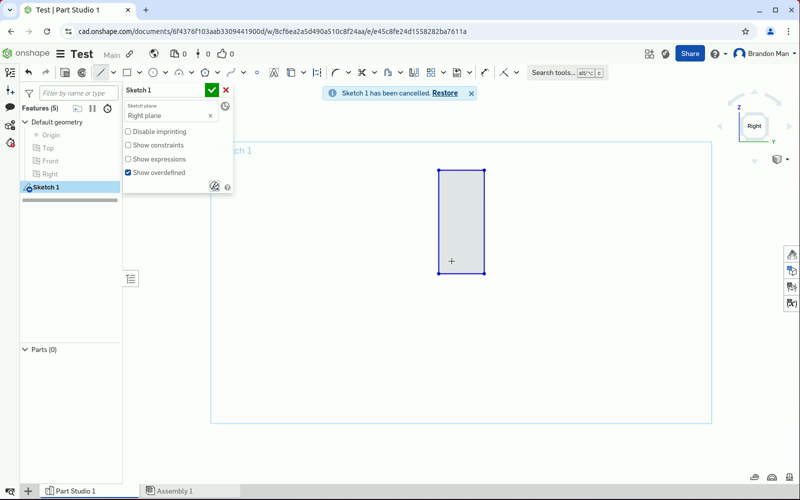
key_up(shift)
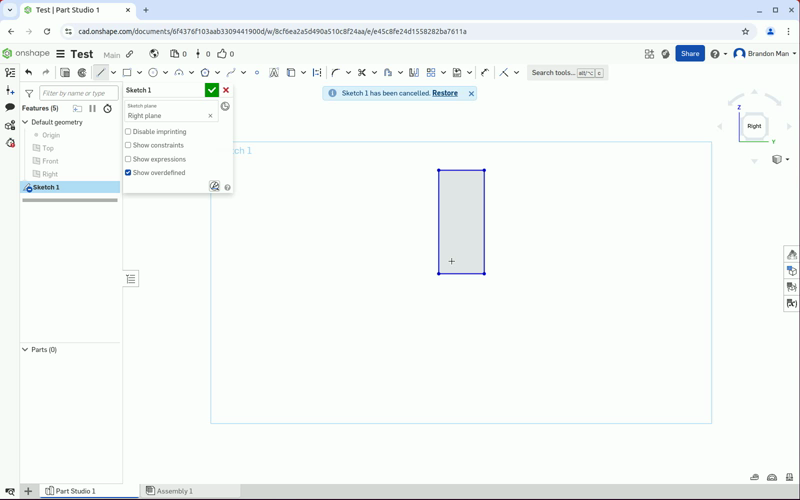
key_down(shift)
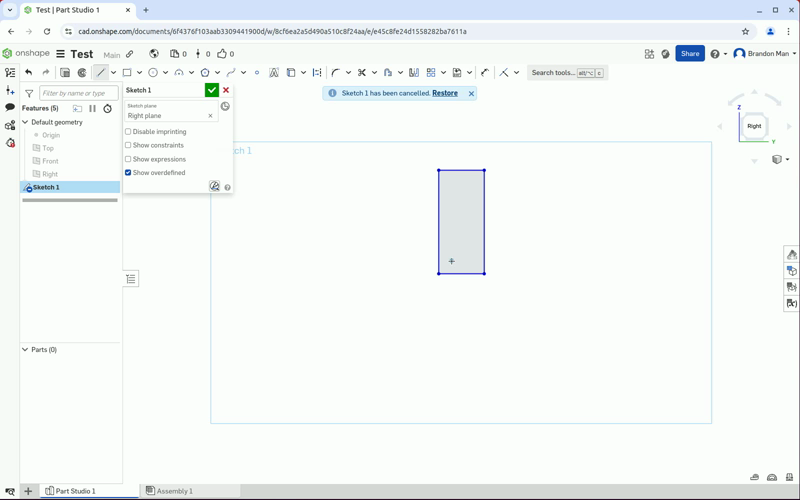
mouse_move(481, 260)
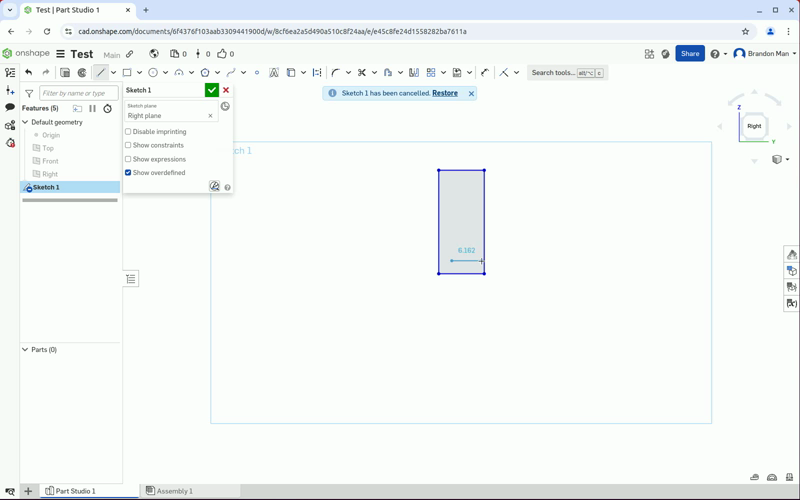
mouse_move(471, 260)
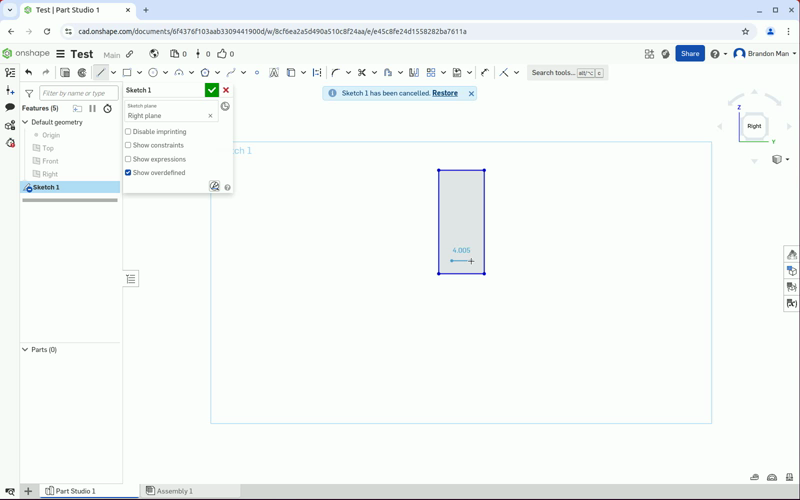
click(471, 260)
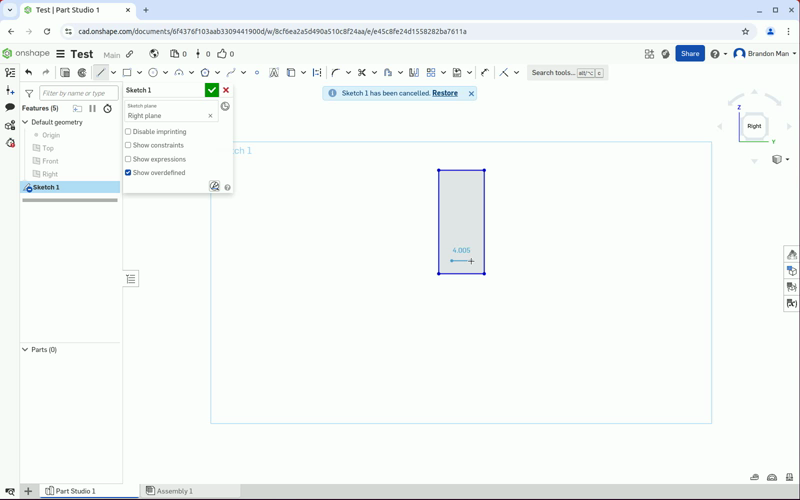
key_up(shift)
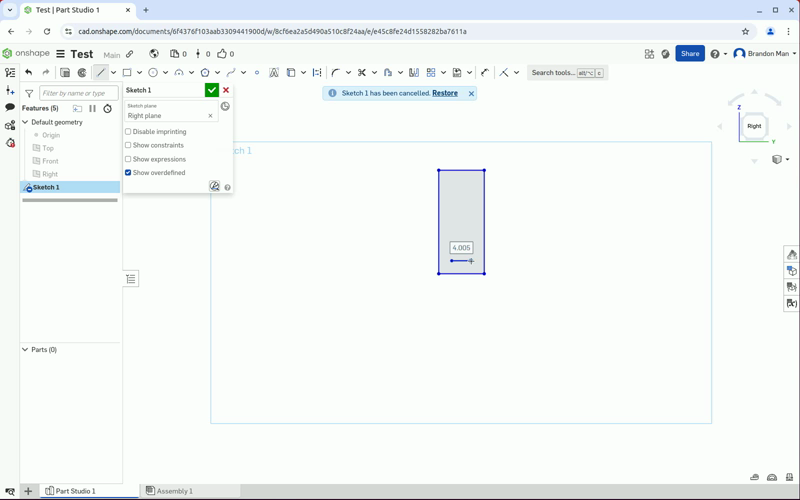
key_down(shift)
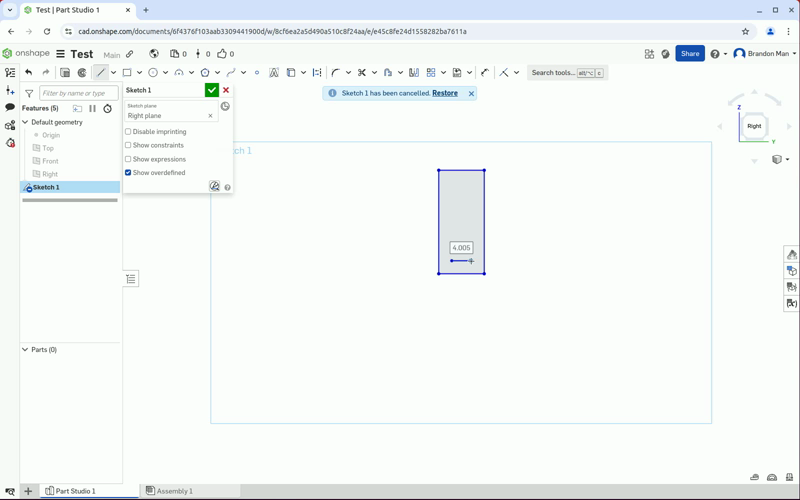
mouse_move(471, 183)
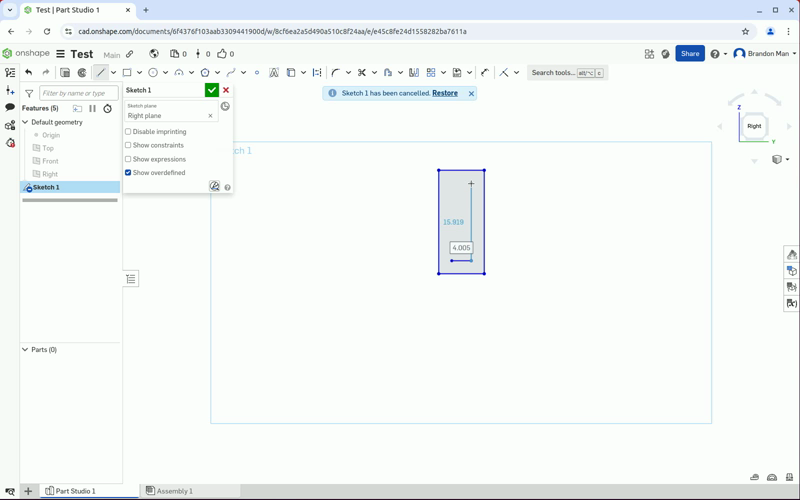
click(471, 183)
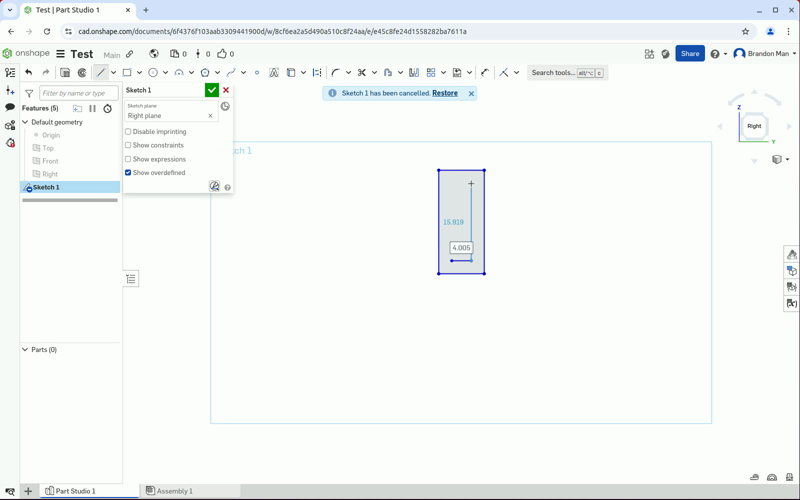
key_up(shift)
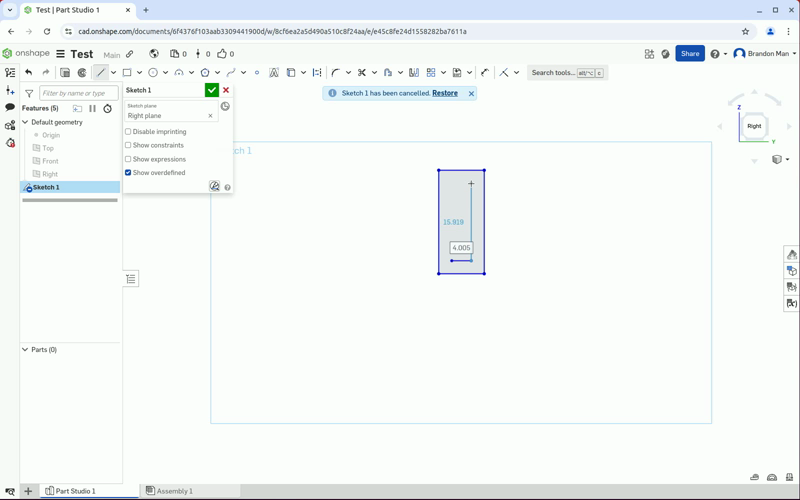
key_down(shift)
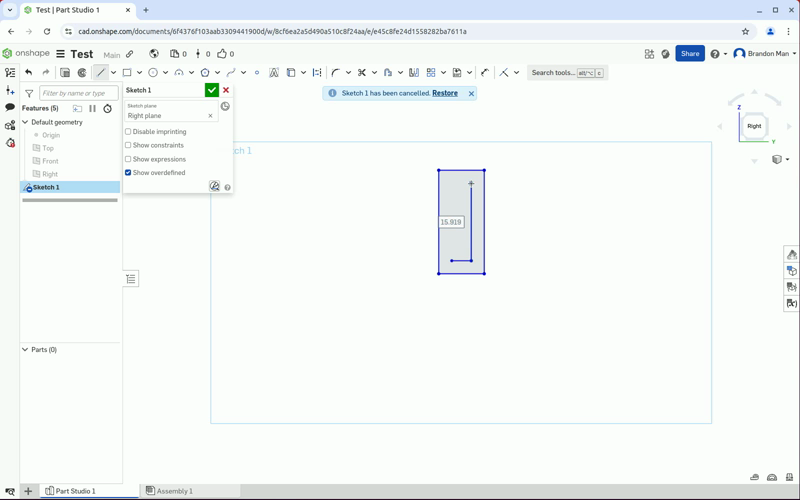
mouse_move(501, 183)
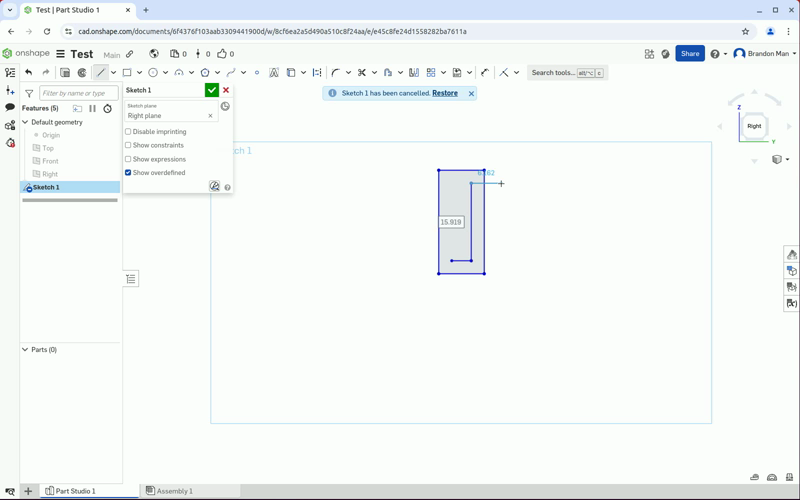
mouse_move(451, 183)
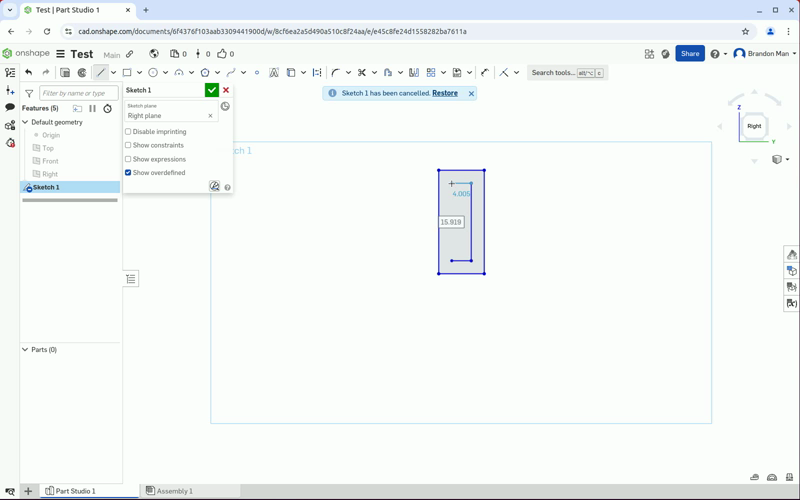
click(451, 183)
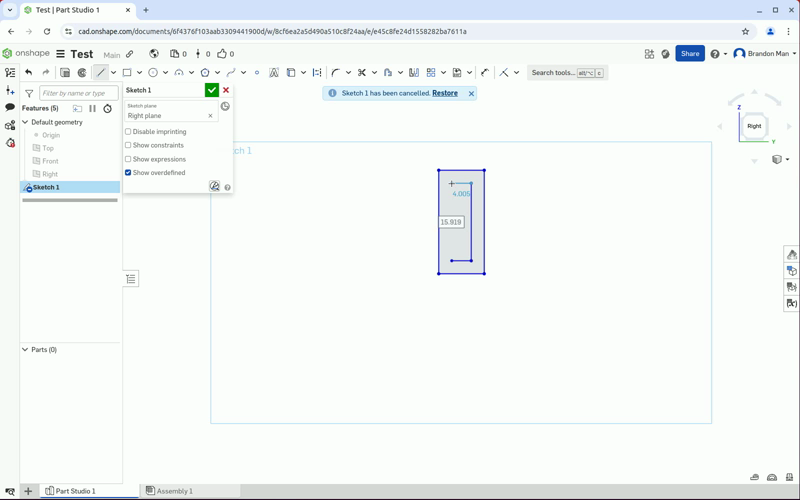
key_up(shift)
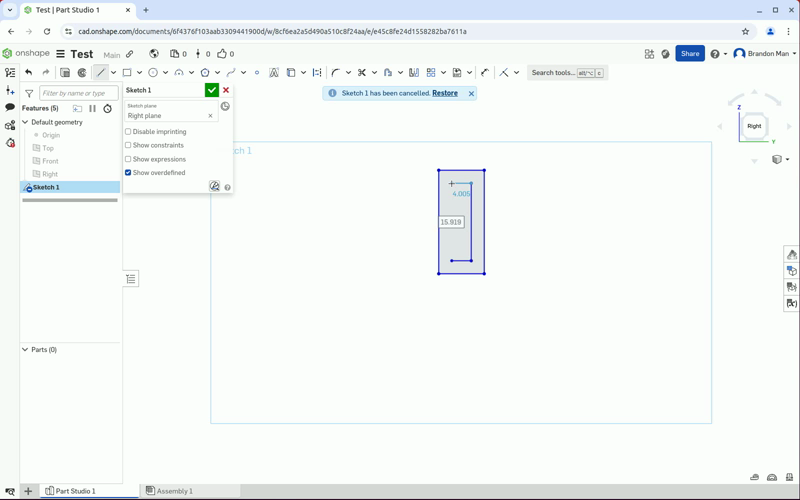
key_down(shift)
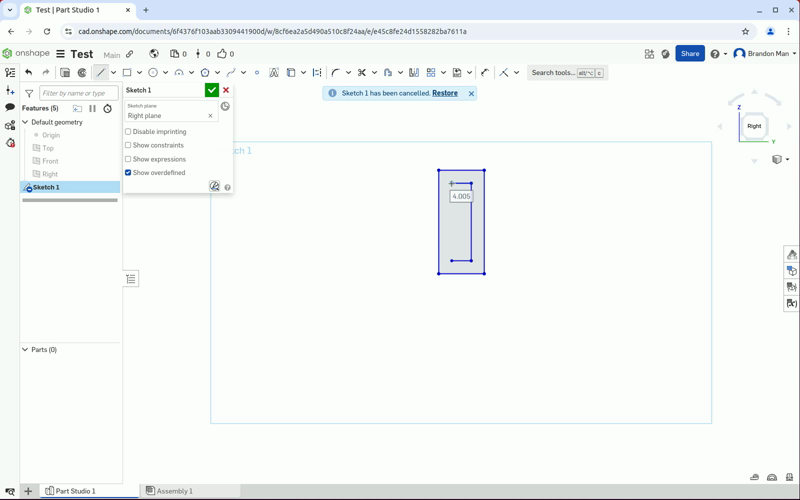
mouse_move(451, 260)
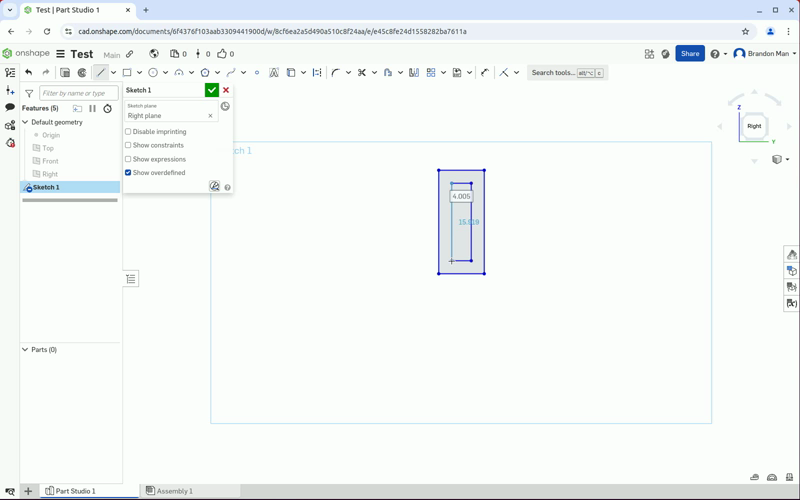
key_up(shift)
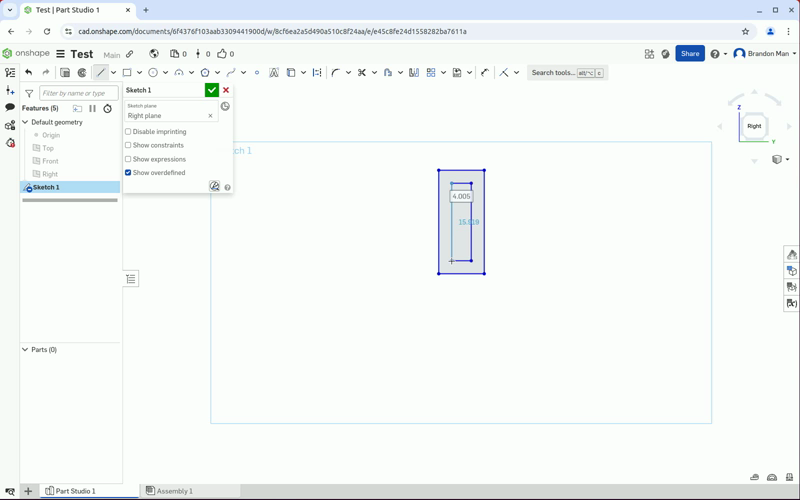
click(451, 260)
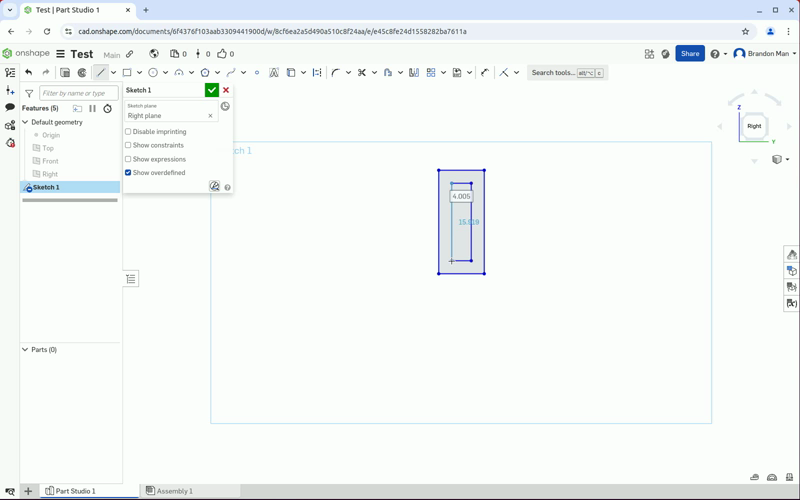
key(esc)
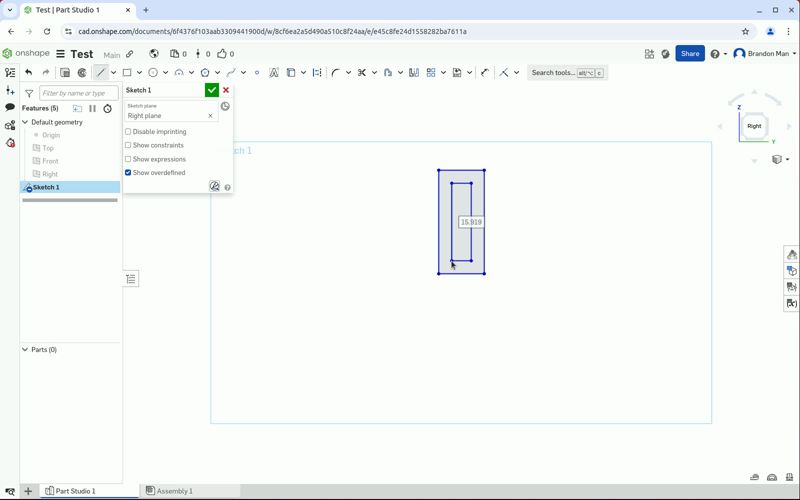
mouse_move(442, 256)
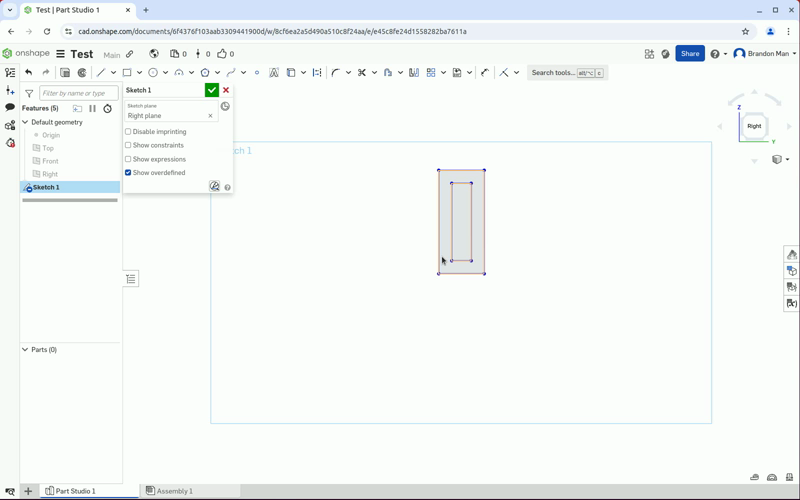
click(442, 256)
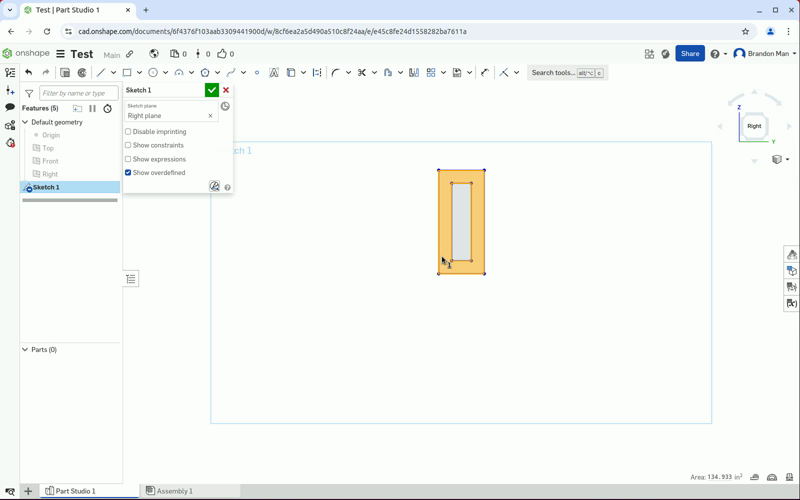
mouse_move(73, 352)
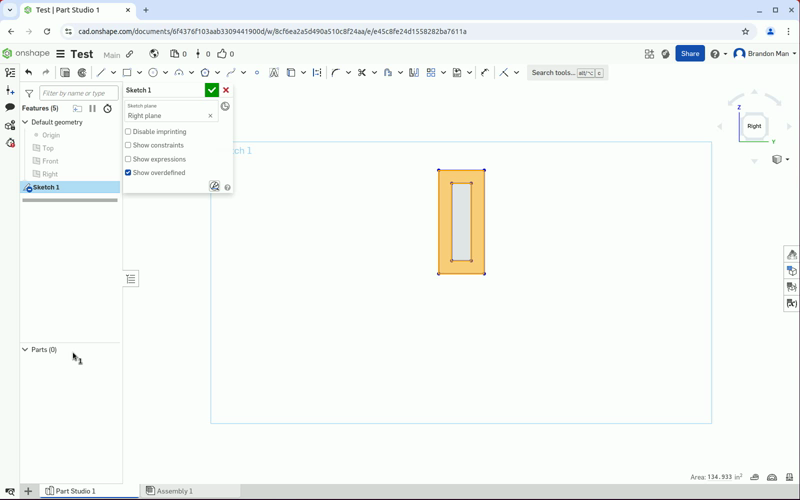
key(shift+y)
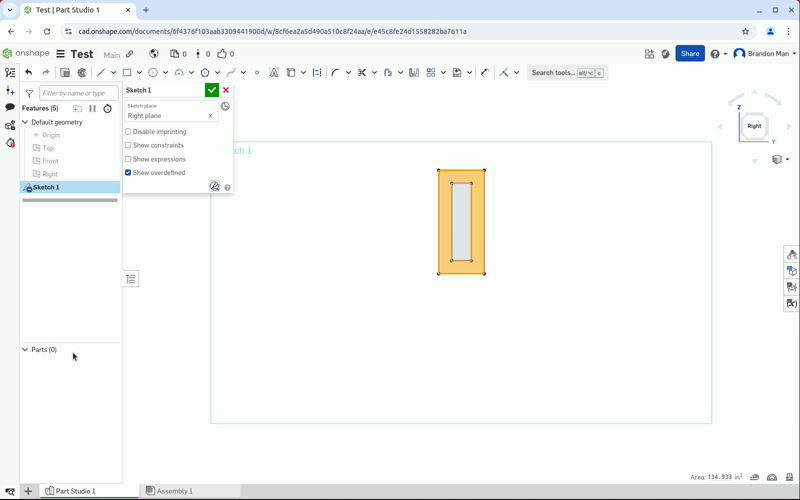
key(shift+e)
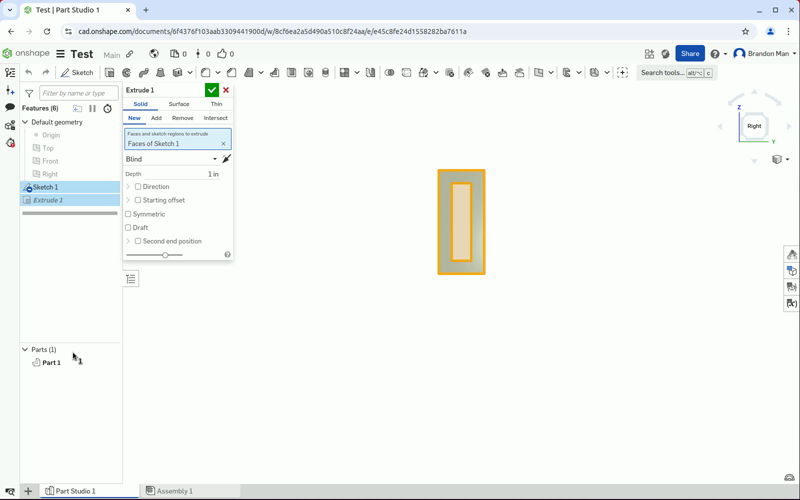
mouse_move(143, 106)
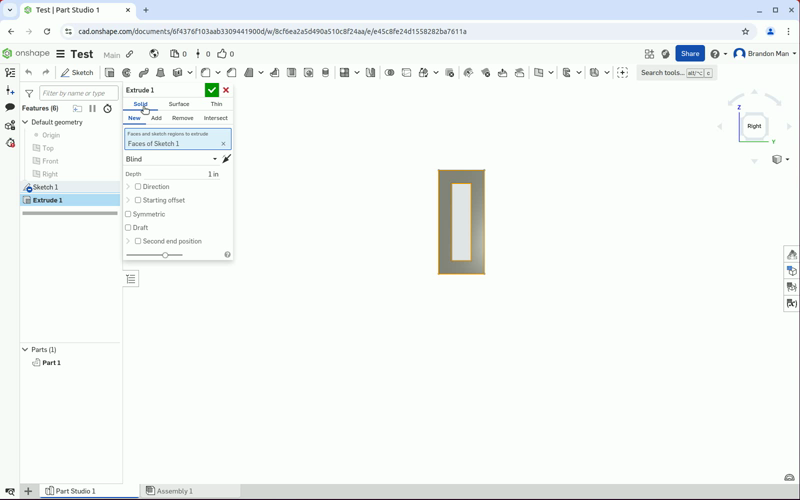
click(143, 106)
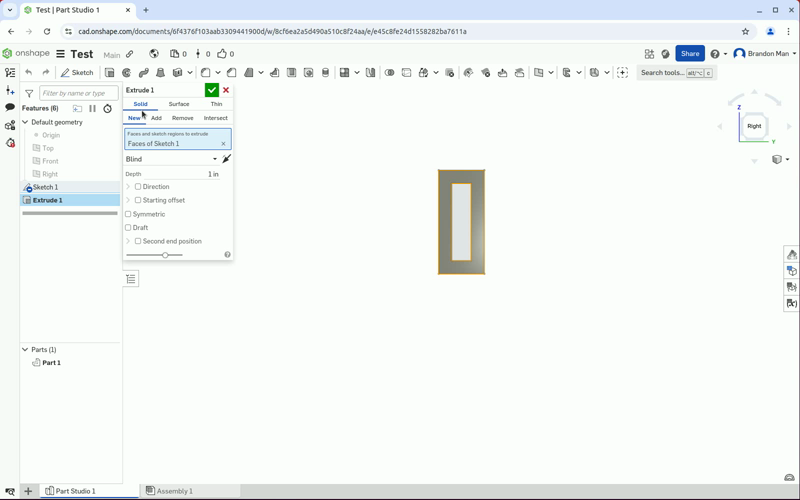
mouse_move(137, 120)
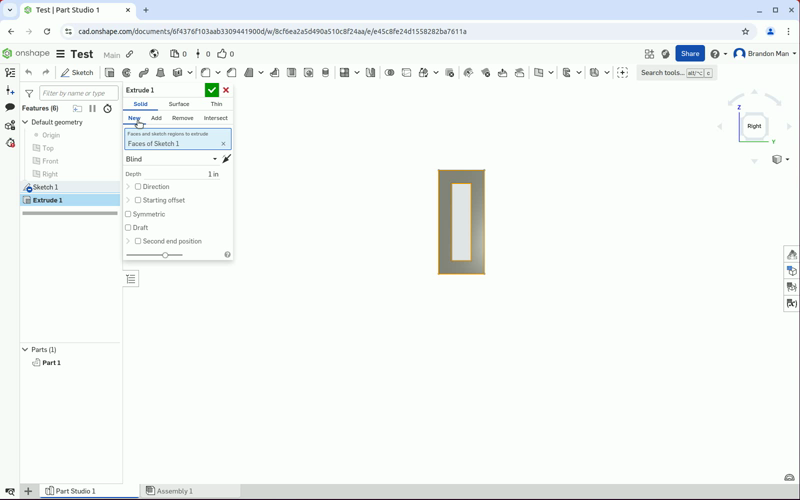
click(137, 120)
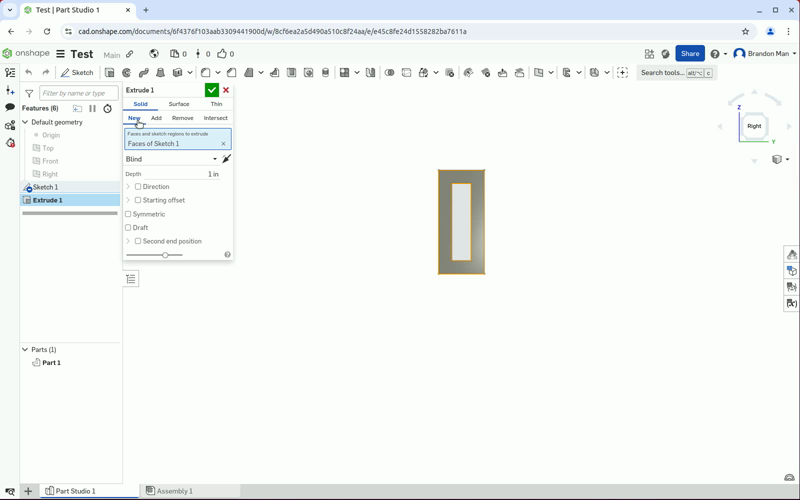
key(tab, 4)
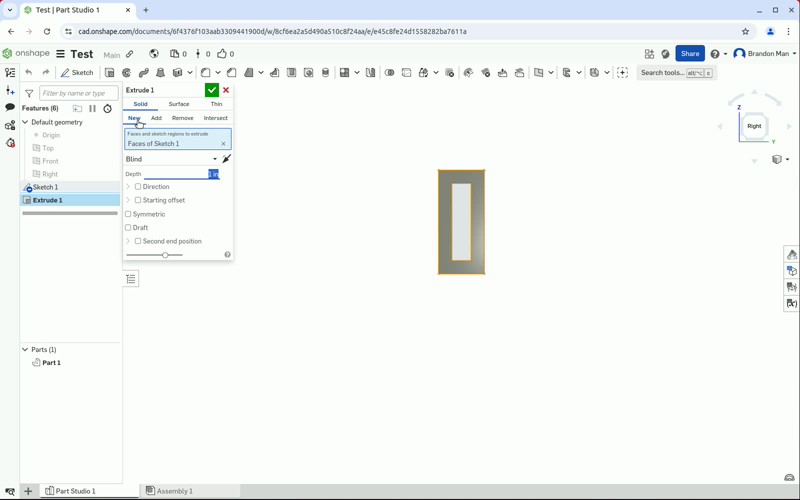
text(0.962)
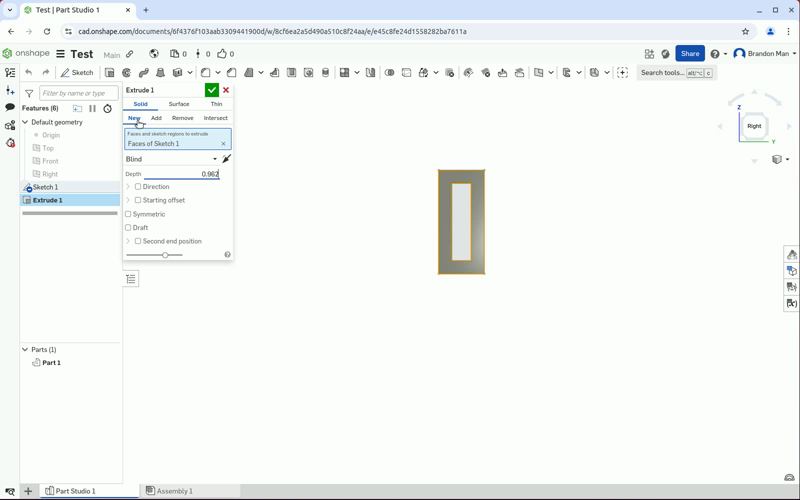
key(tab, 3)
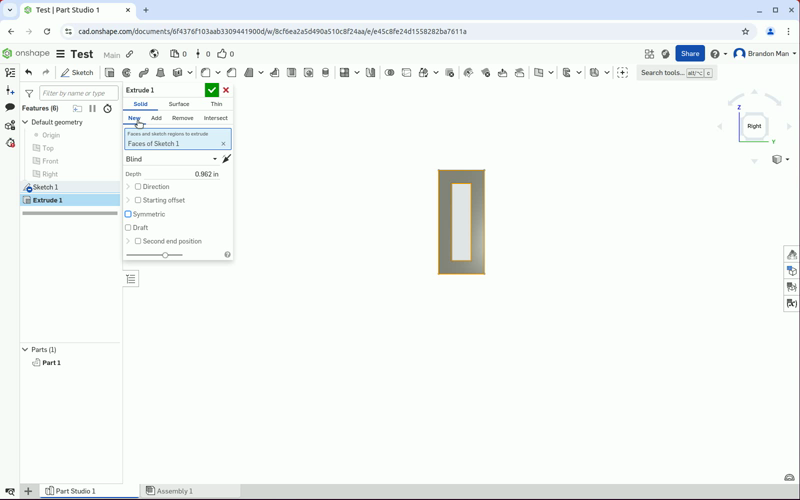
key(space)
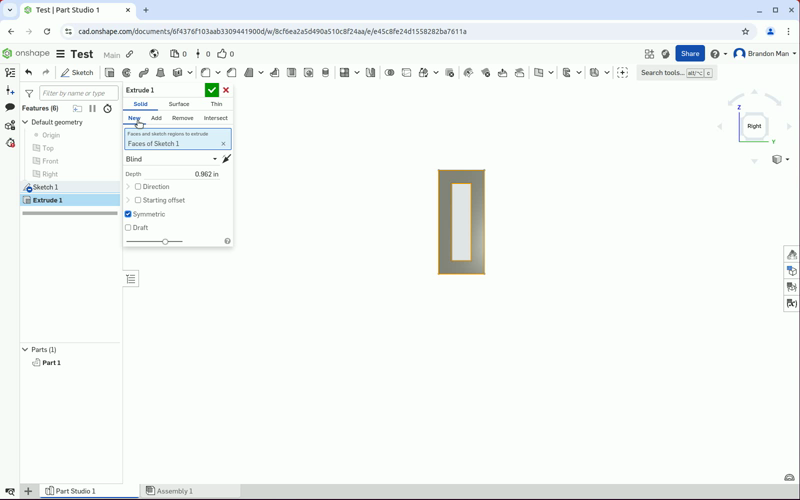
key(enter)
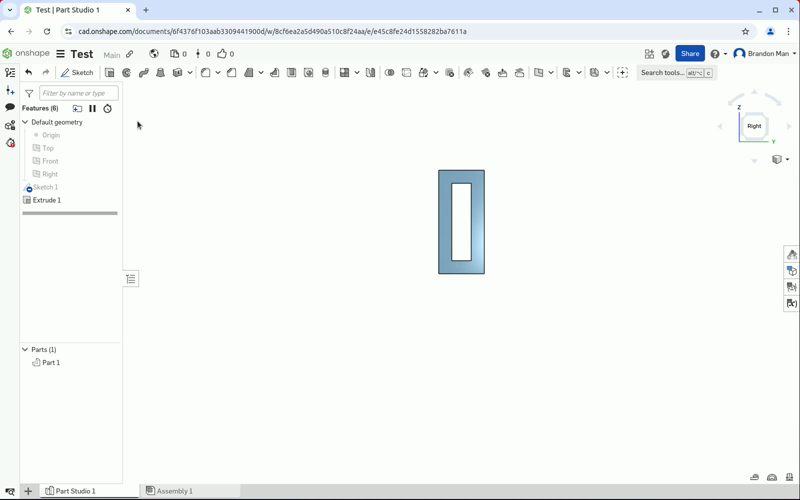
key(shift+h)
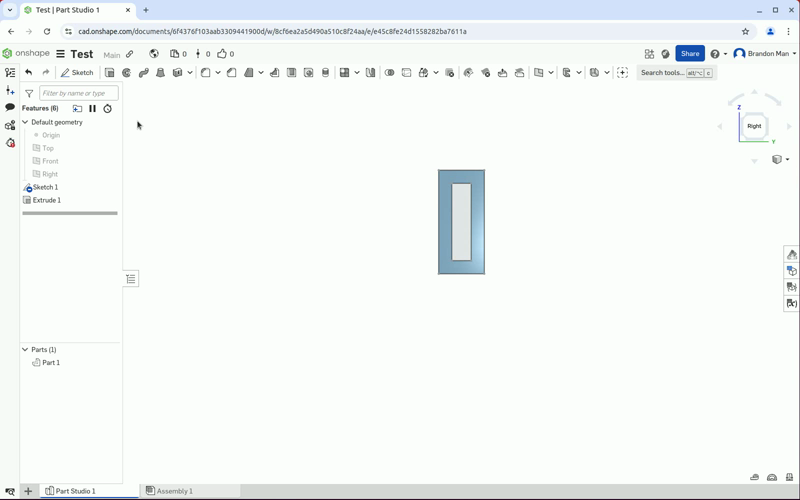
key(shift+h)
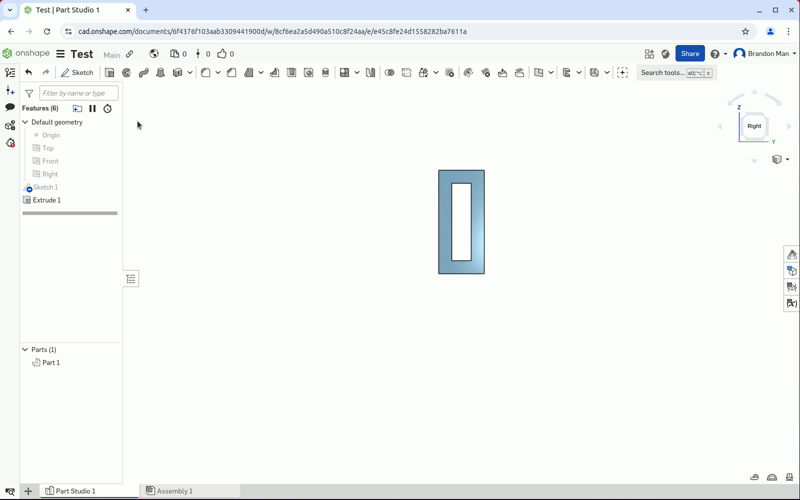
mouse_move(73, 189)
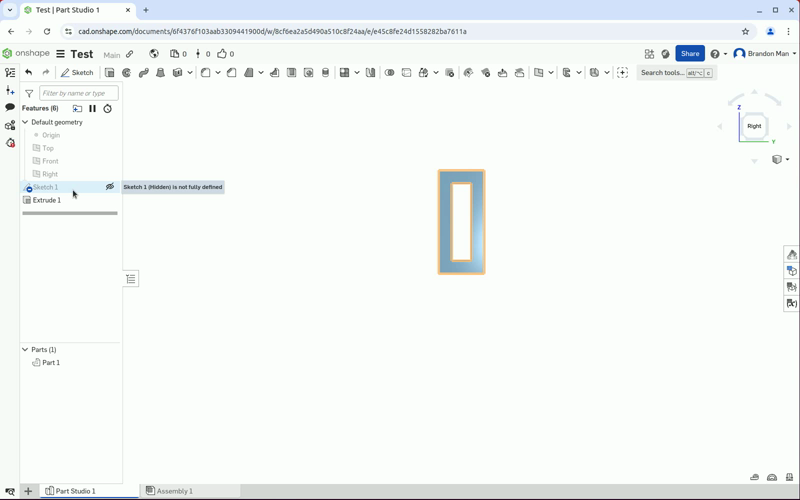
click(73, 189)
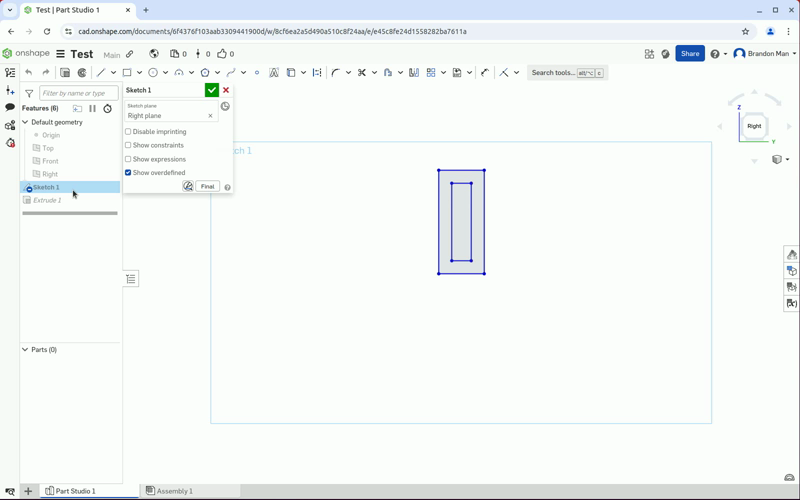
mouse_move(229, 92)
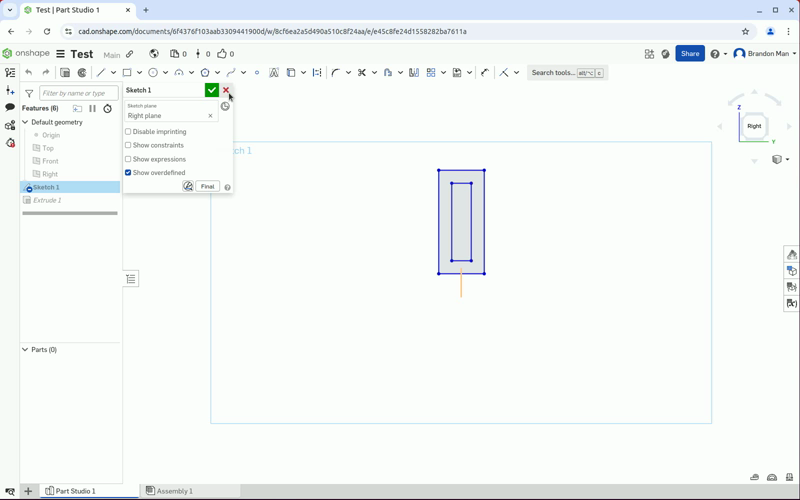
click(229, 92)
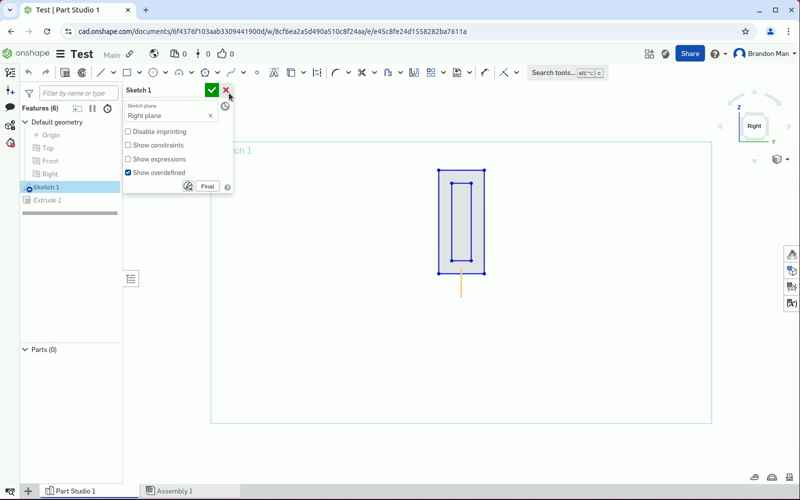
key(shift+s)
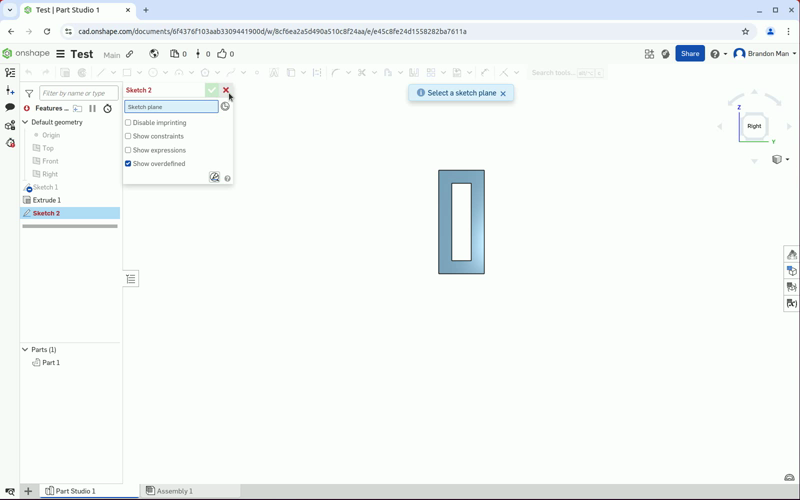
mouse_move(73, 176)
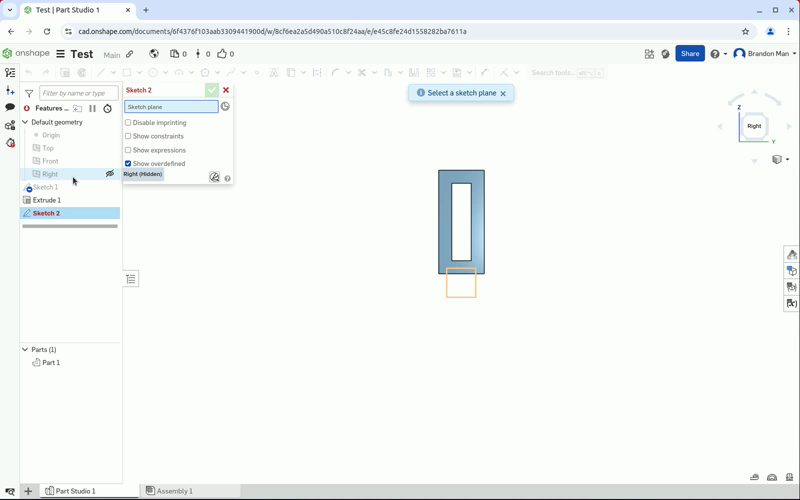
click(73, 176)
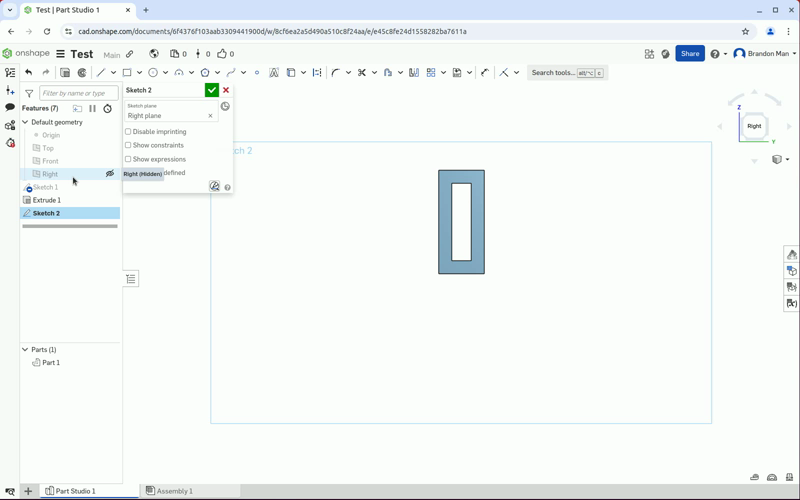
mouse_move(73, 352)
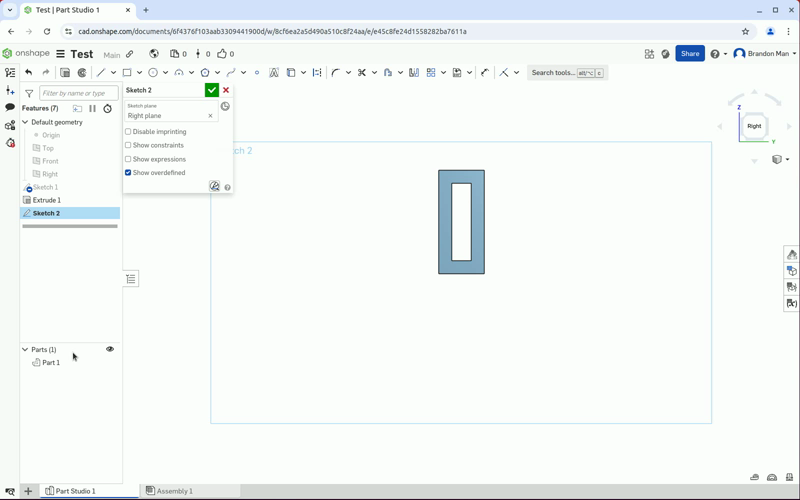
key(y)
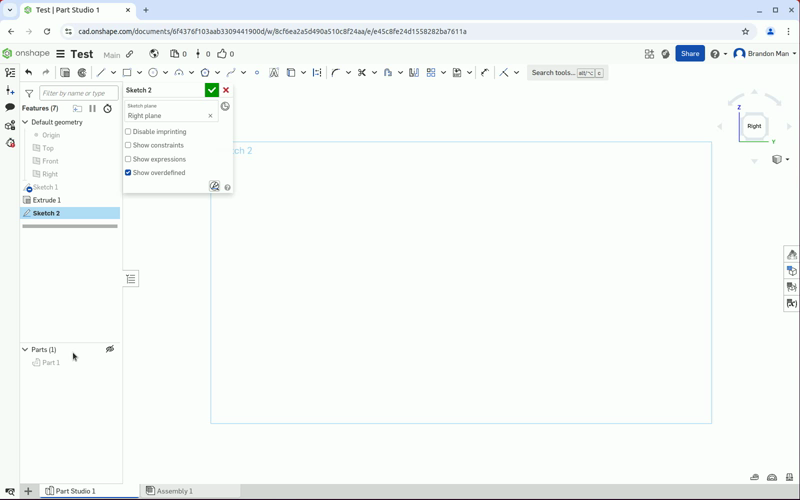
key(l)
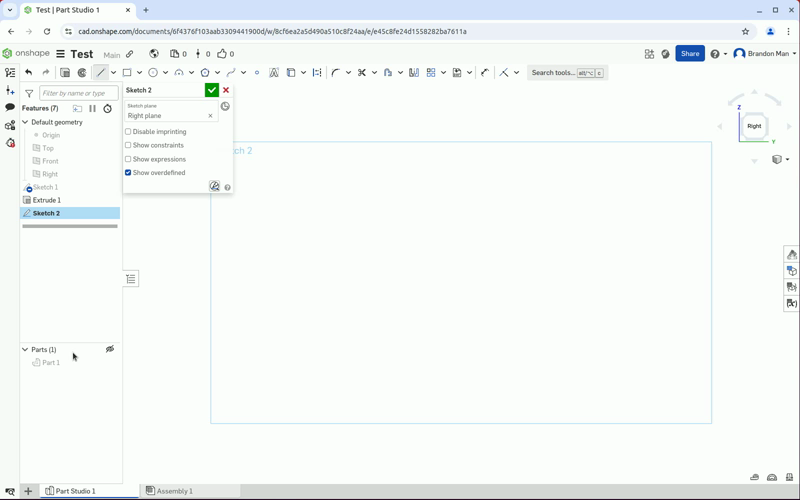
key_down(shift)
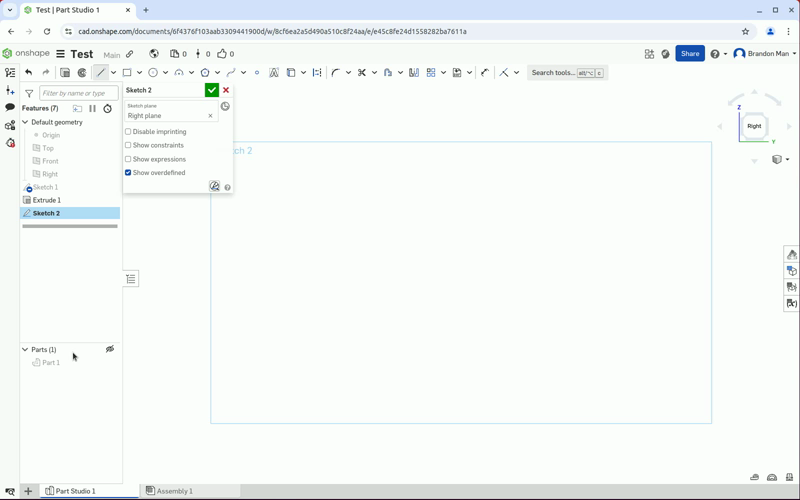
mouse_move(451, 260)
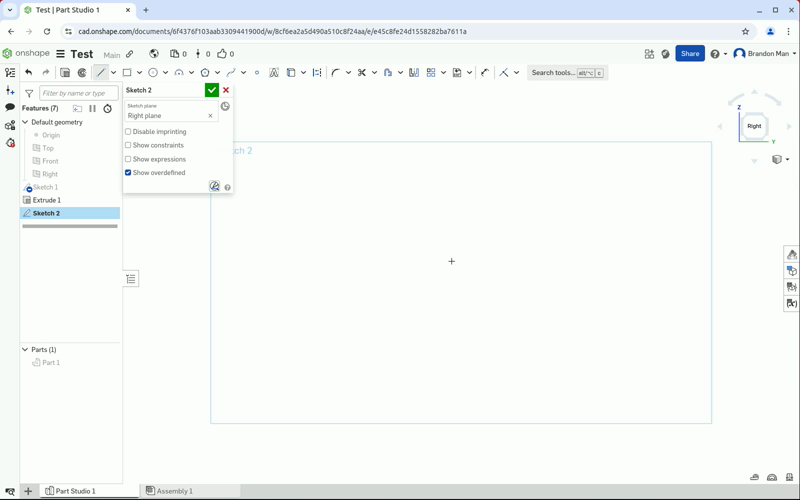
click(451, 260)
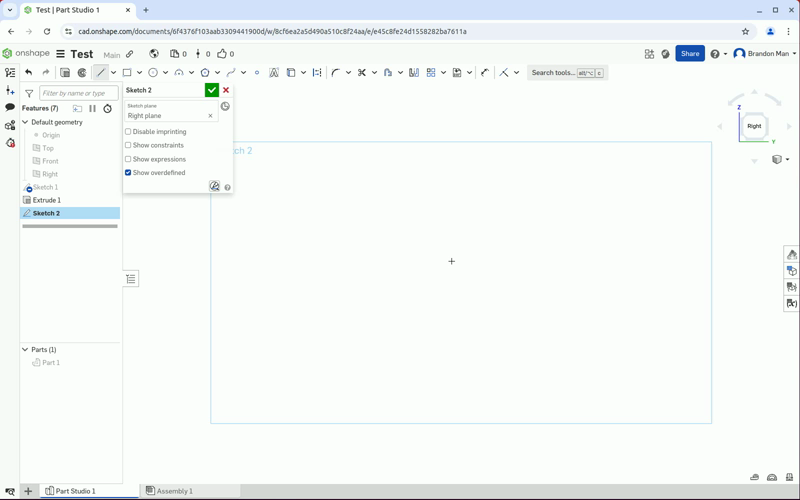
key_up(shift)
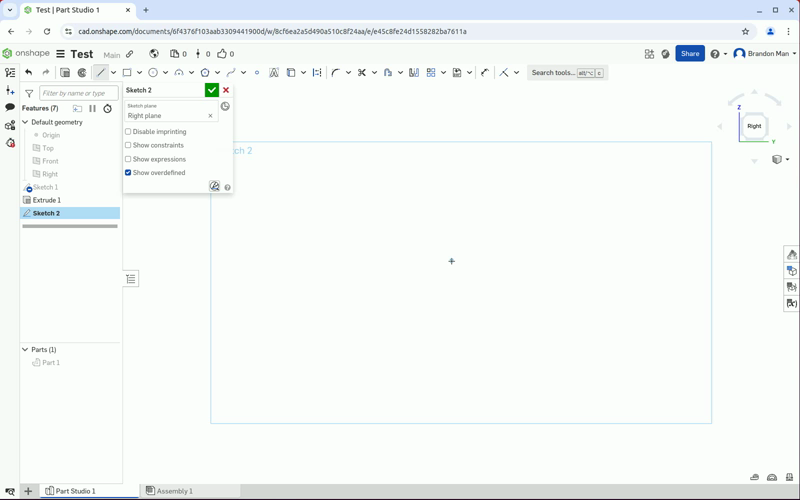
key_down(shift)
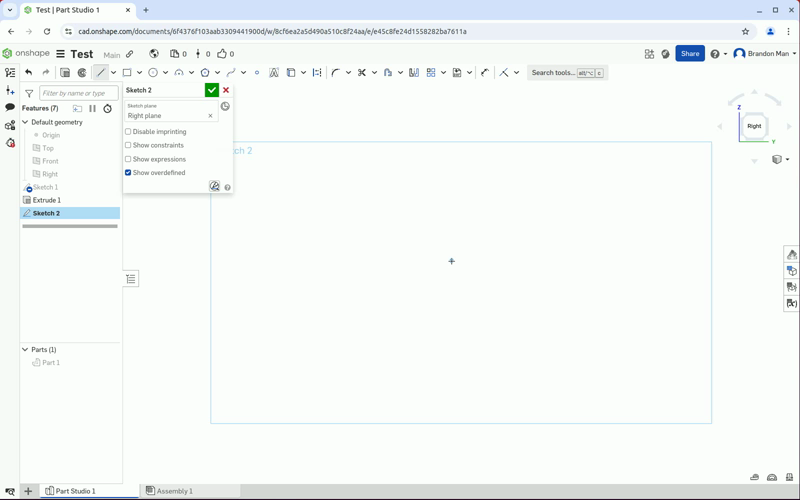
mouse_move(481, 260)
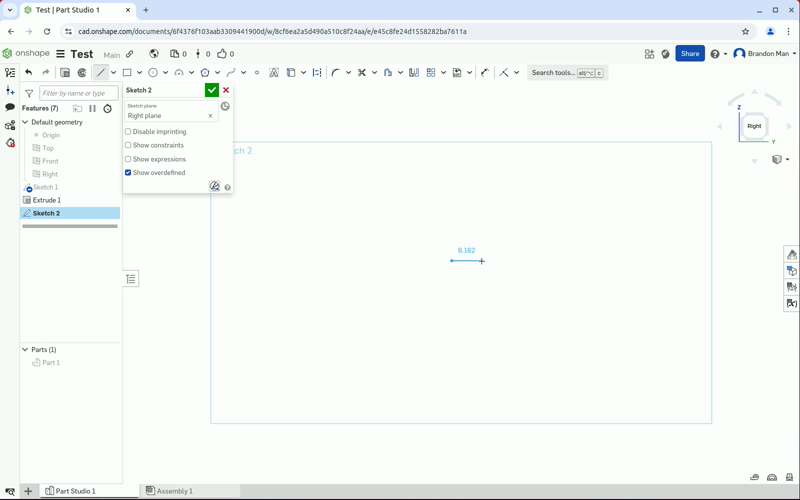
mouse_move(470, 260)
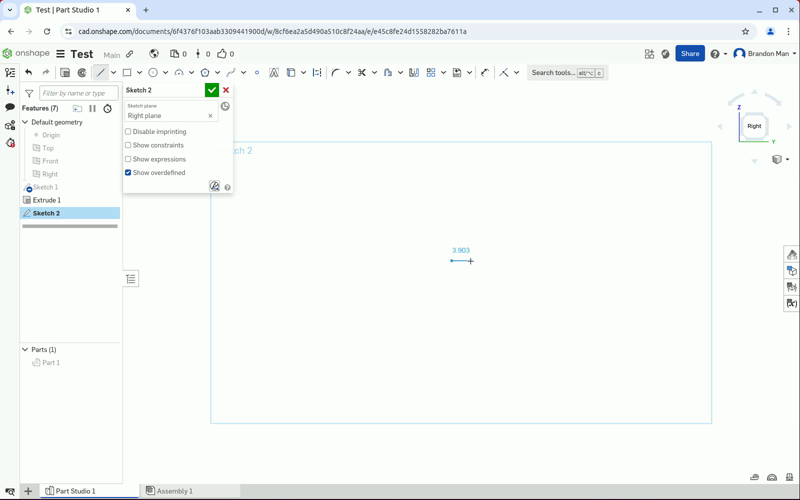
click(470, 260)
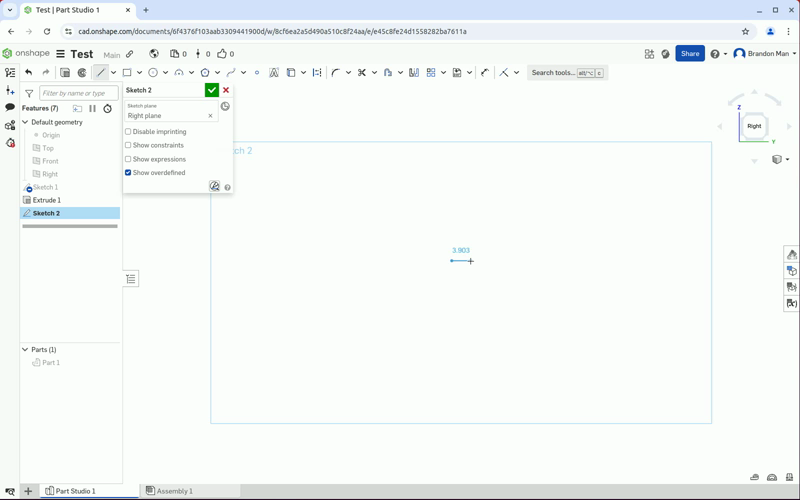
key_up(shift)
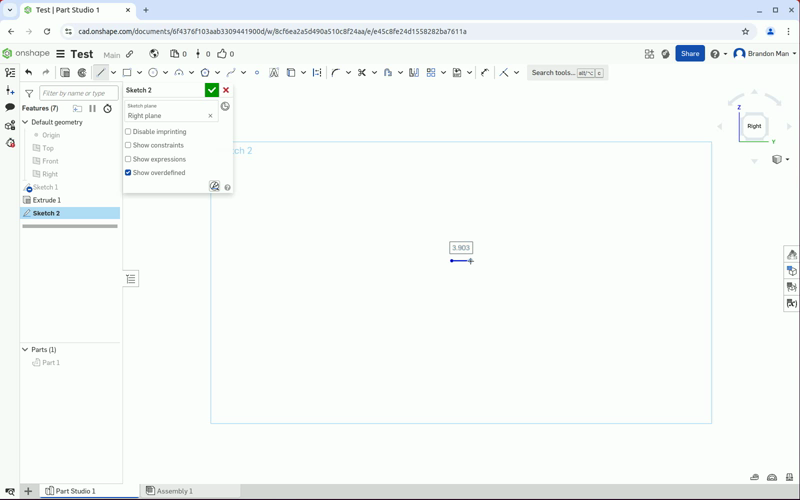
key_down(shift)
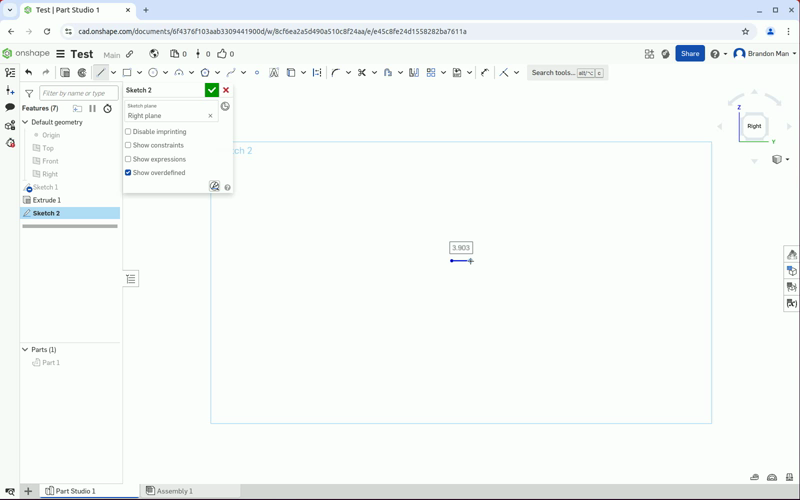
mouse_move(470, 183)
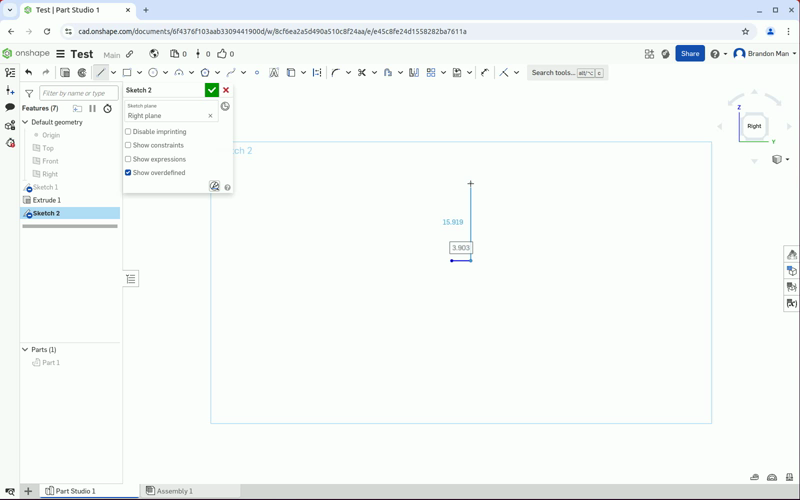
click(470, 183)
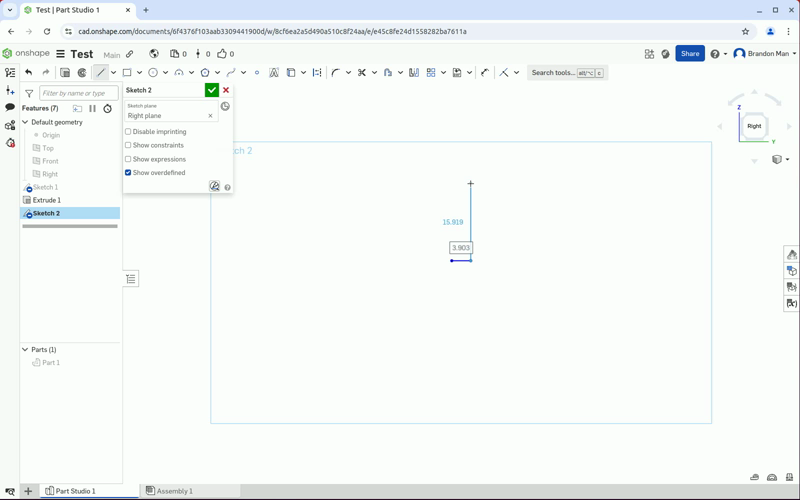
key_up(shift)
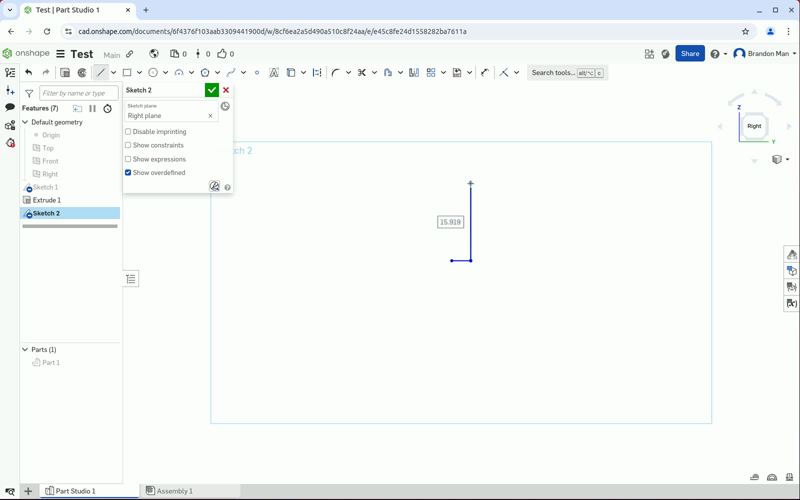
key_down(shift)
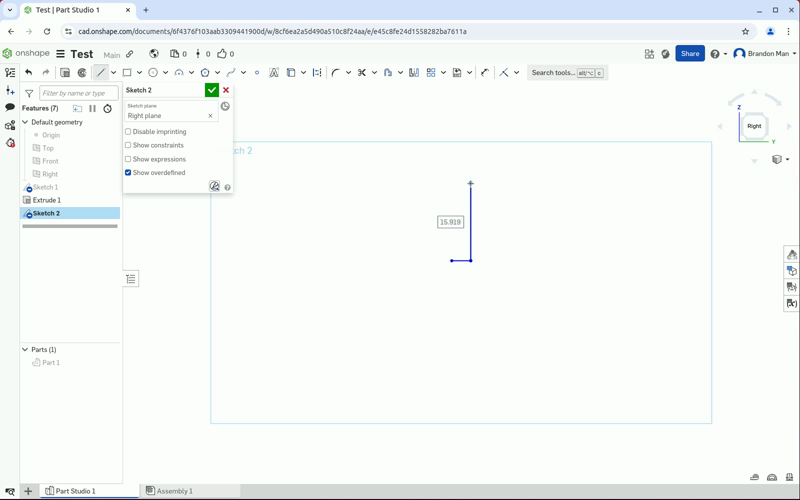
mouse_move(501, 183)
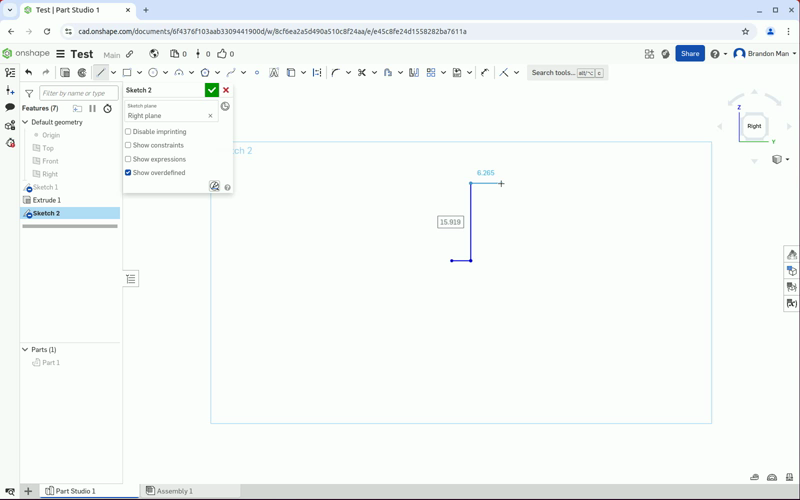
mouse_move(451, 183)
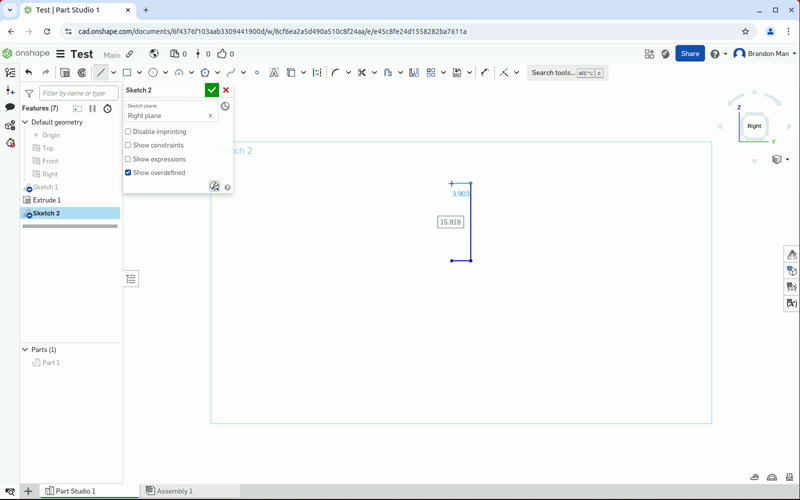
click(451, 183)
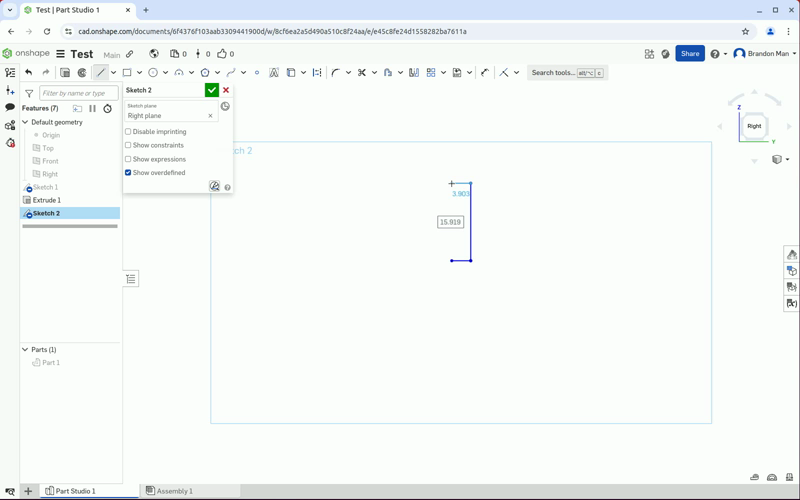
key_up(shift)
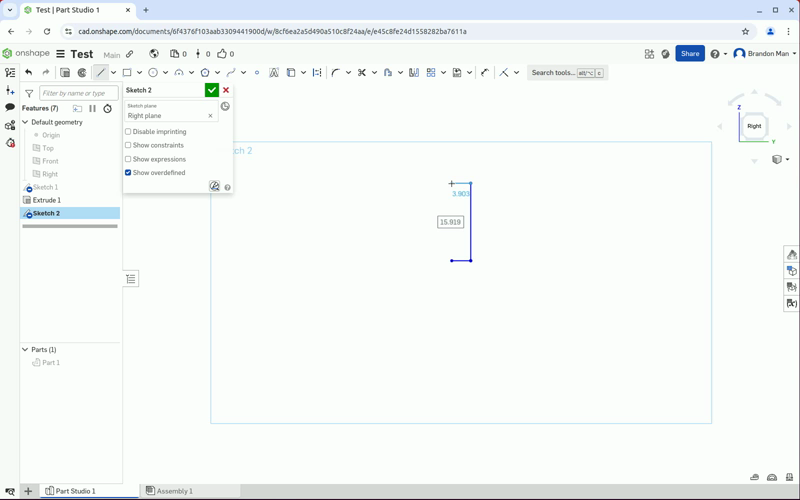
key_down(shift)
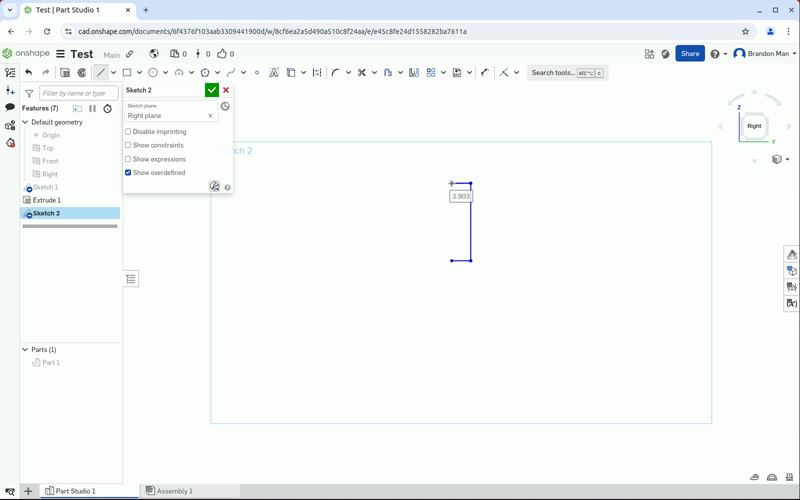
mouse_move(451, 260)
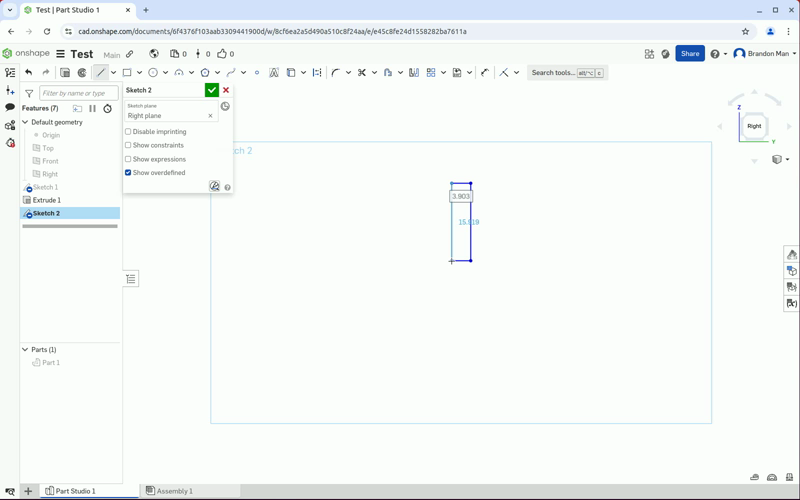
key_up(shift)
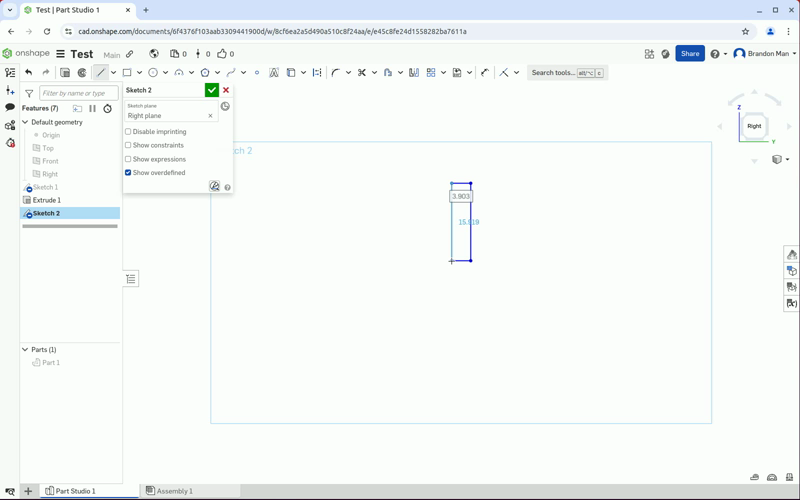
click(451, 260)
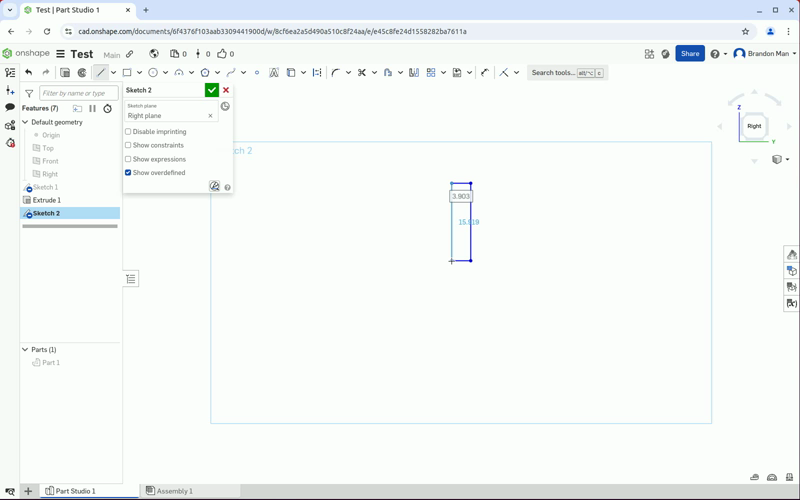
key(esc)
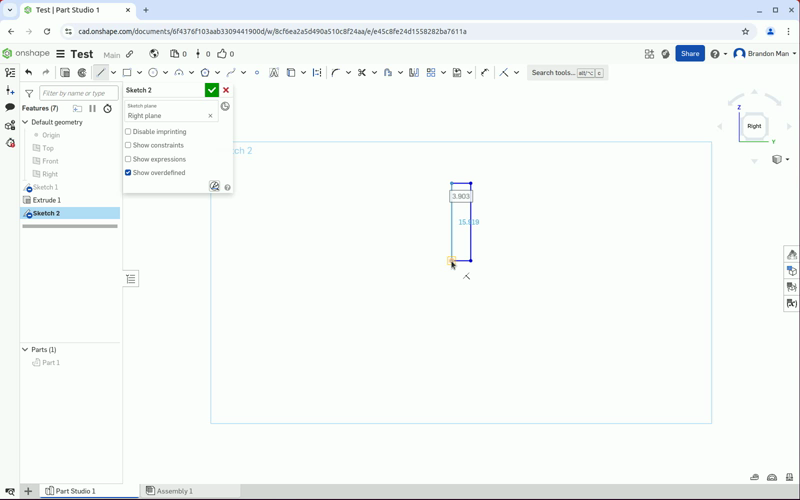
mouse_move(467, 199)
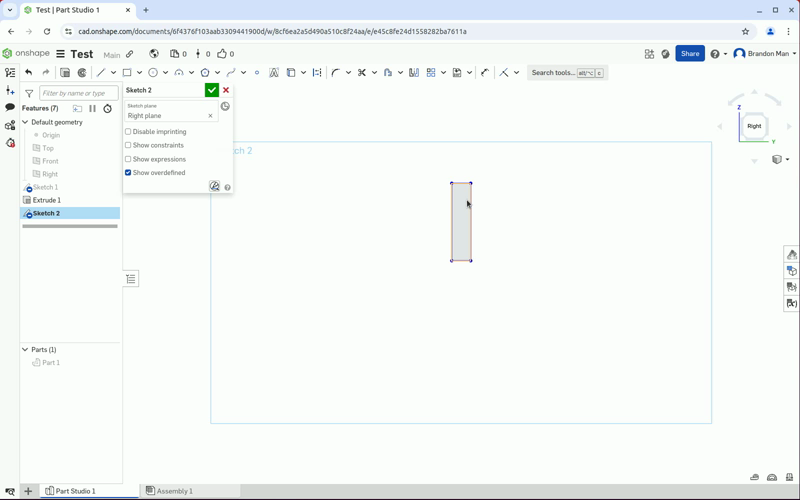
scroll(6)
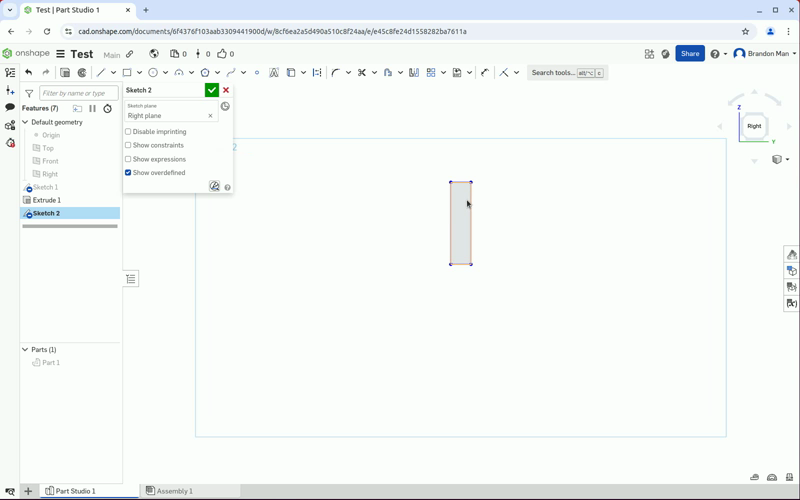
scroll(6)
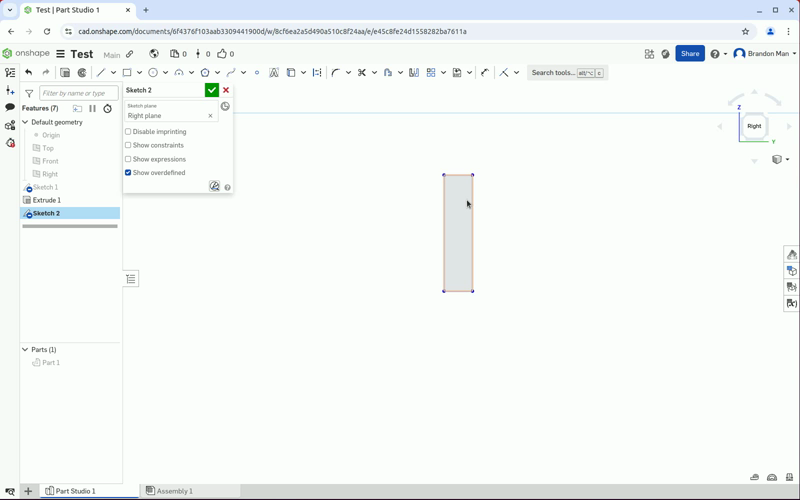
scroll(6)
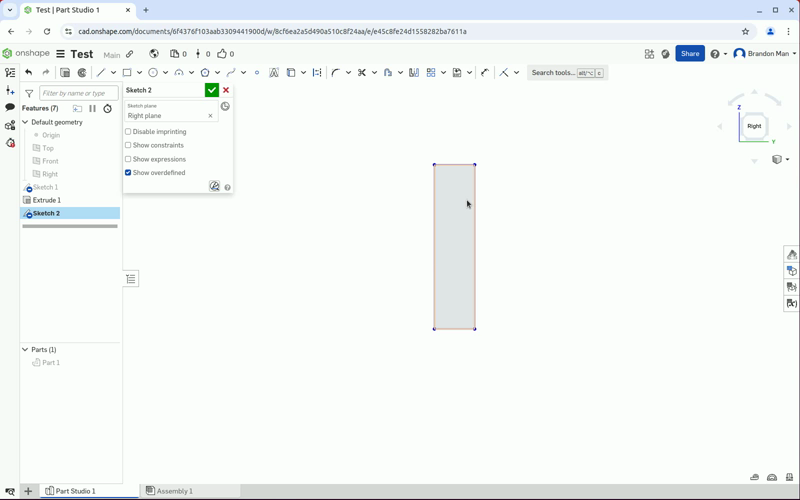
scroll(6)
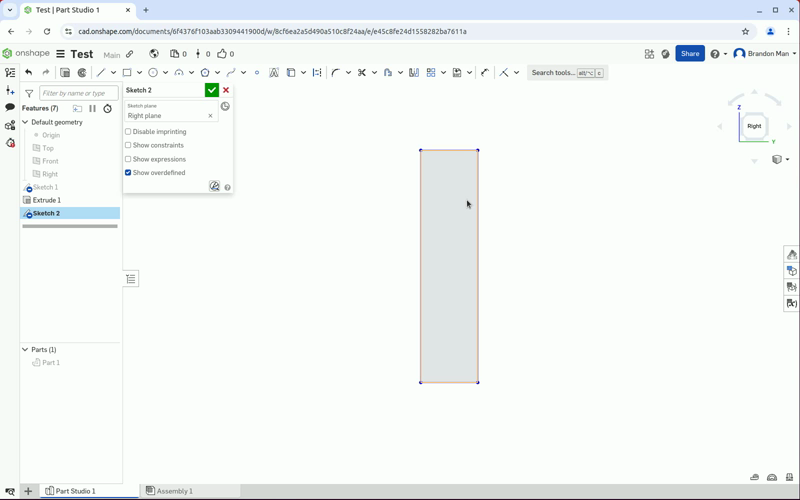
scroll(6)
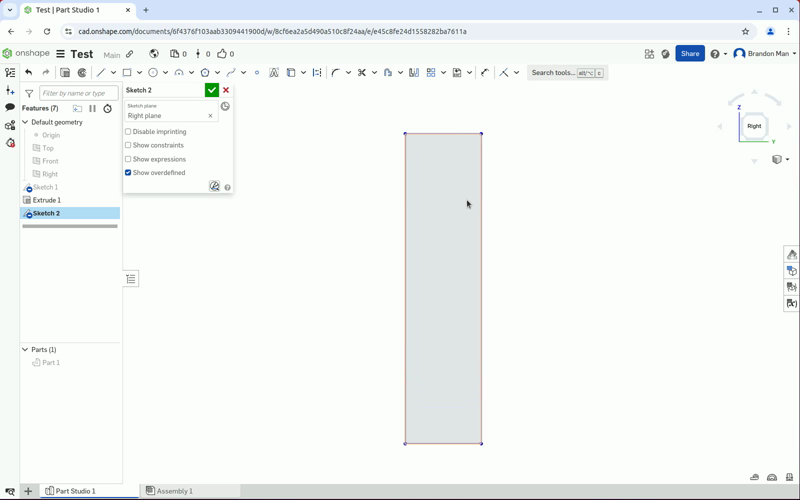
scroll(6)
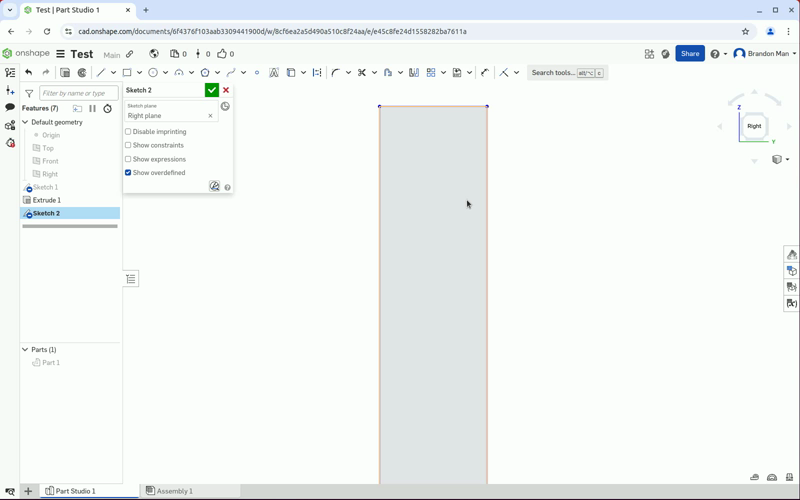
scroll(6)
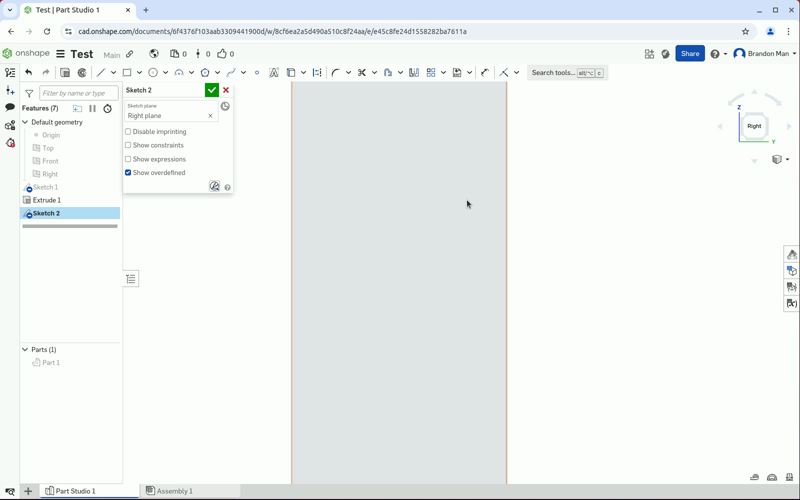
click(467, 199)
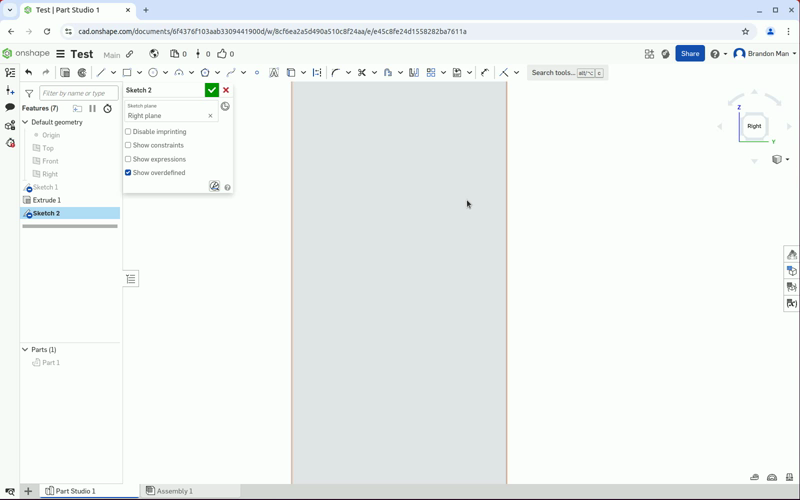
scroll(-6)
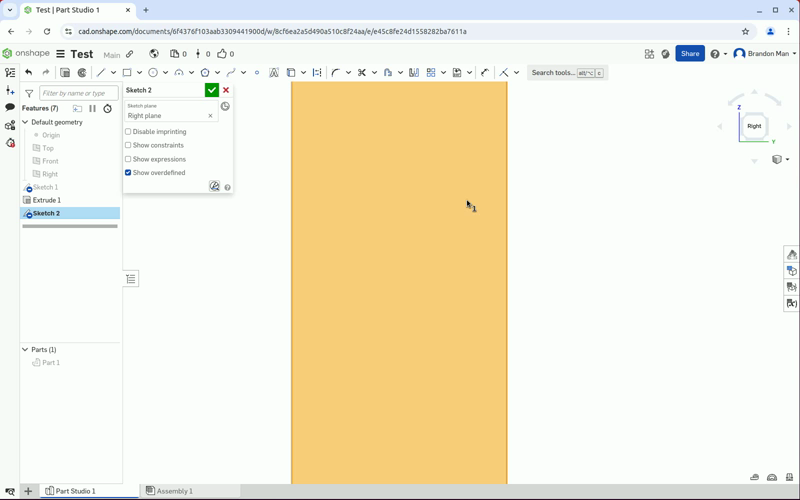
scroll(-6)
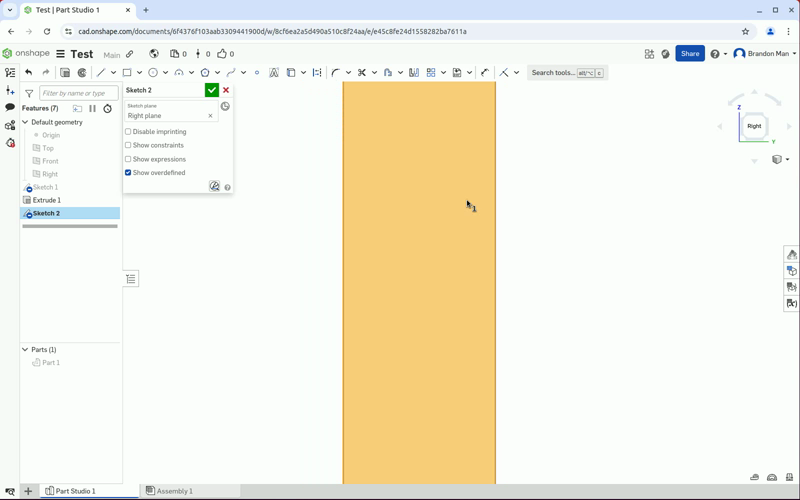
scroll(-6)
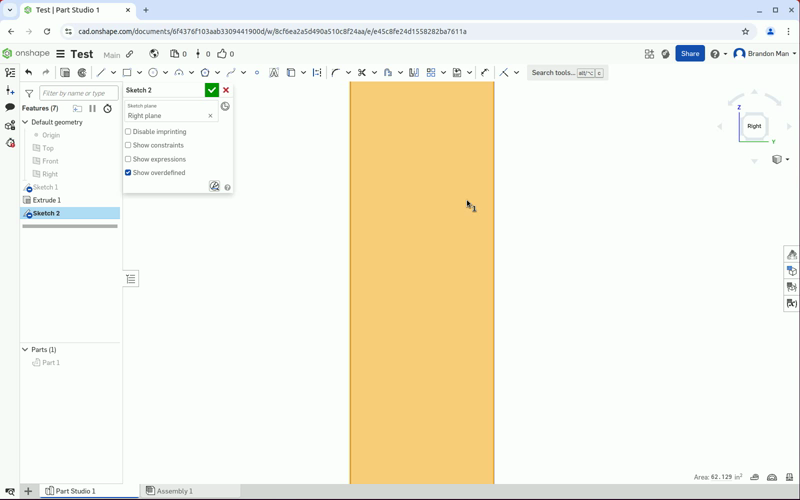
scroll(-6)
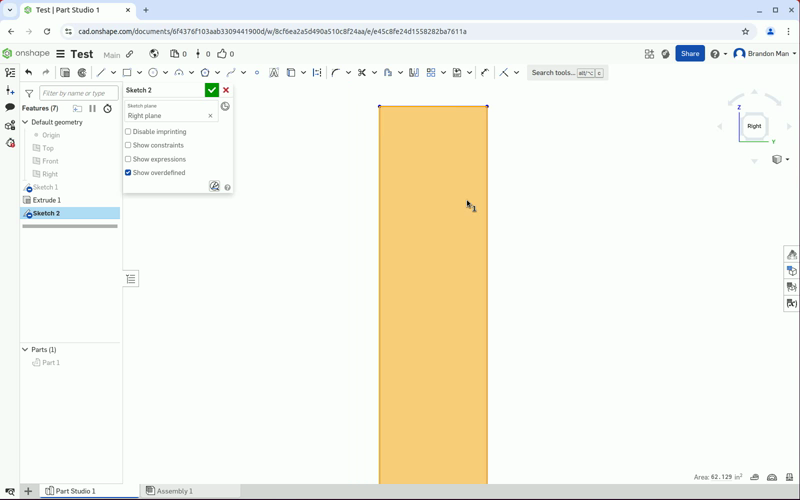
scroll(-6)
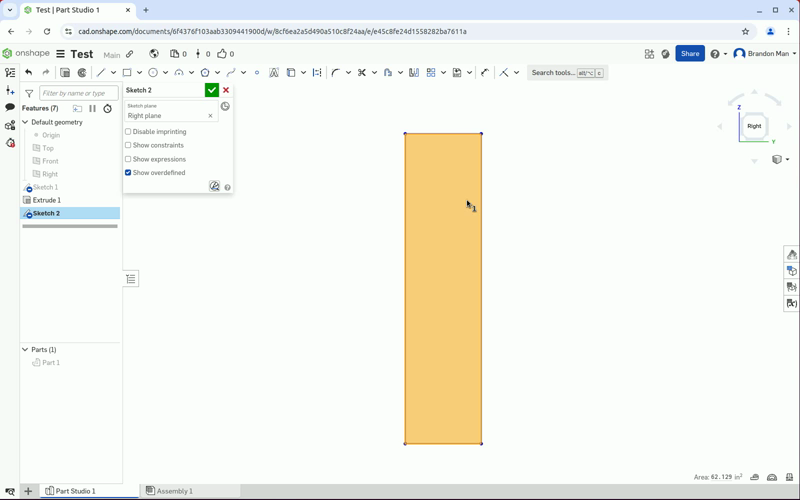
scroll(-6)
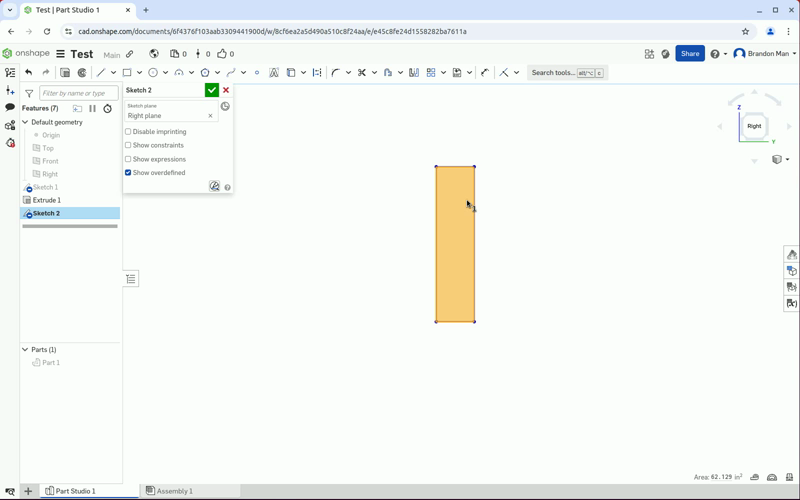
scroll(-6)
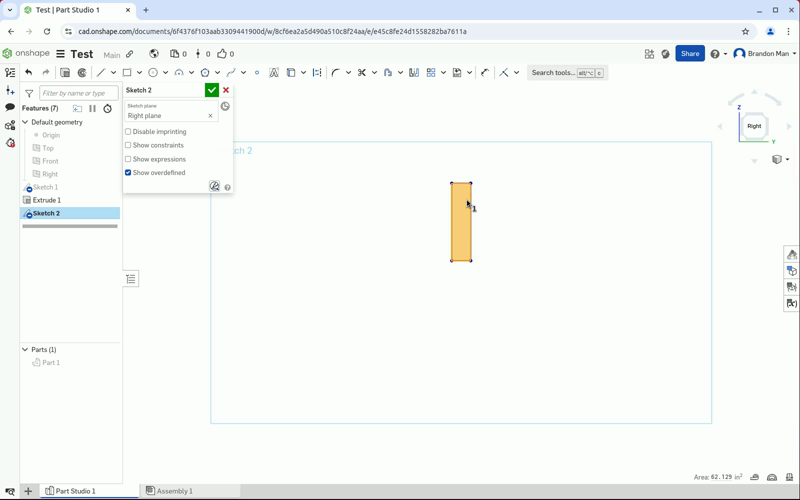
mouse_move(73, 352)
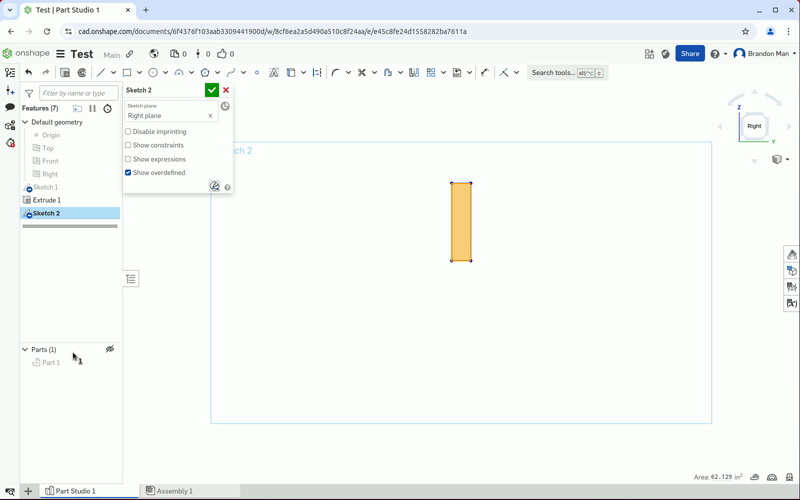
key(shift+y)
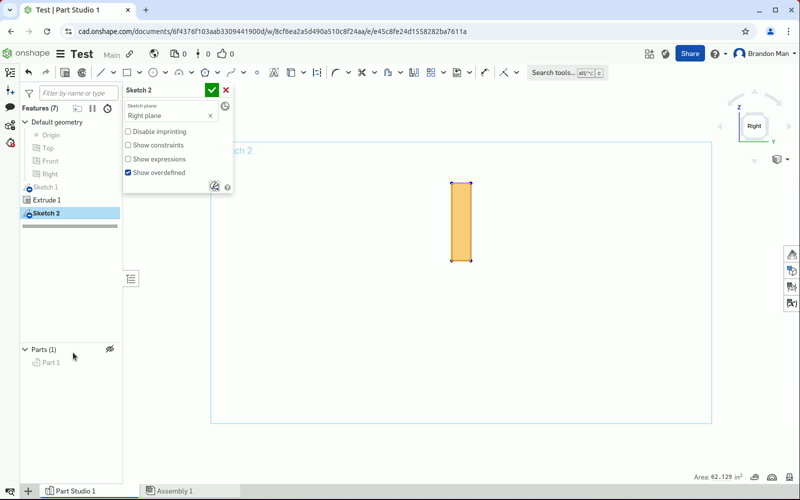
key(shift+e)
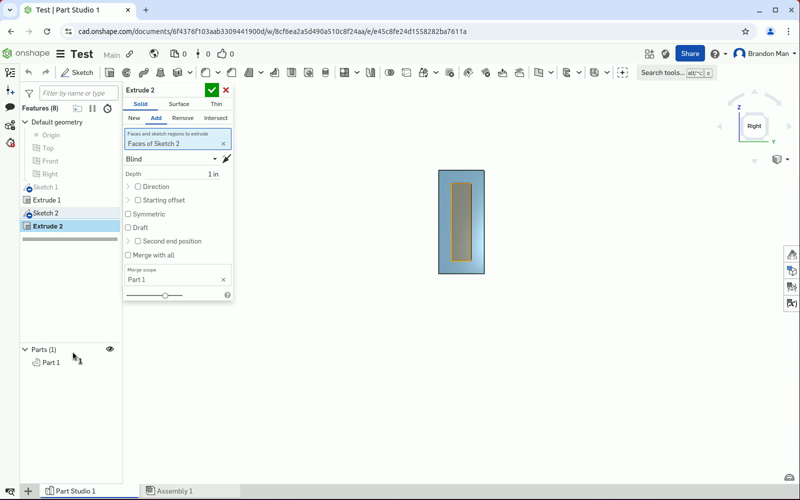
mouse_move(143, 106)
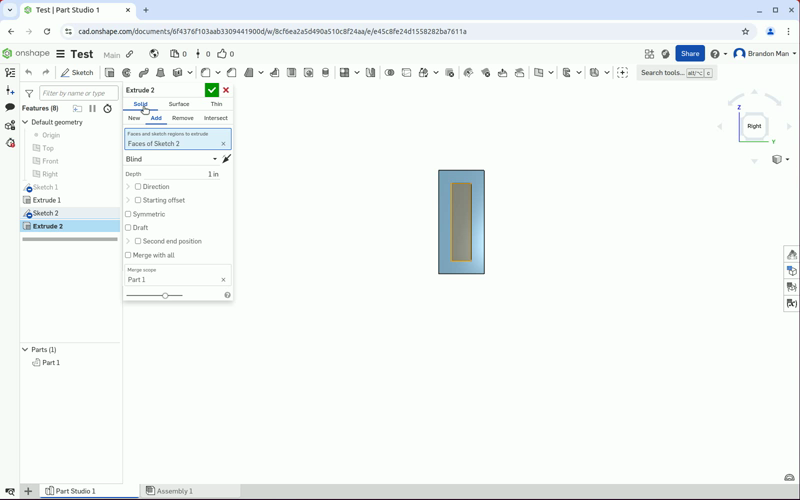
click(143, 106)
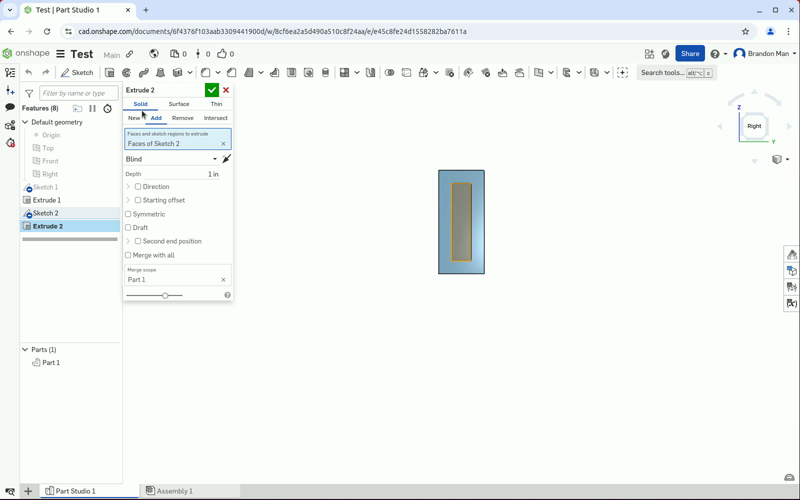
mouse_move(137, 120)
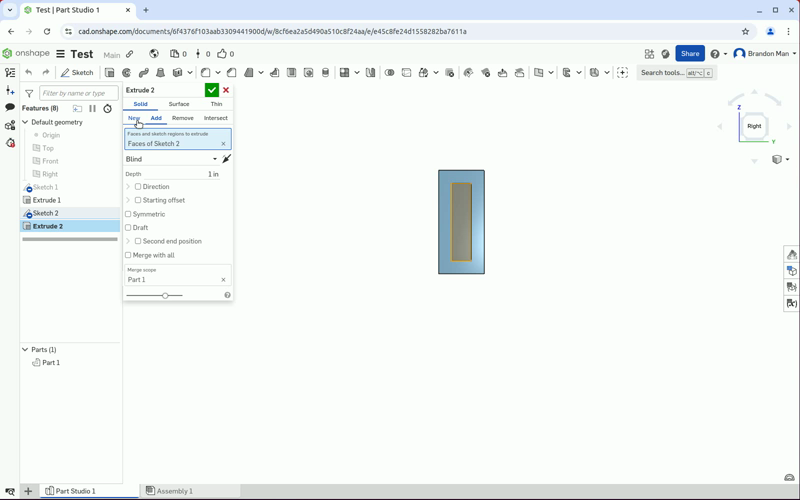
click(137, 120)
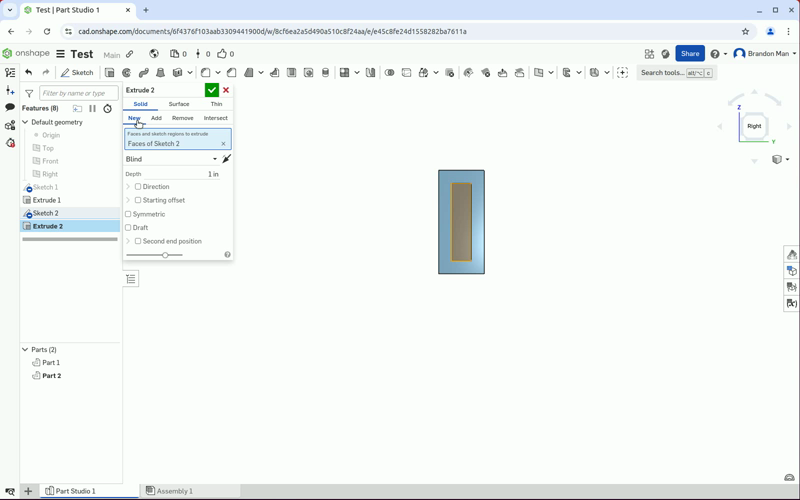
key(tab, 4)
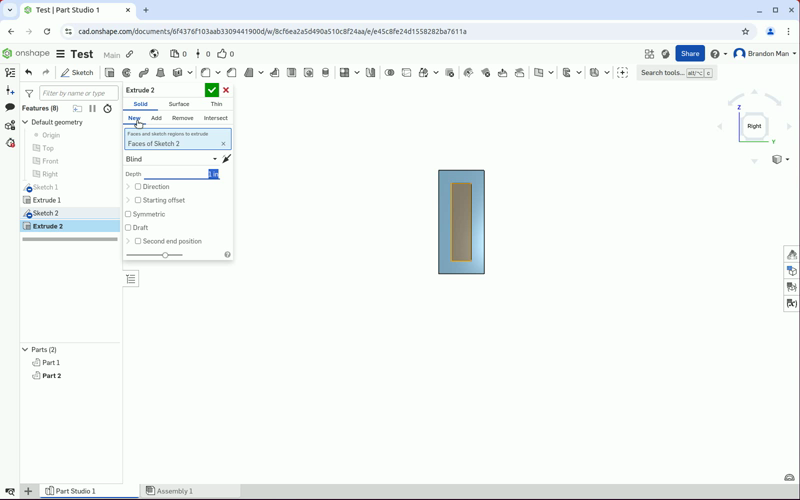
text(0.962)
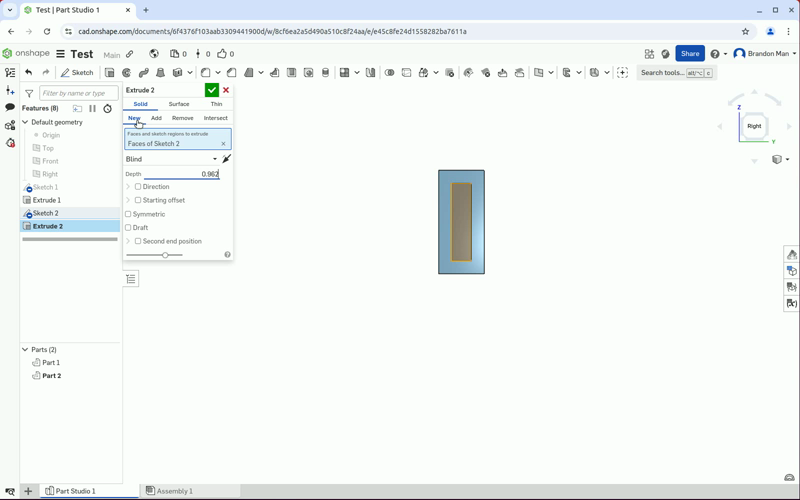
key(tab, 3)
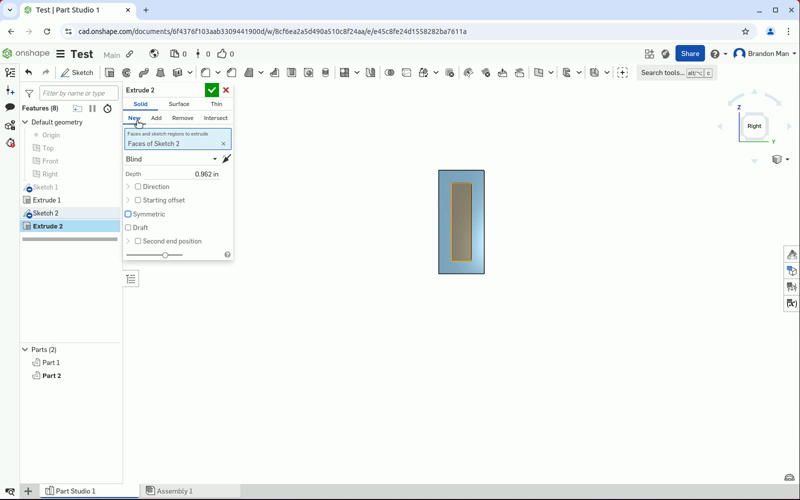
key(space)
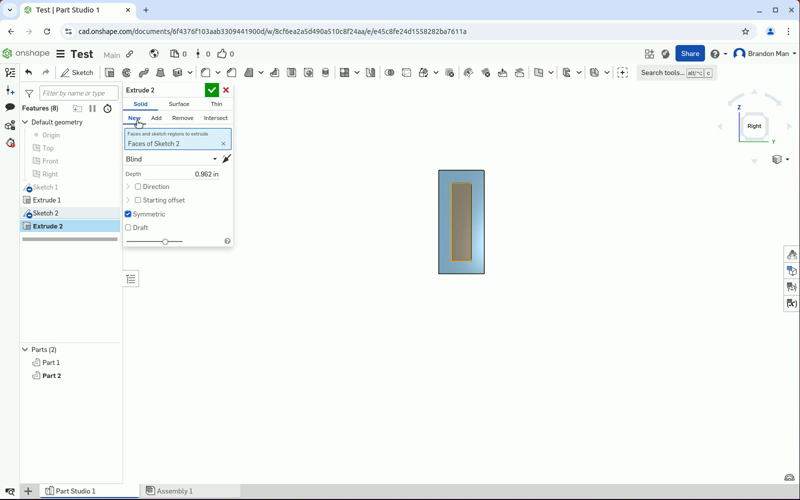
key(enter)
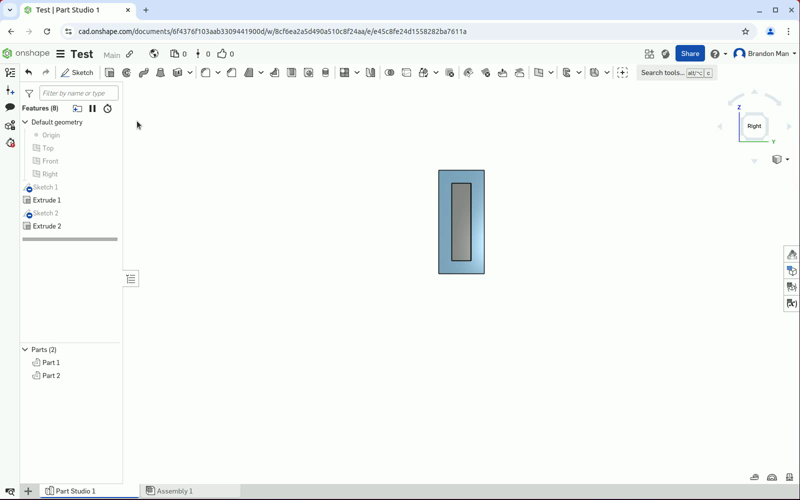
key(shift+h)
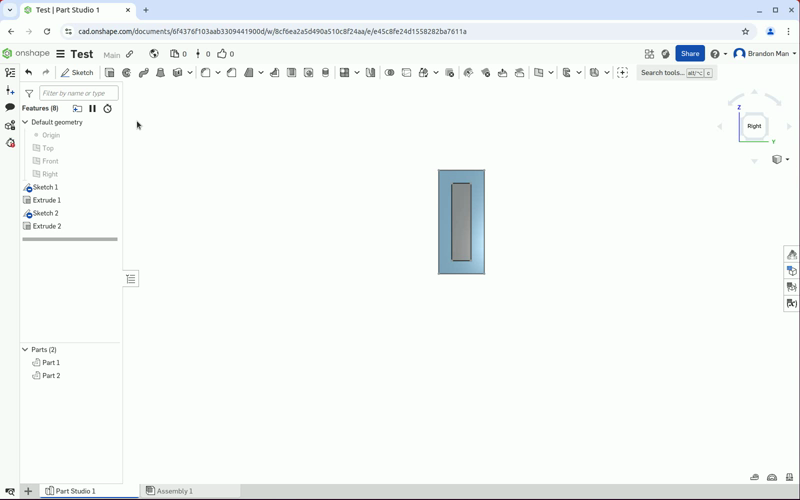
key(shift+h)
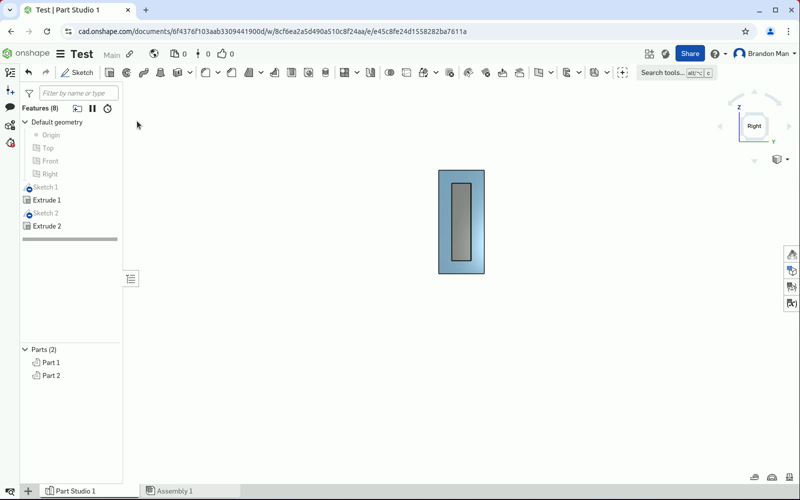
mouse_move(73, 189)
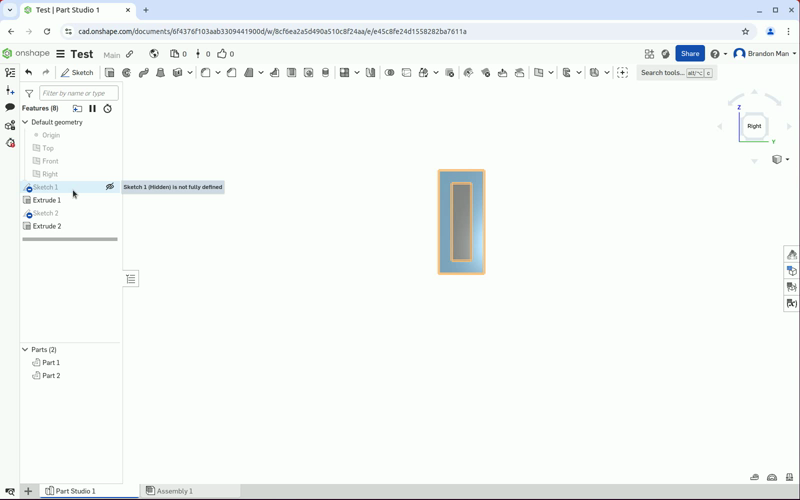
click(73, 189)
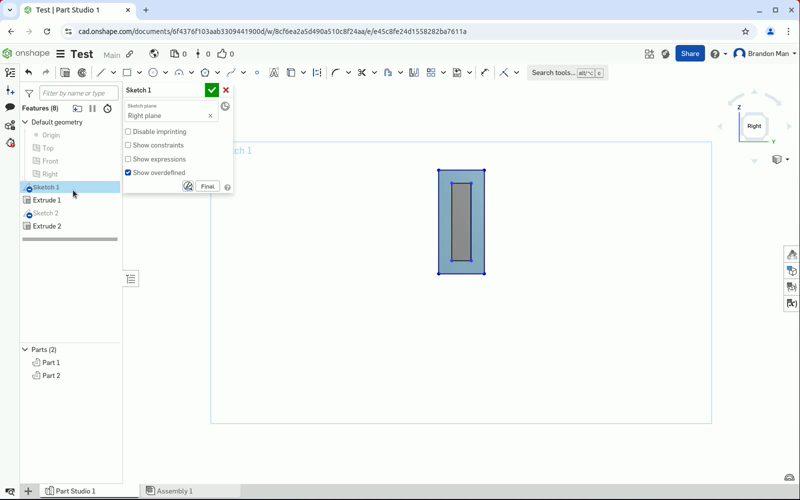
mouse_move(229, 92)
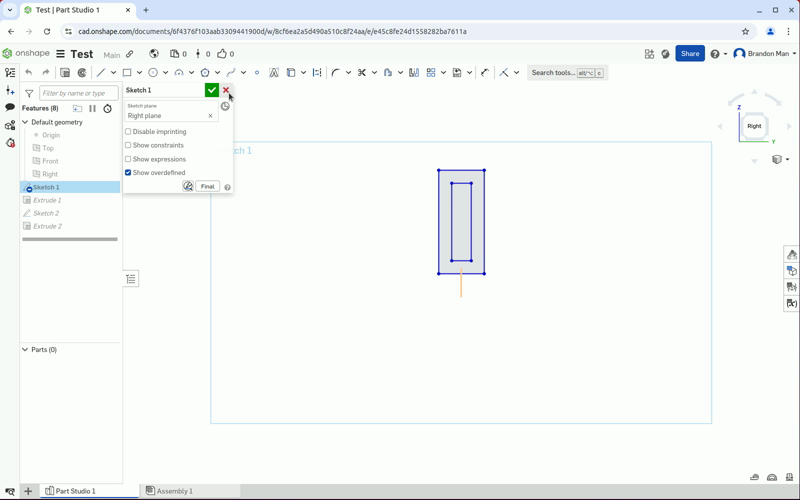
click(229, 92)
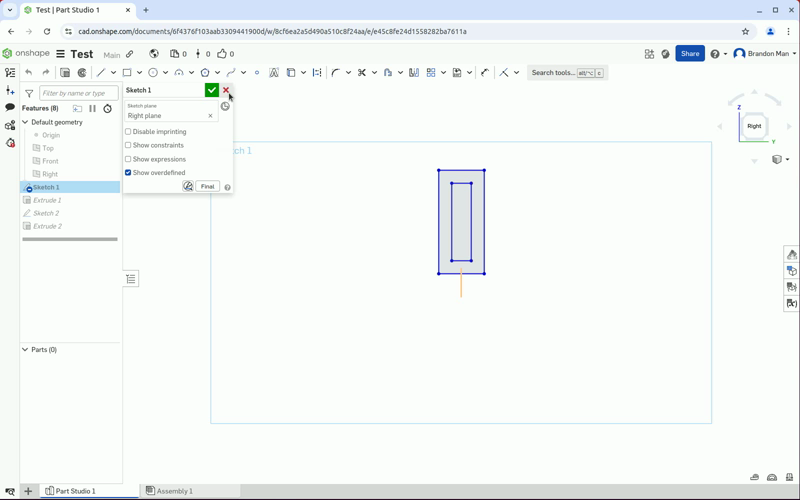
key(shift+s)
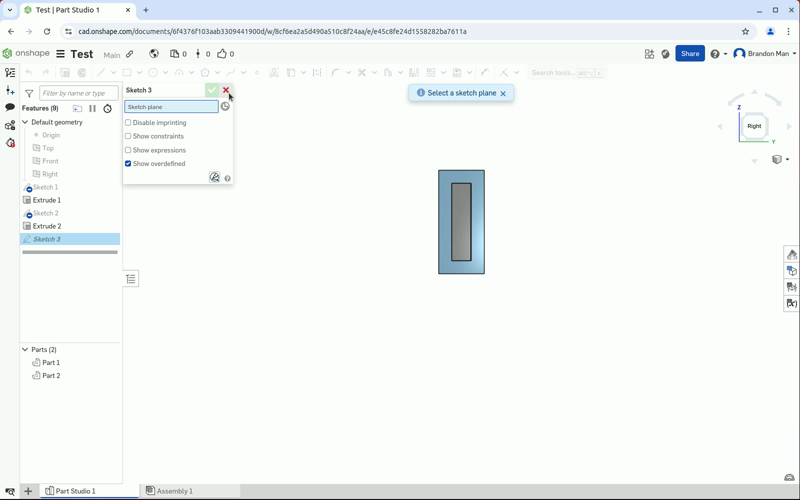
mouse_move(73, 176)
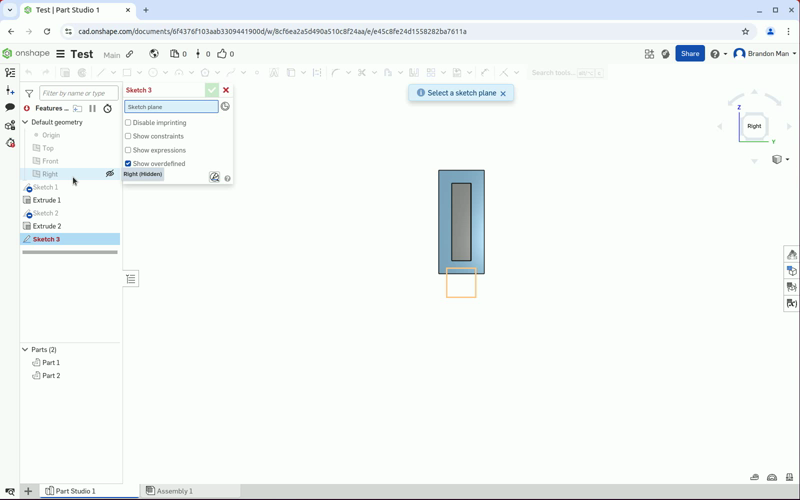
click(73, 176)
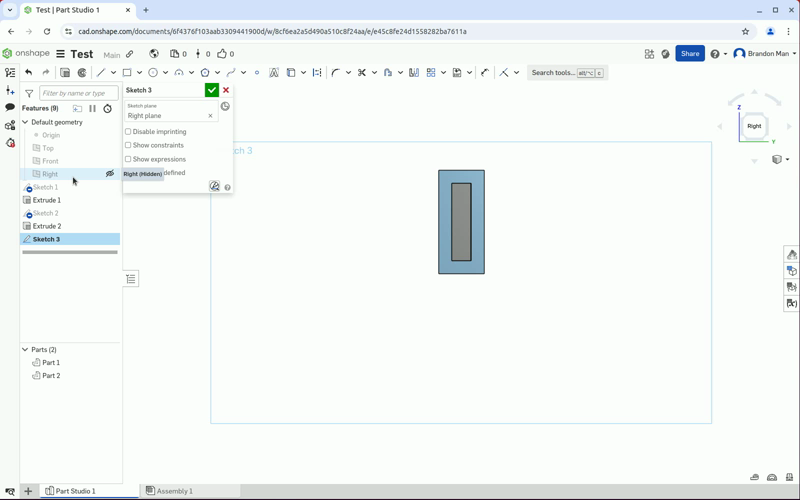
mouse_move(73, 352)
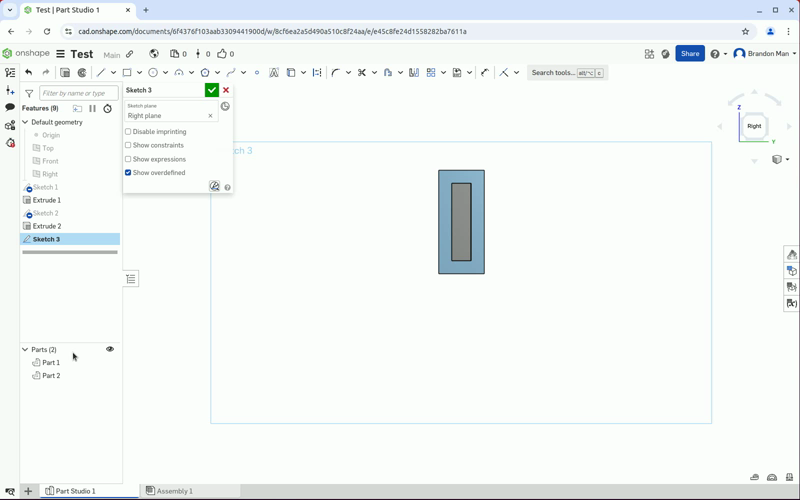
key(y)
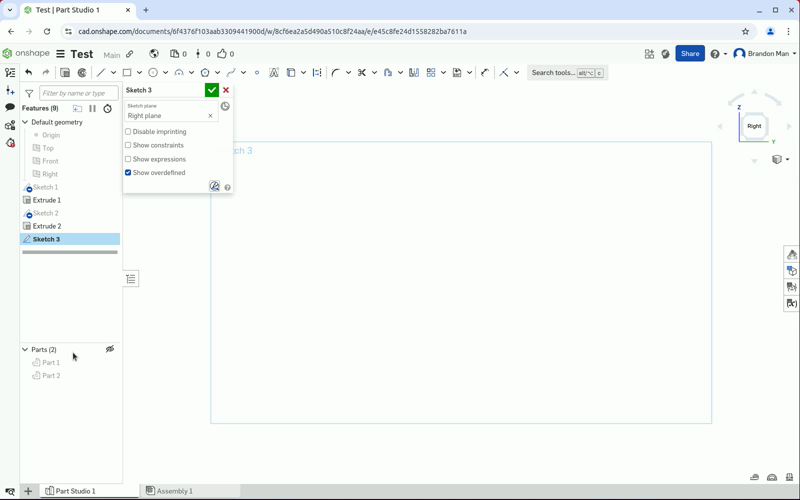
key(l)
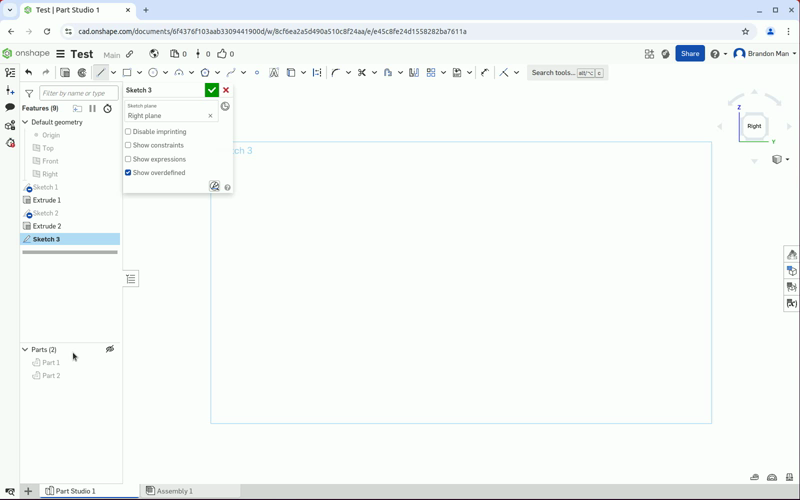
key_down(shift)
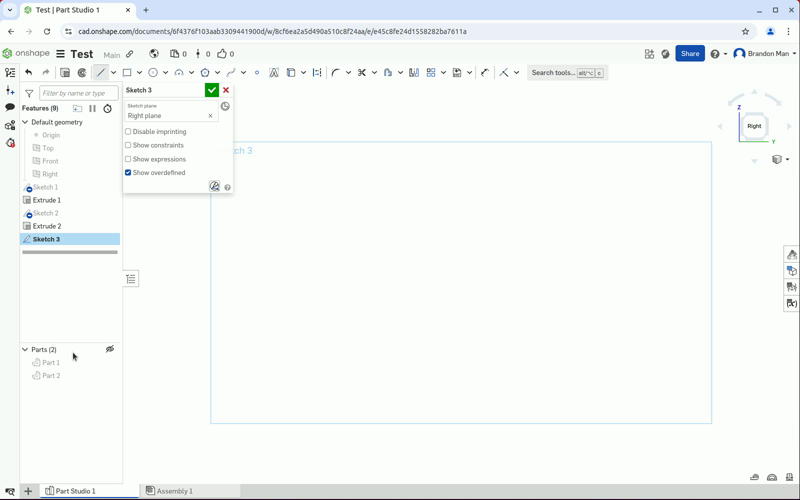
mouse_move(429, 282)
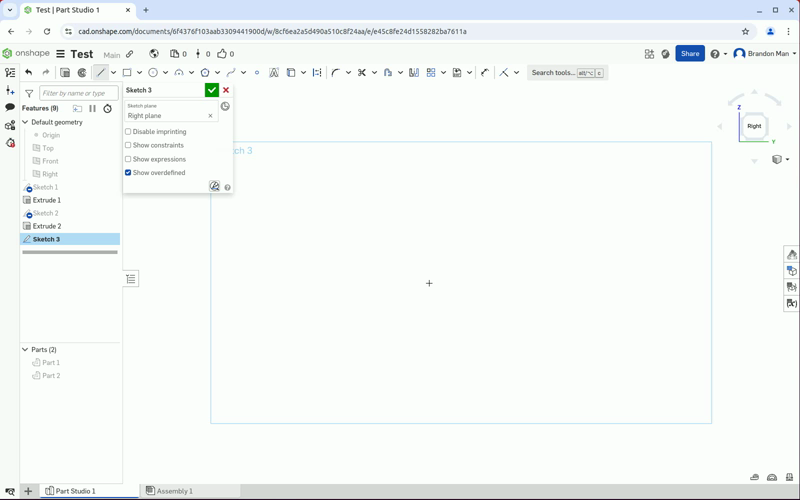
click(429, 282)
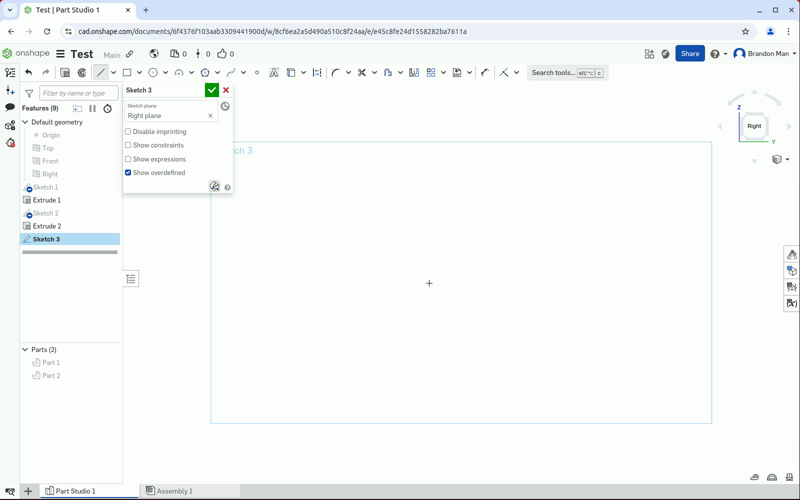
key_up(shift)
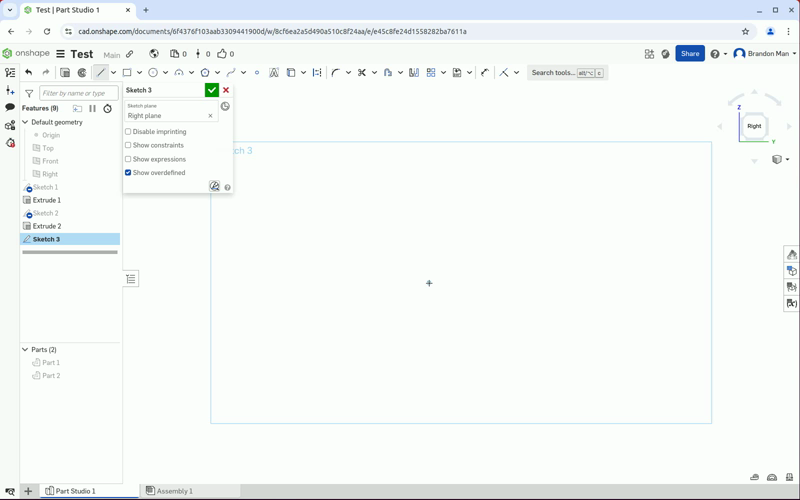
key_down(shift)
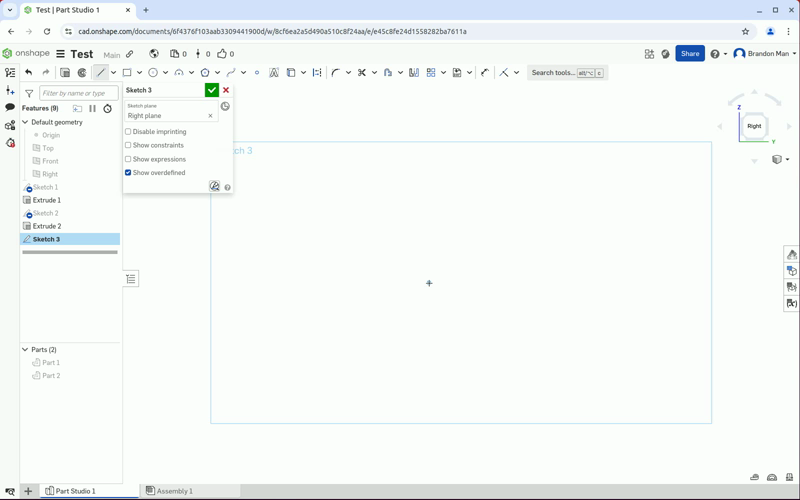
mouse_move(494, 282)
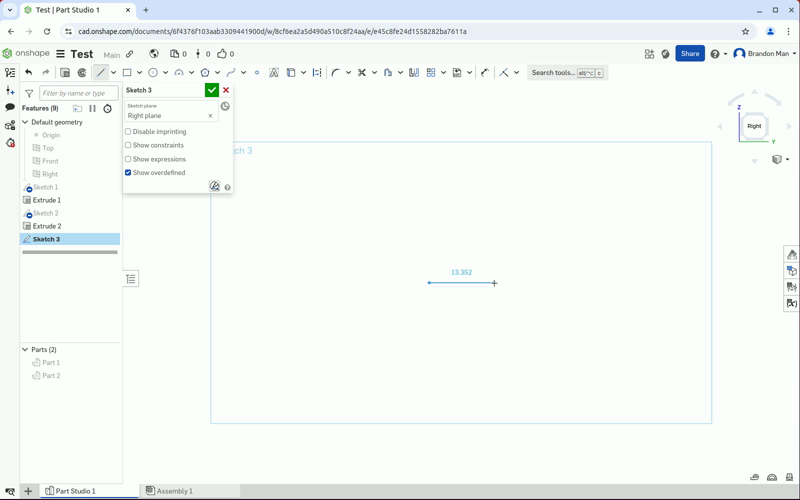
click(494, 282)
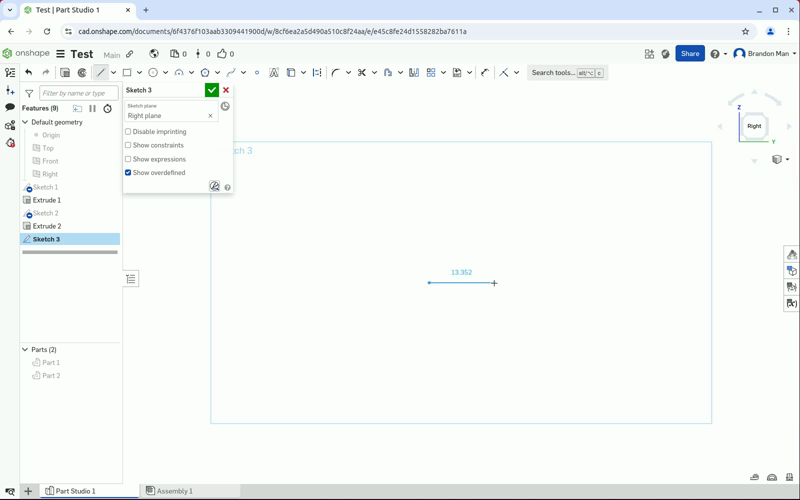
key_up(shift)
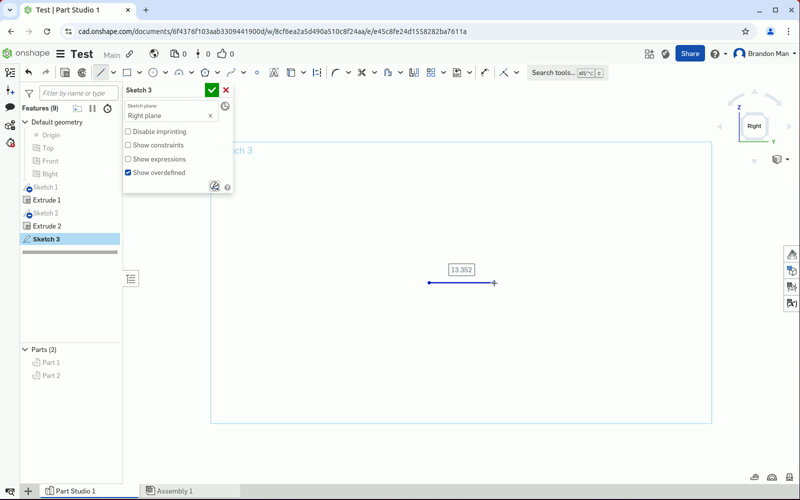
key_down(shift)
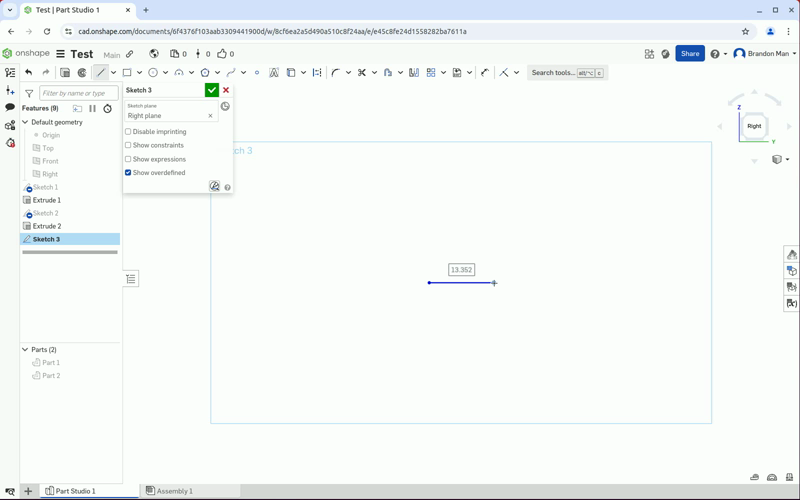
mouse_move(524, 282)
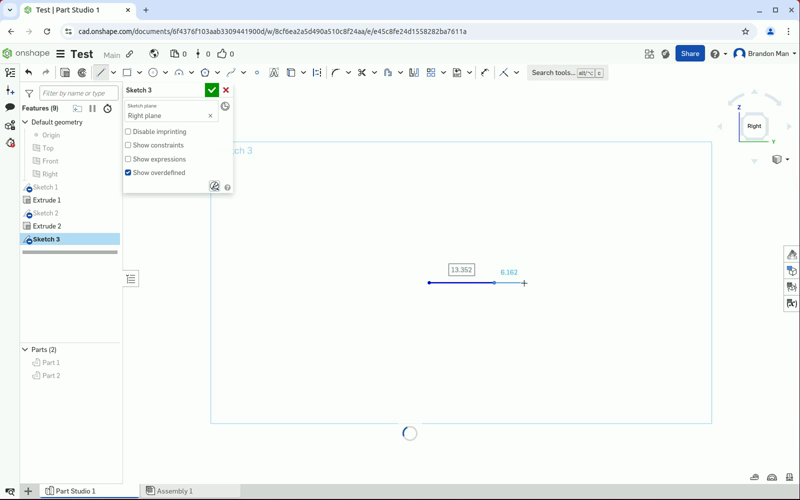
mouse_move(494, 273)
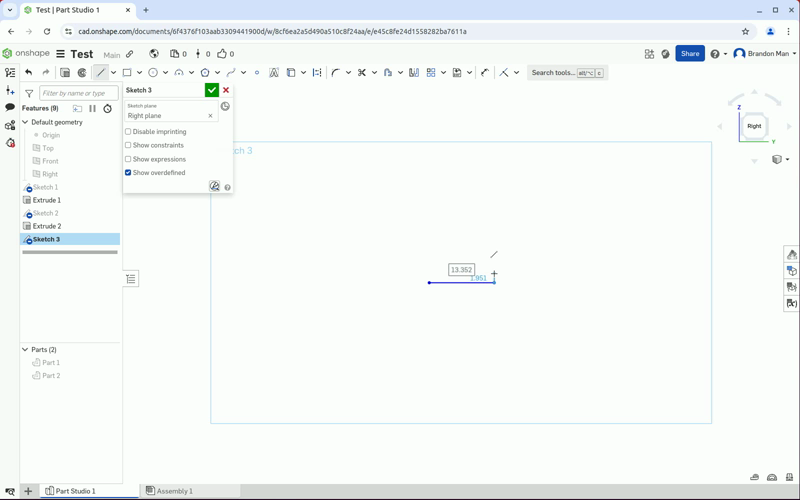
click(494, 273)
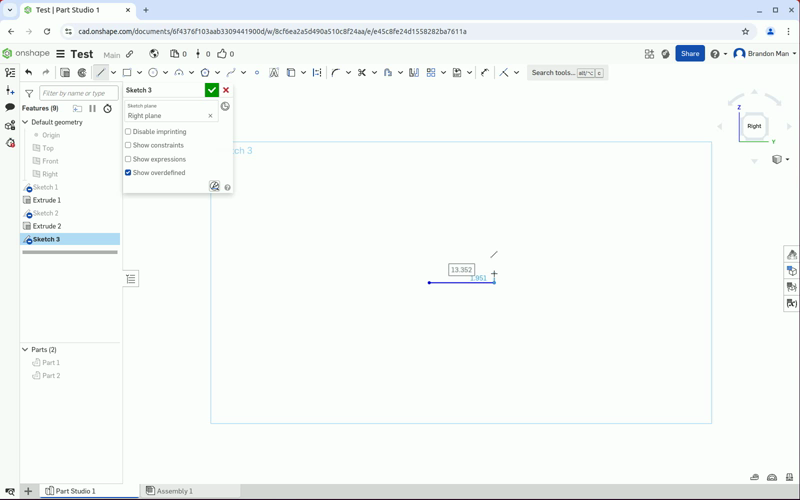
key_up(shift)
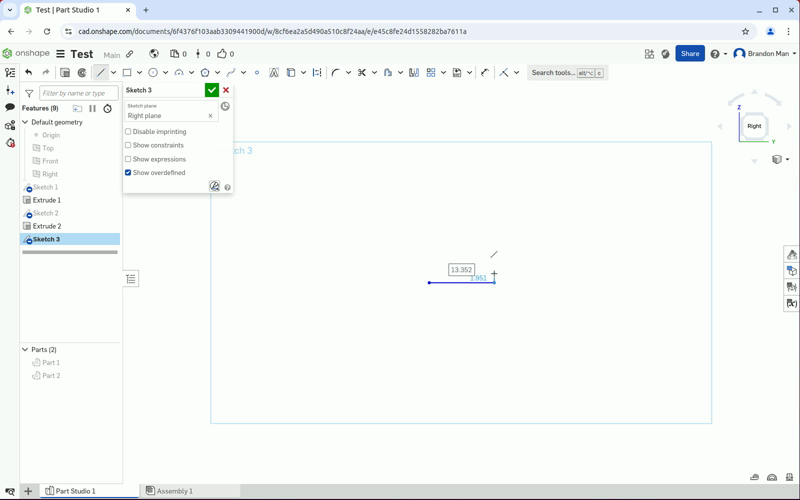
key_down(shift)
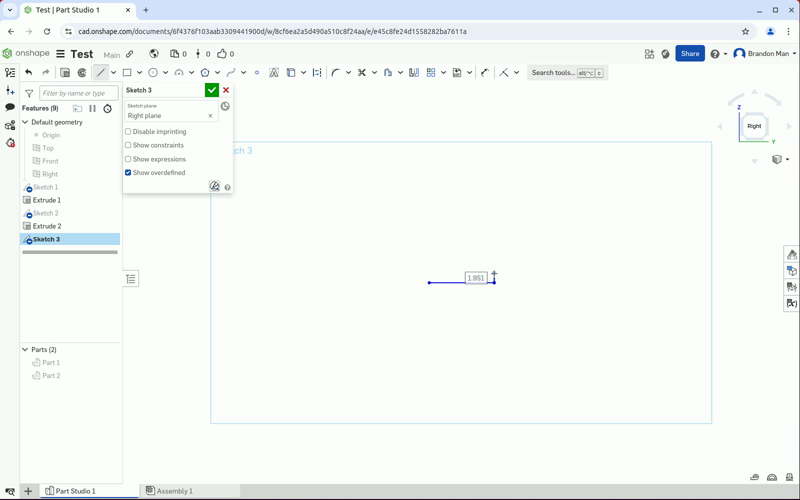
mouse_move(524, 273)
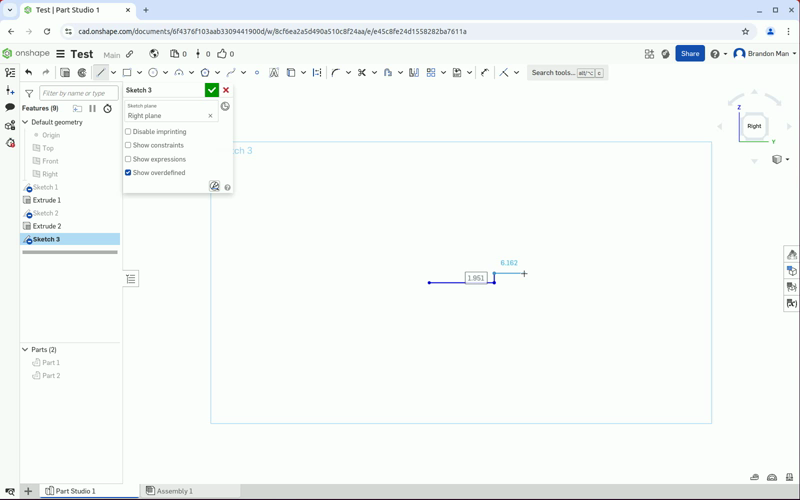
mouse_move(484, 273)
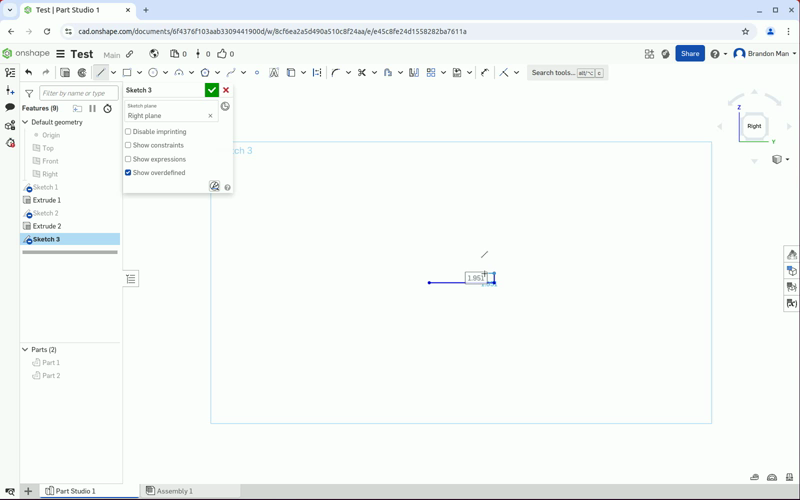
click(484, 273)
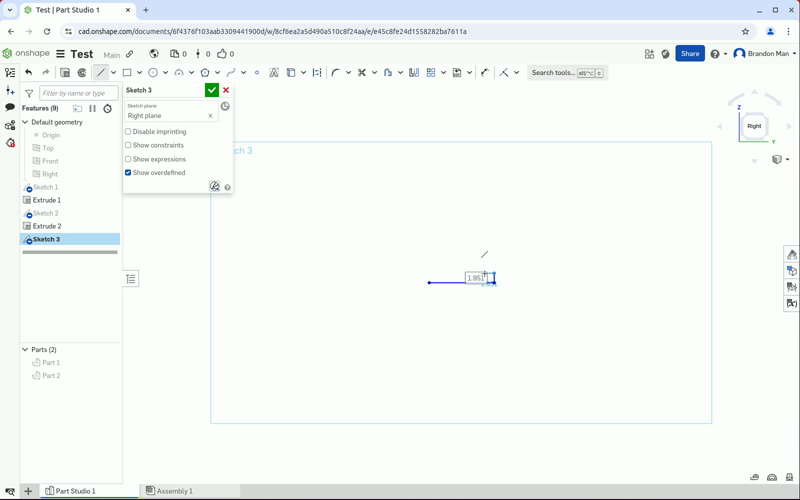
key_up(shift)
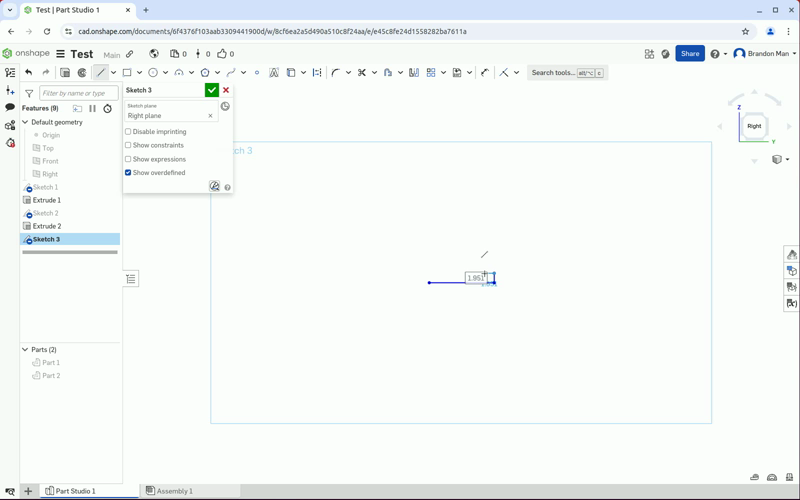
key_down(shift)
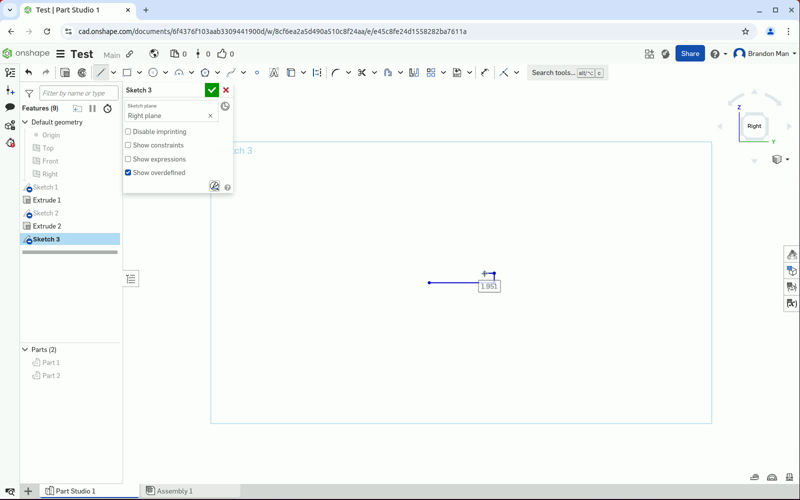
mouse_move(514, 273)
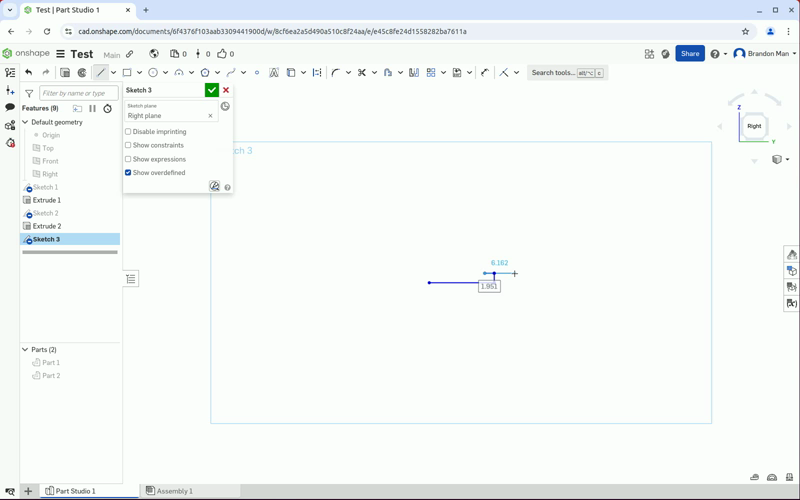
mouse_move(438, 273)
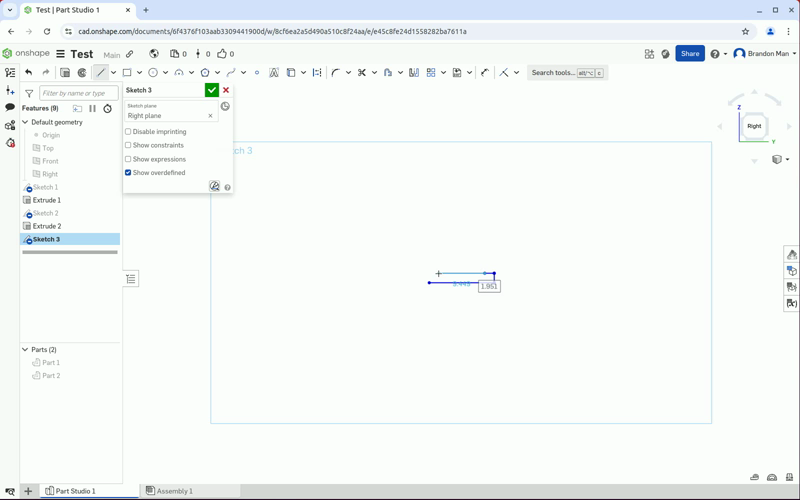
click(438, 273)
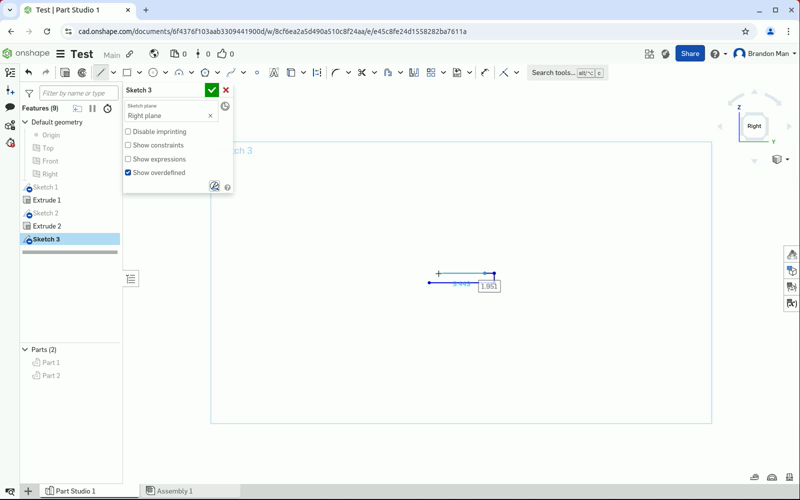
key_up(shift)
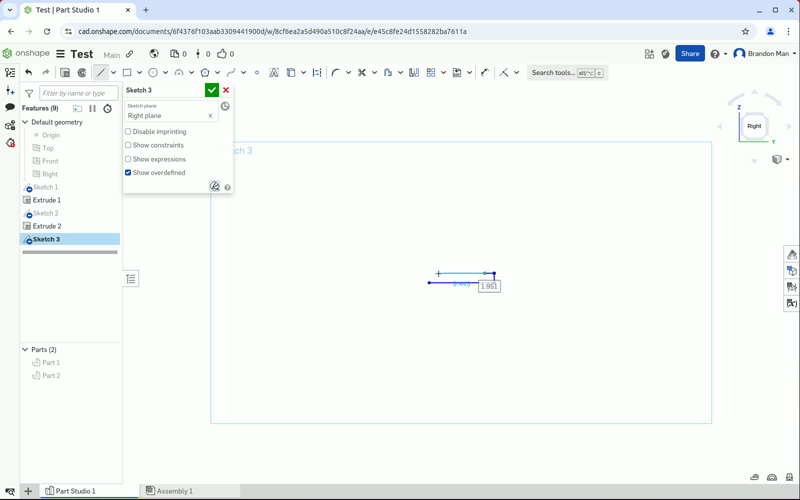
key_down(shift)
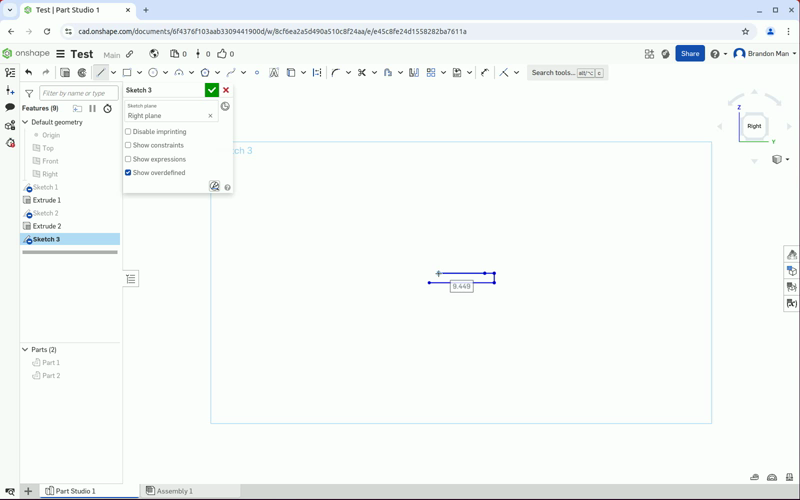
mouse_move(468, 273)
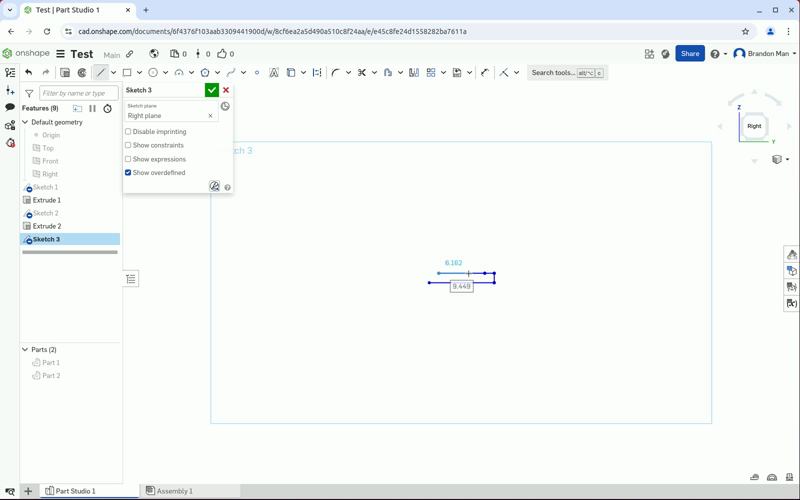
mouse_move(429, 273)
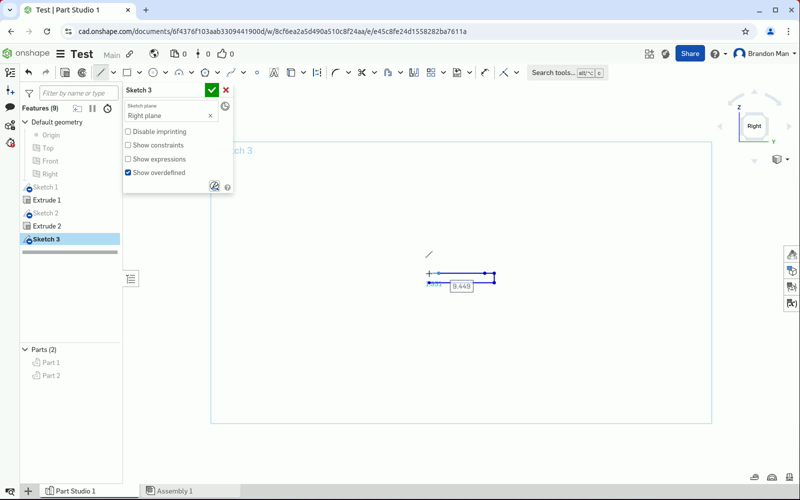
click(429, 273)
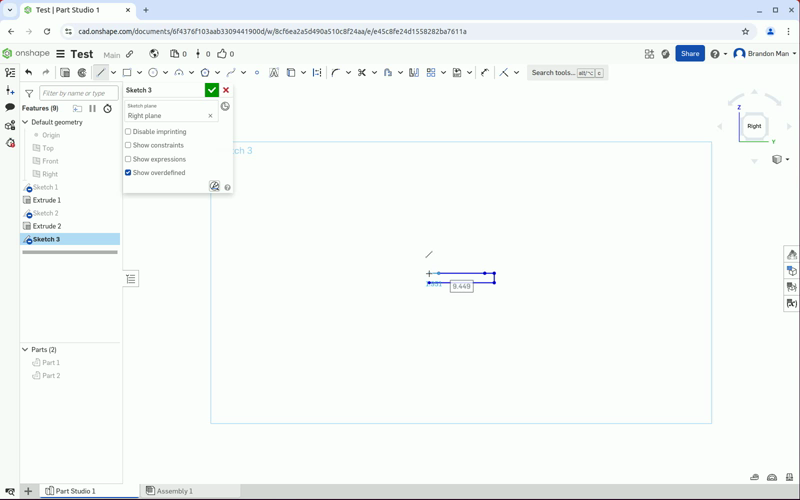
key_up(shift)
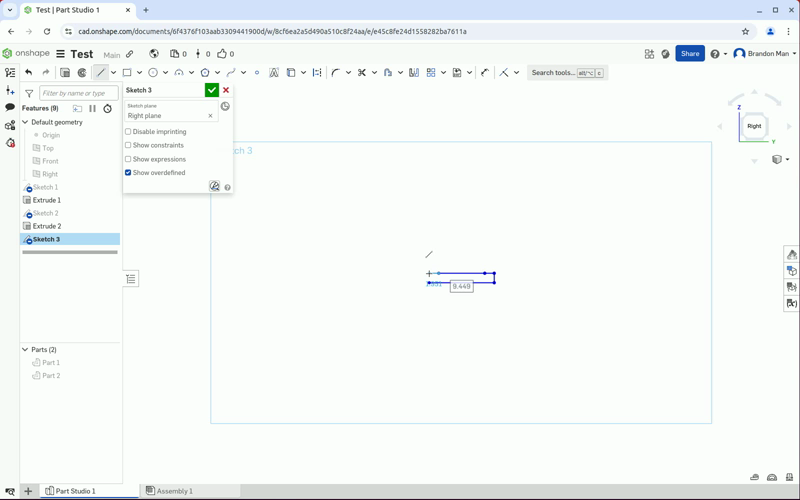
mouse_move(459, 273)
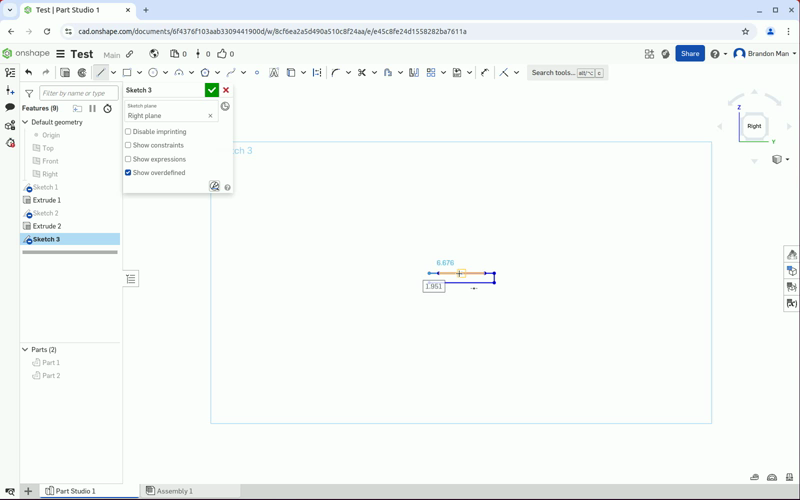
key_down(shift)
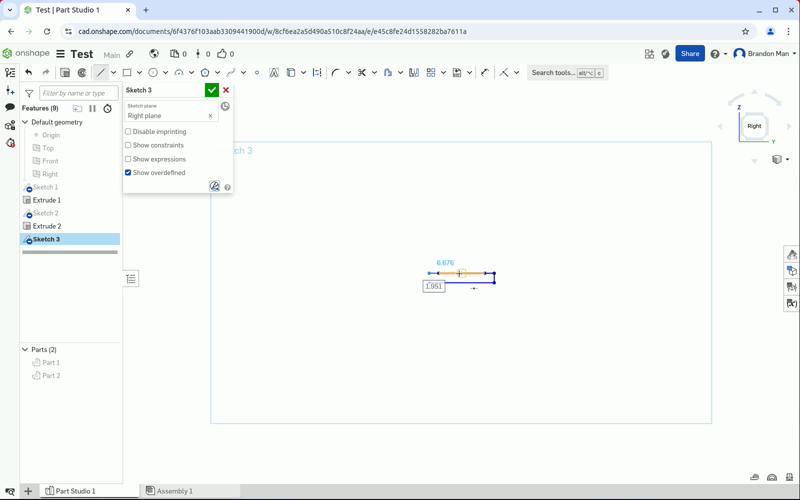
mouse_move(429, 282)
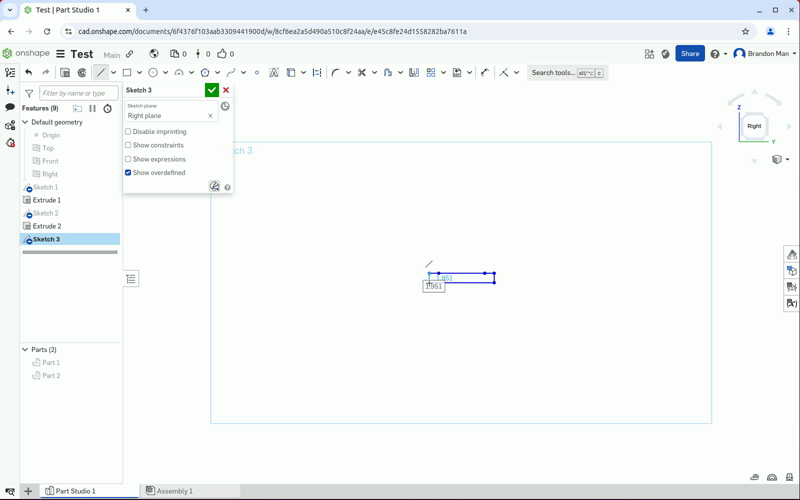
key_up(shift)
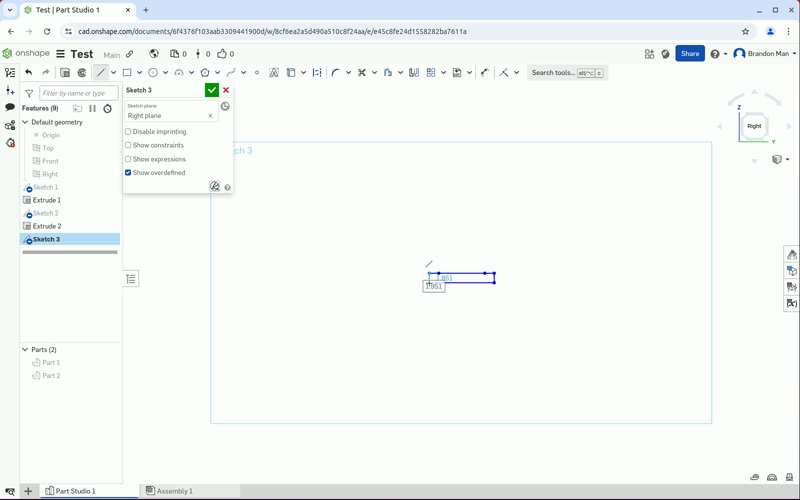
click(429, 282)
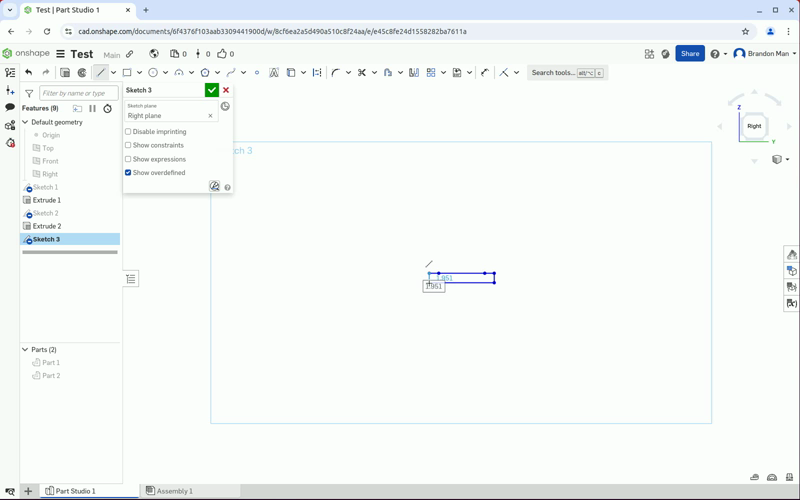
key(esc)
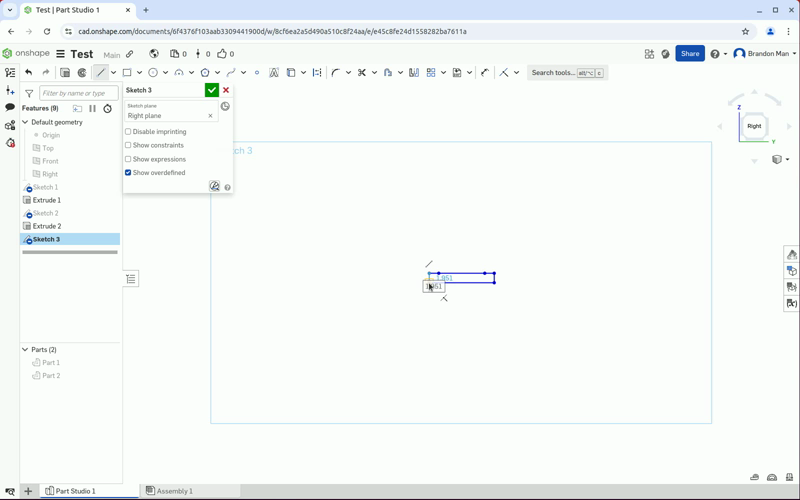
mouse_move(432, 278)
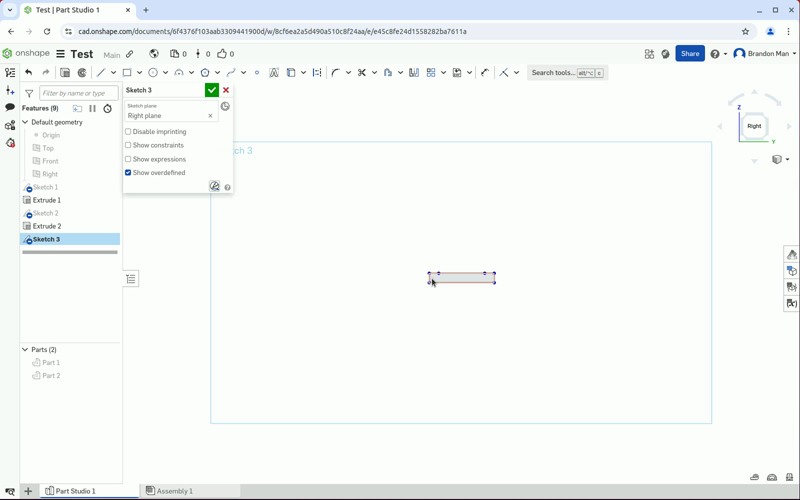
scroll(6)
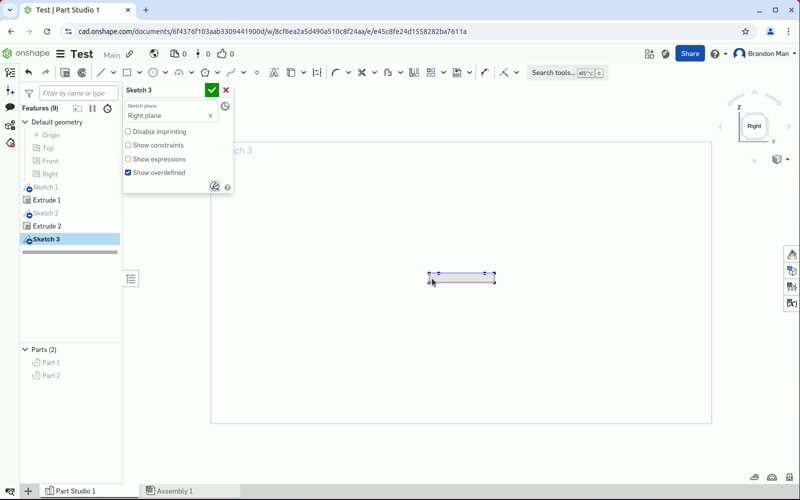
scroll(6)
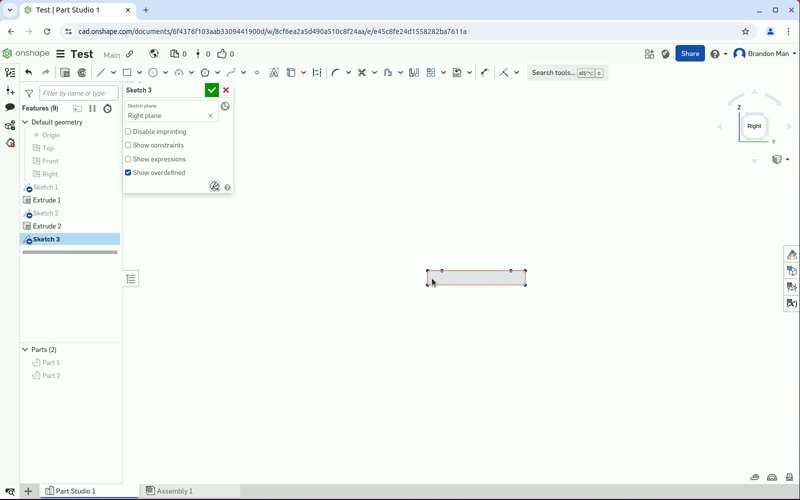
scroll(6)
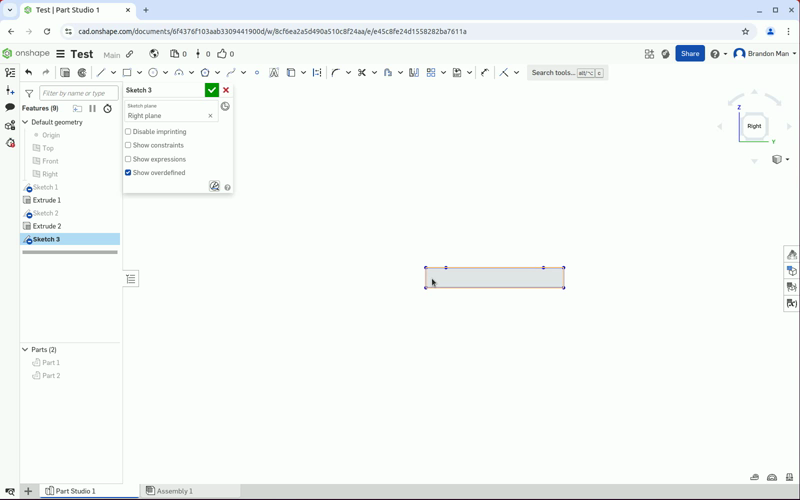
scroll(6)
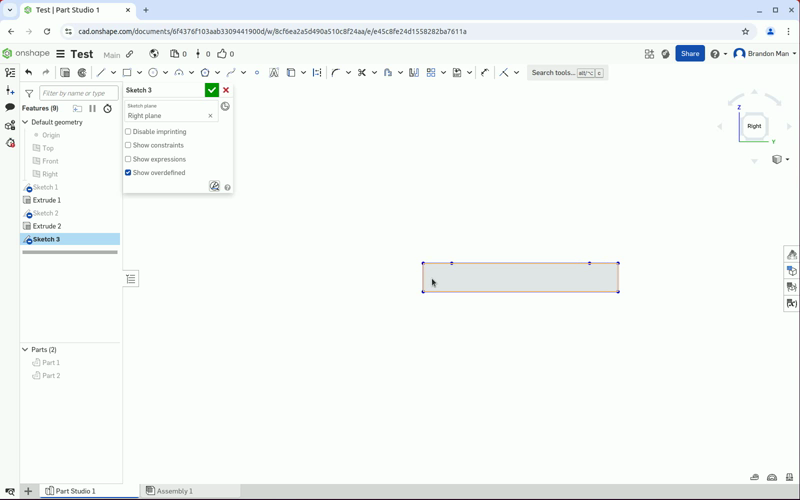
scroll(6)
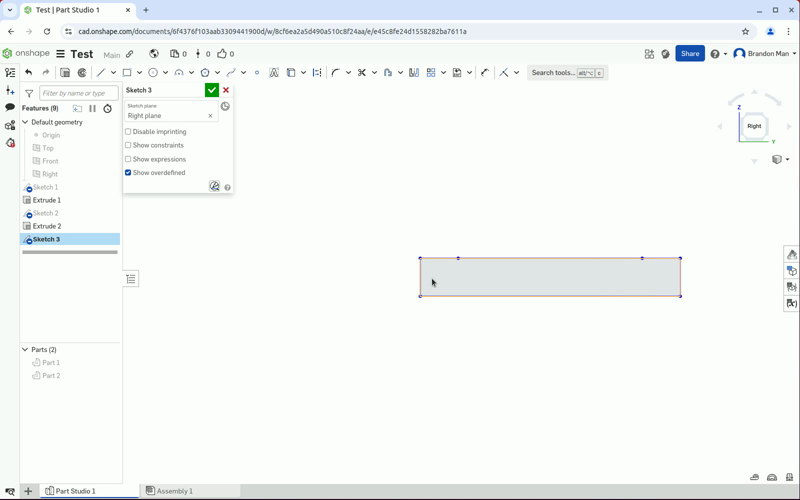
scroll(6)
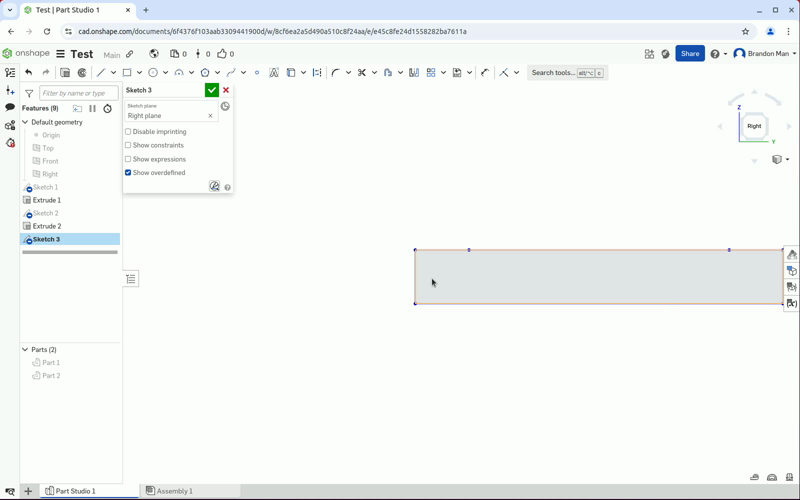
scroll(6)
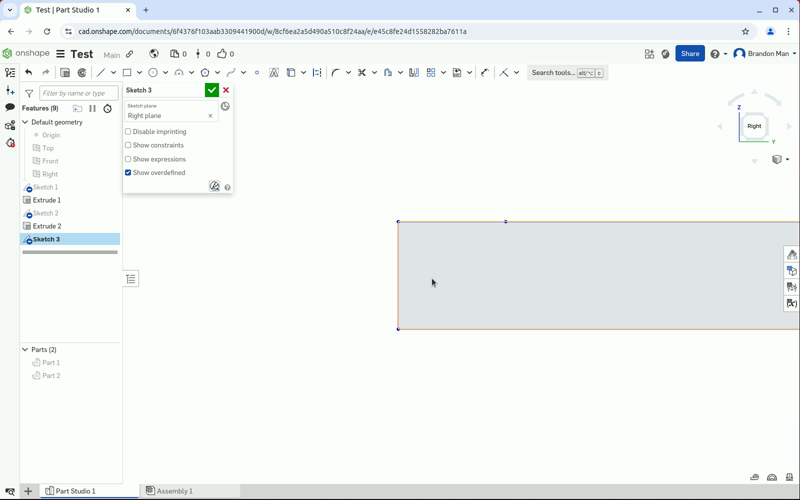
click(432, 278)
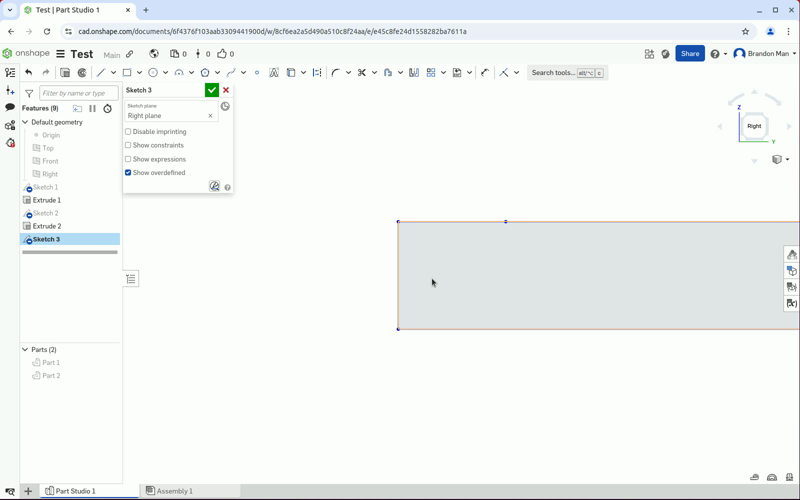
scroll(-6)
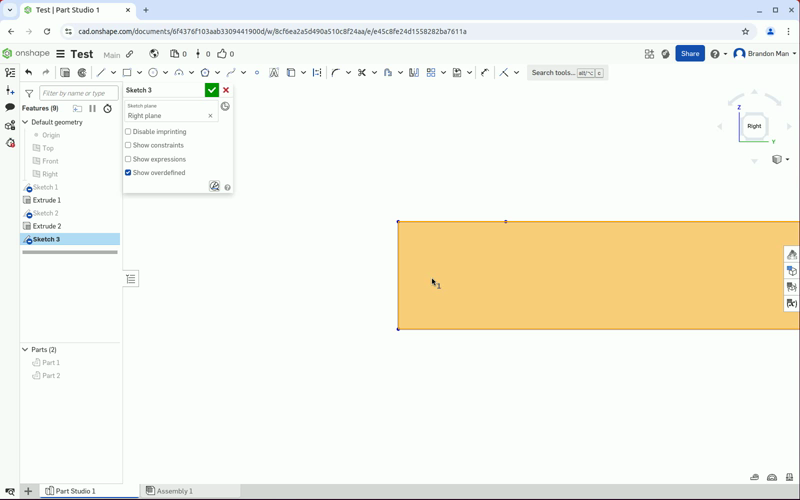
scroll(-6)
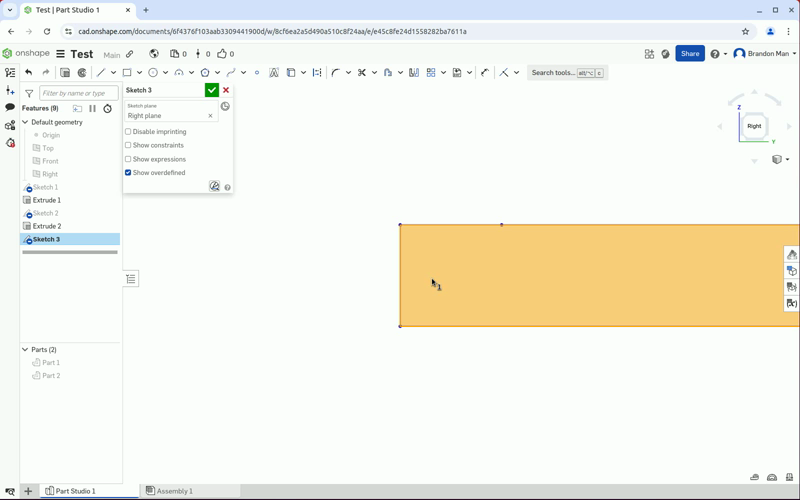
scroll(-6)
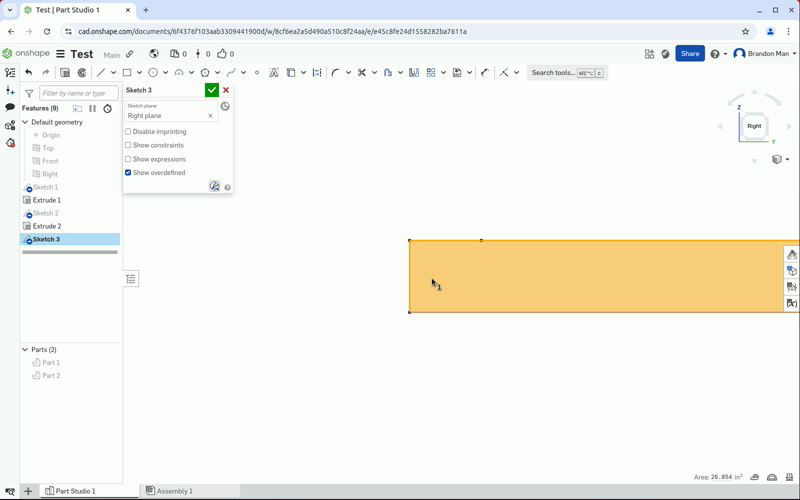
scroll(-6)
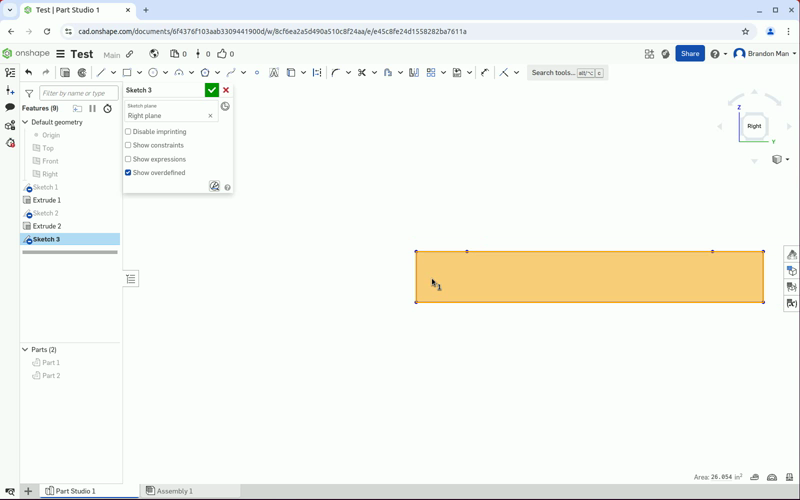
scroll(-6)
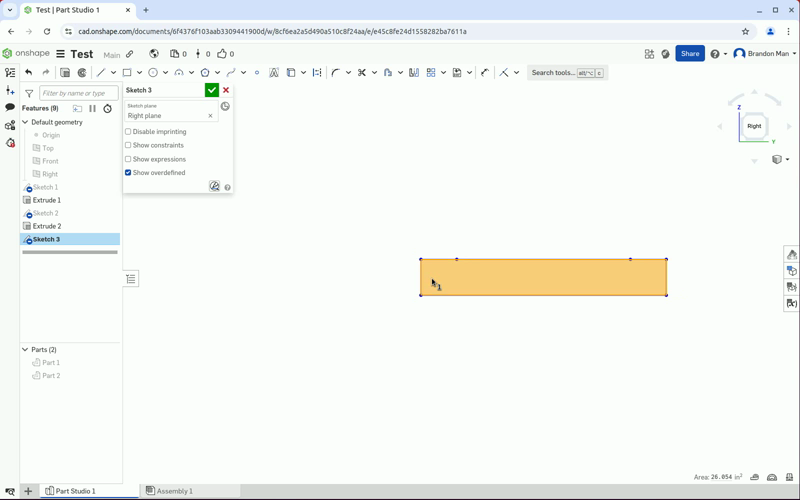
scroll(-6)
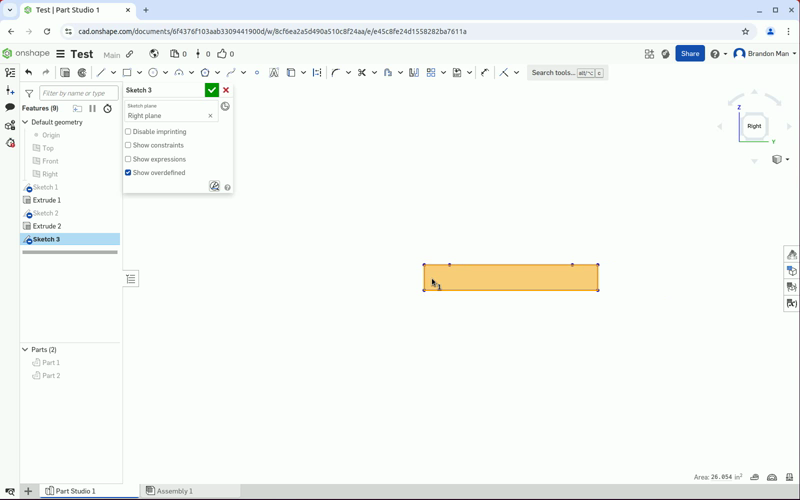
scroll(-6)
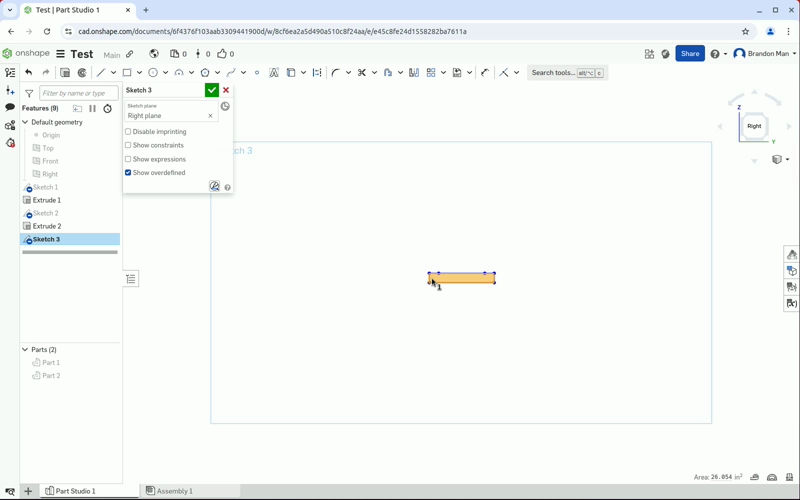
mouse_move(73, 352)
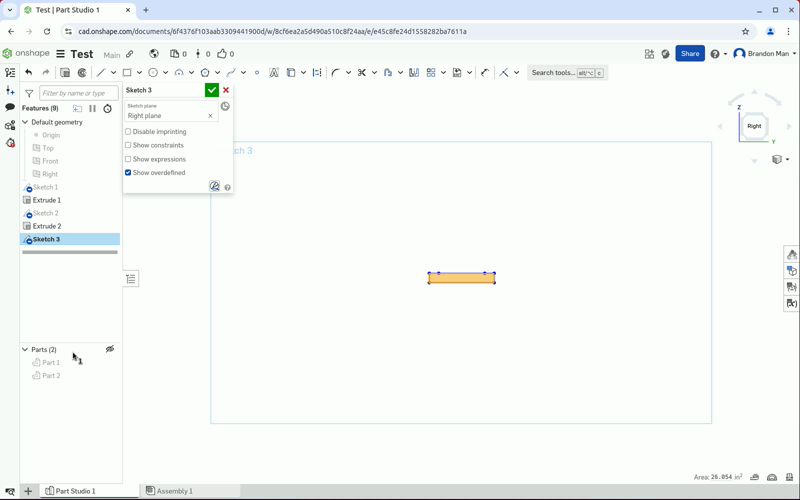
key(shift+y)
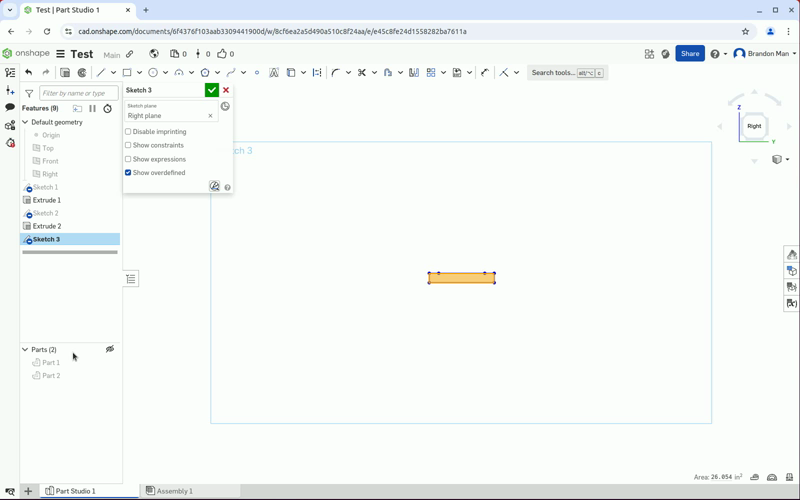
key(shift+e)
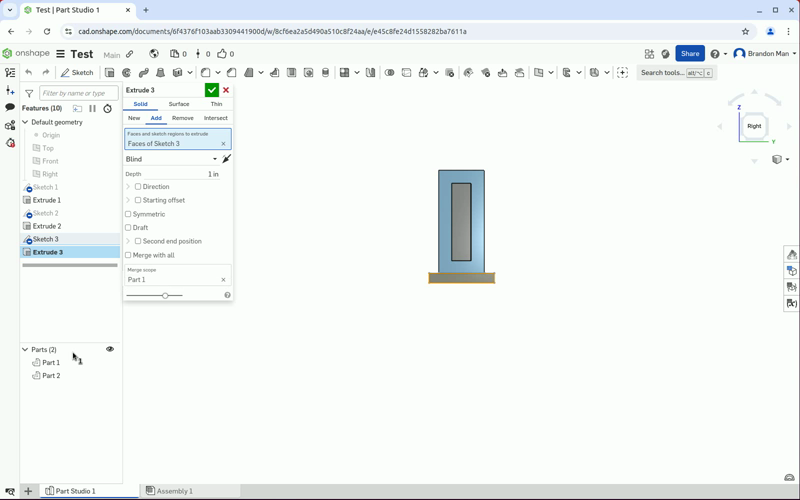
mouse_move(143, 106)
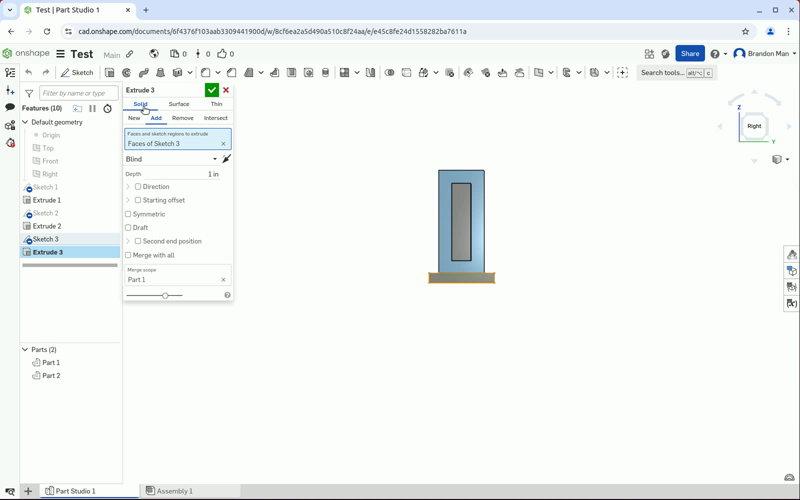
click(143, 106)
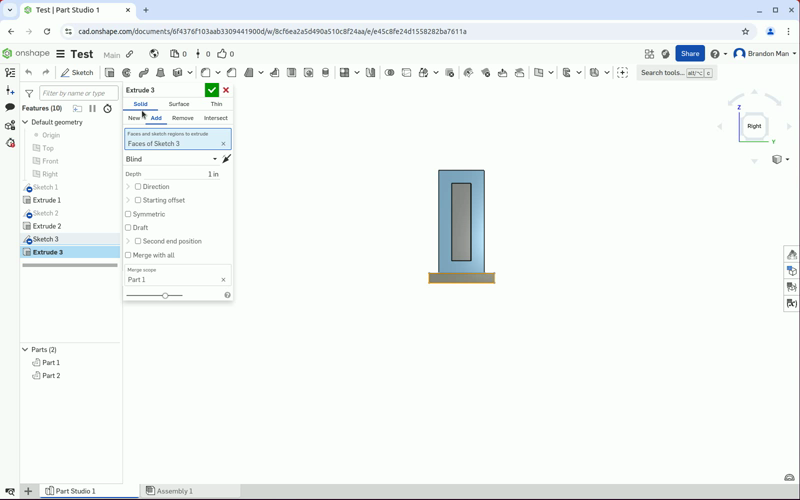
mouse_move(137, 120)
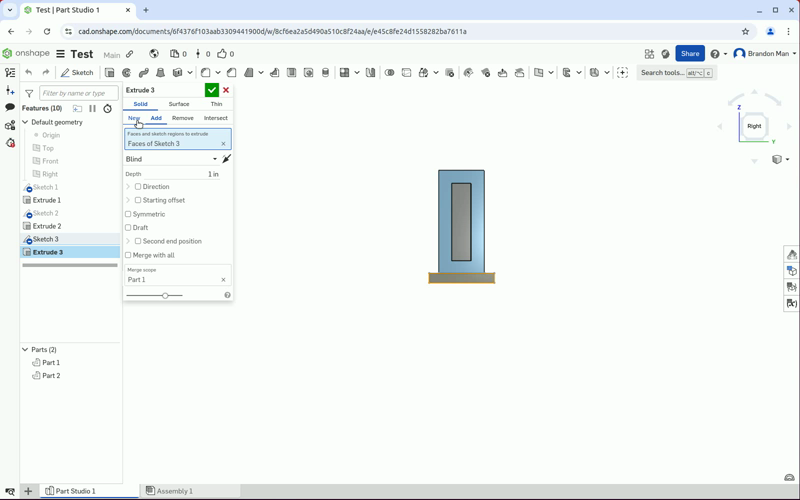
click(137, 120)
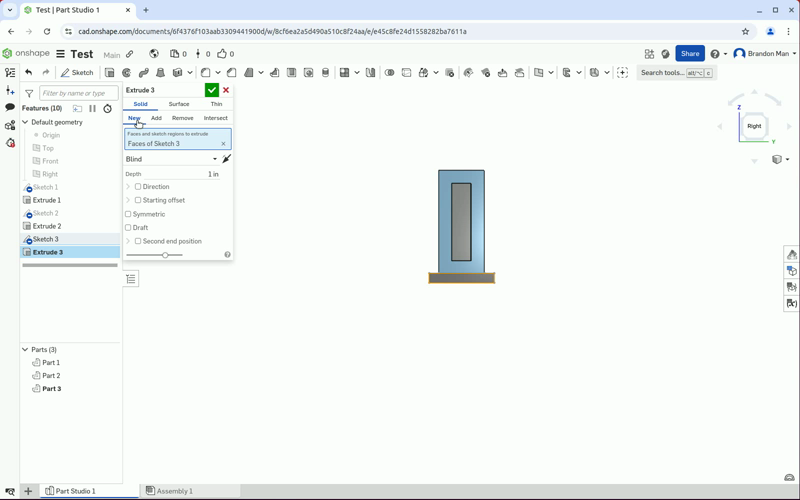
key(tab, 4)
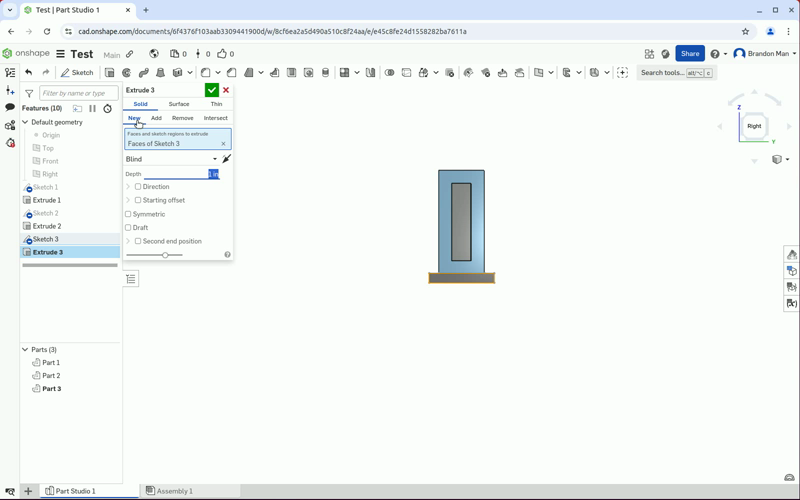
text(6.74)
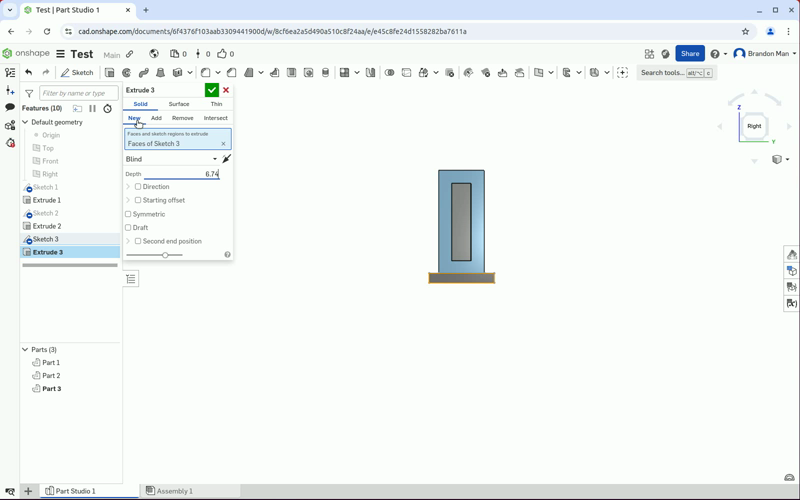
key(tab, 3)
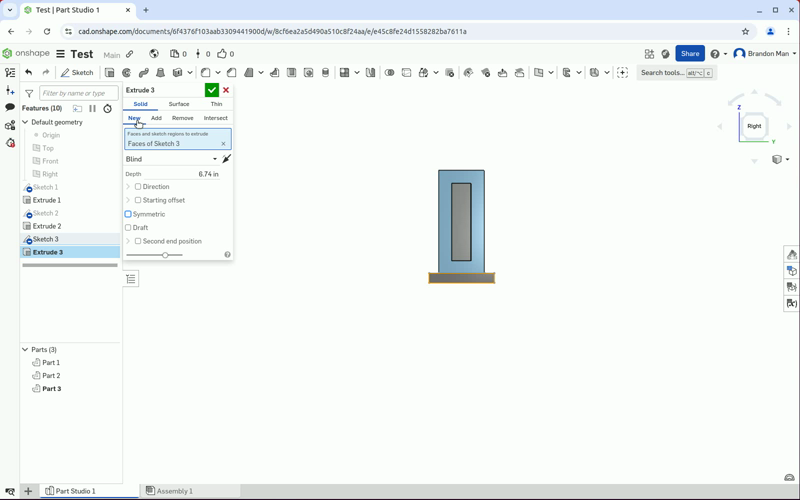
key(space)
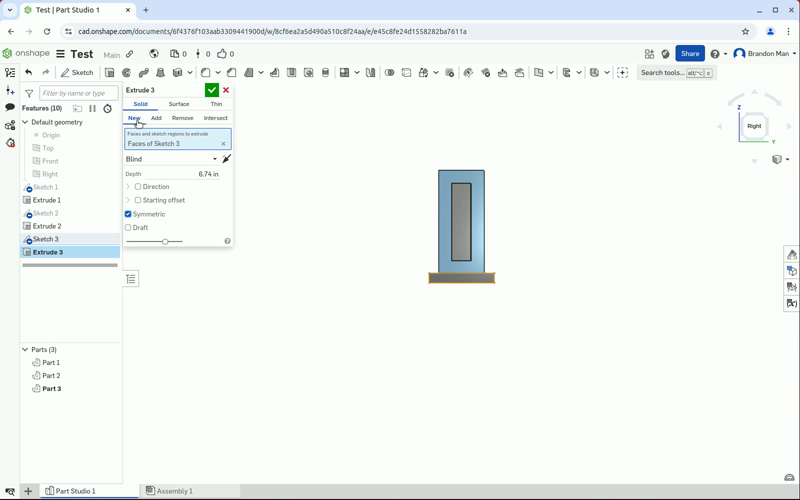
key(enter)
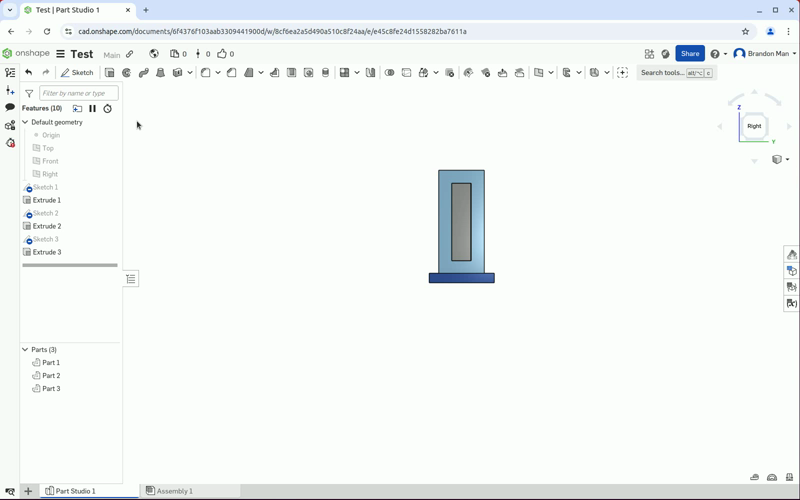
key(shift+h)
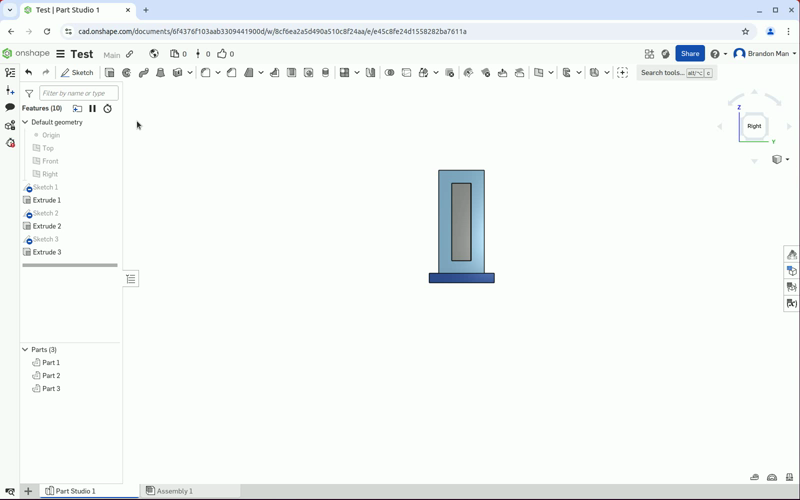
key(shift+h)
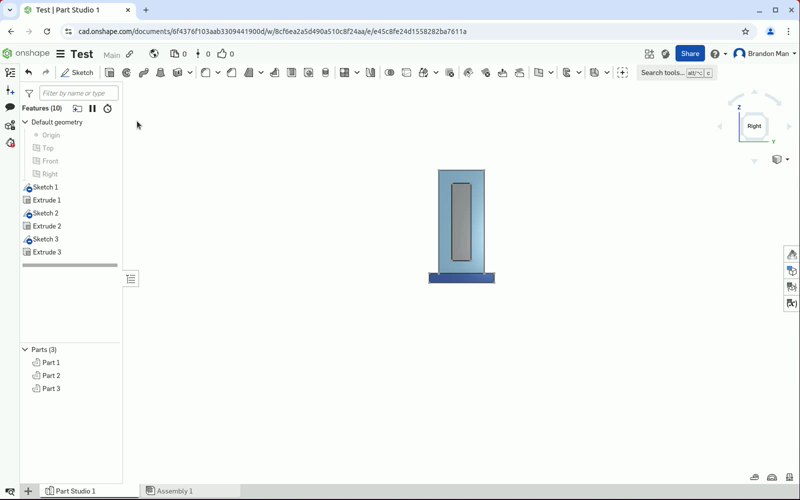
key(shift+7)
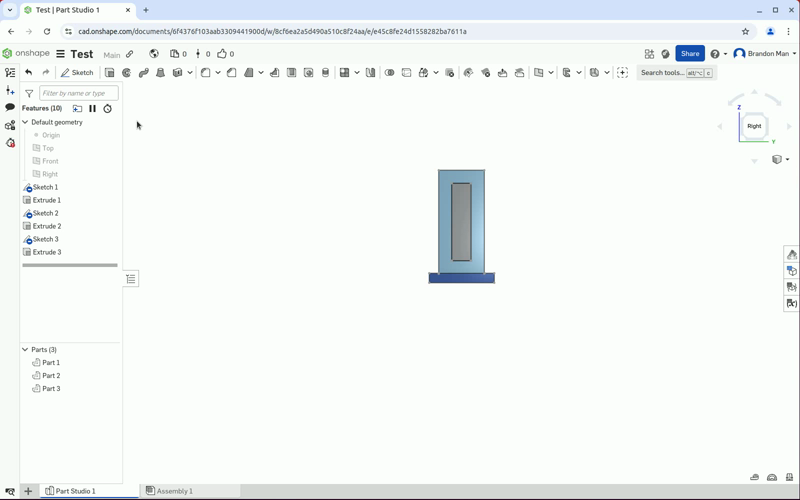
key(right, 2)
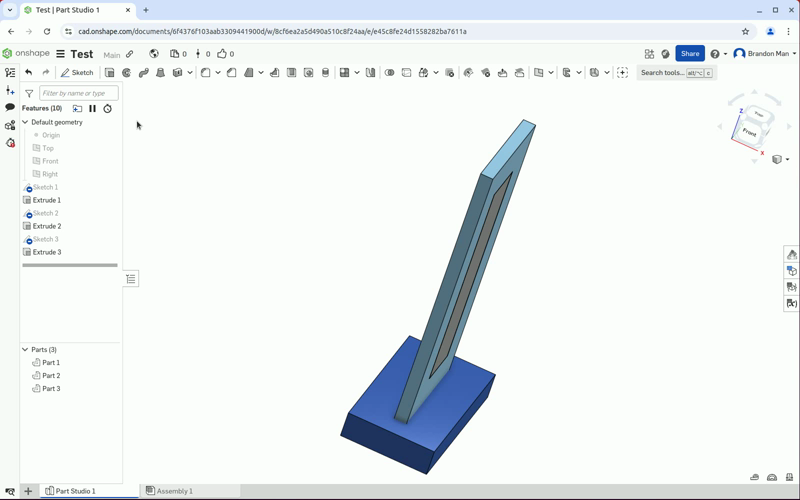
key(down, 2)
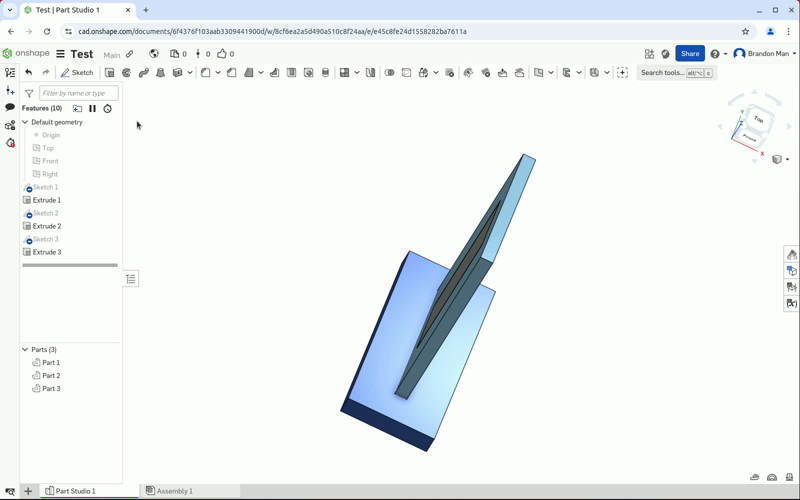
key(up, 2)
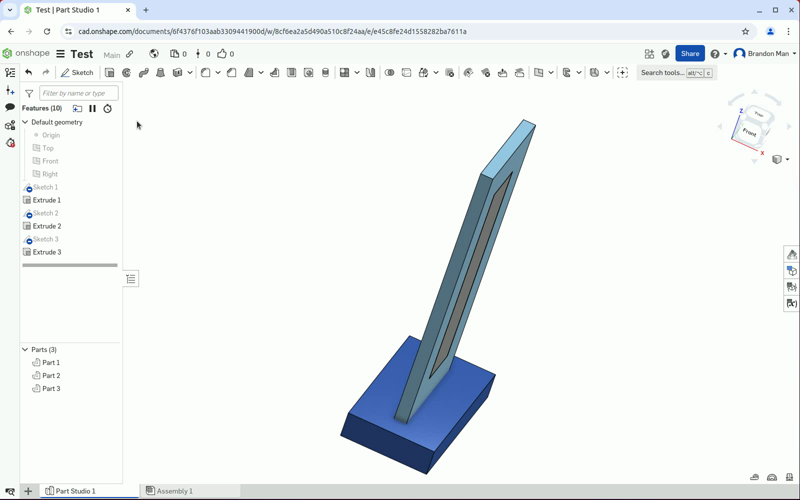
key(left, 2)
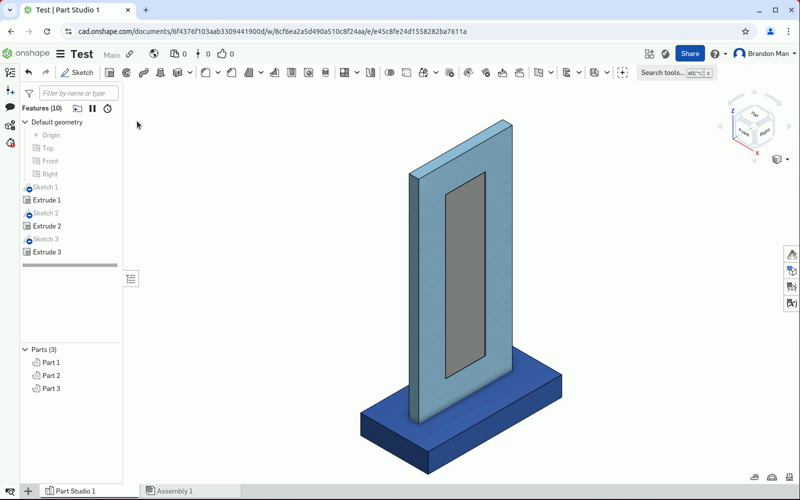
mouse_move(73, 189)
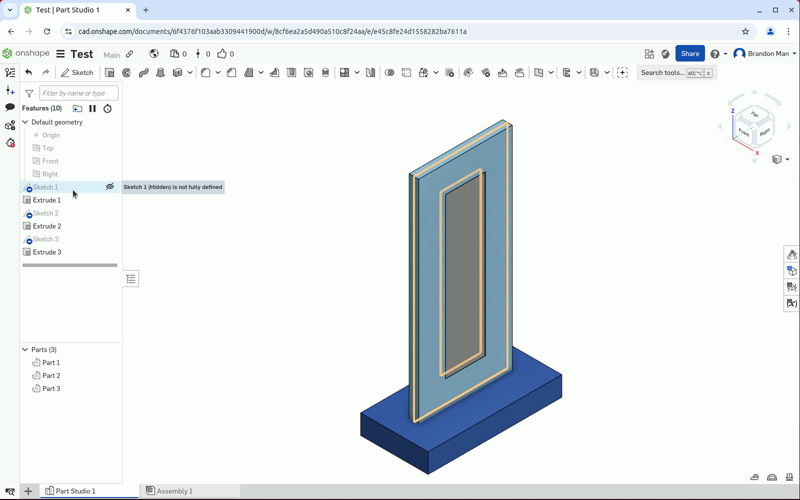
click(73, 189)